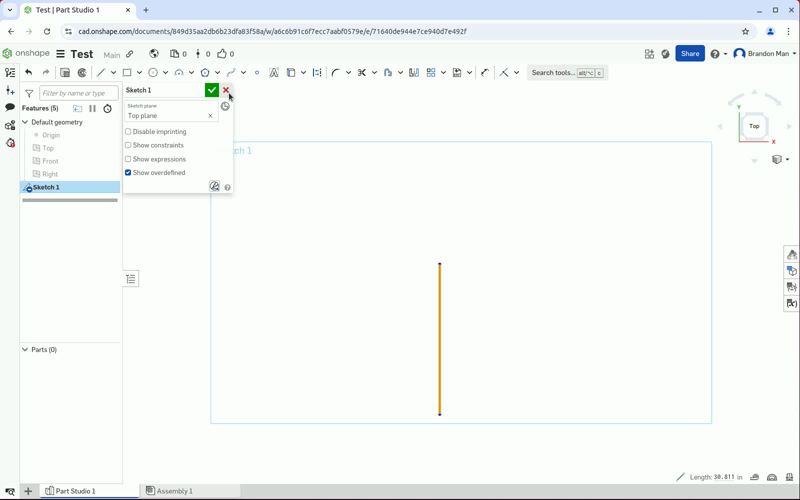
key(shift+h)
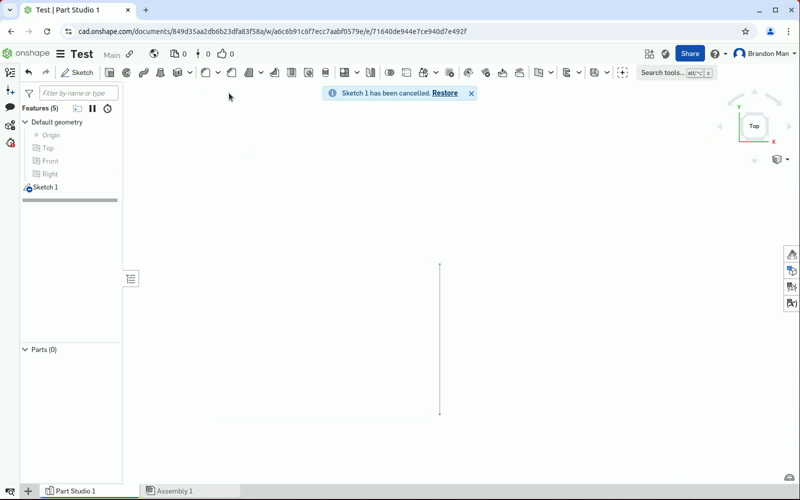
key(shift+s)
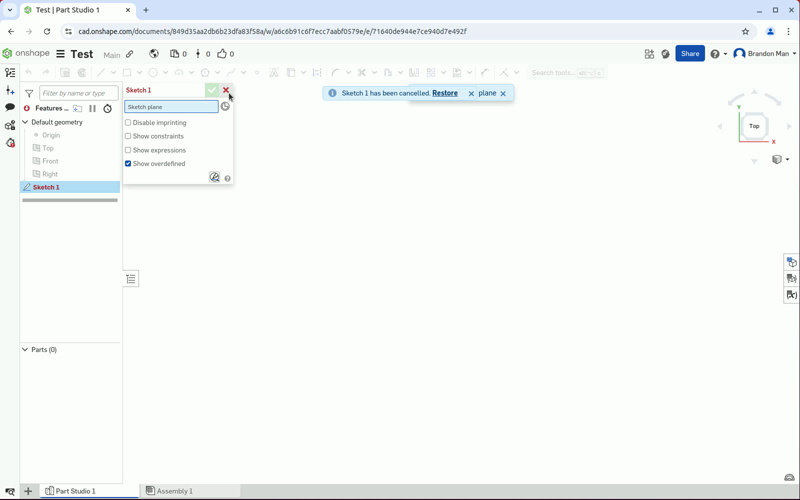
mouse_move(73, 150)
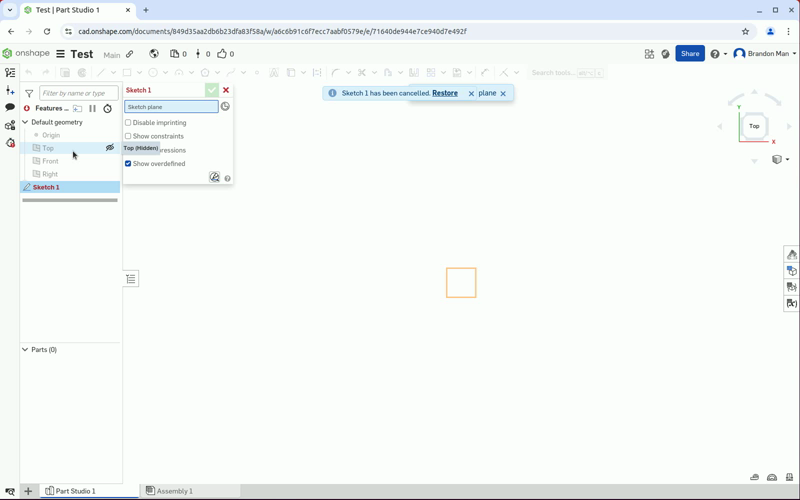
click(73, 150)
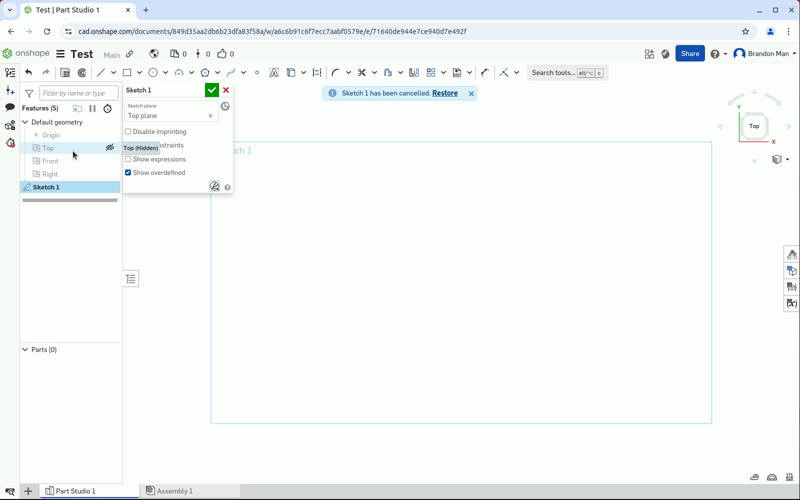
mouse_move(73, 352)
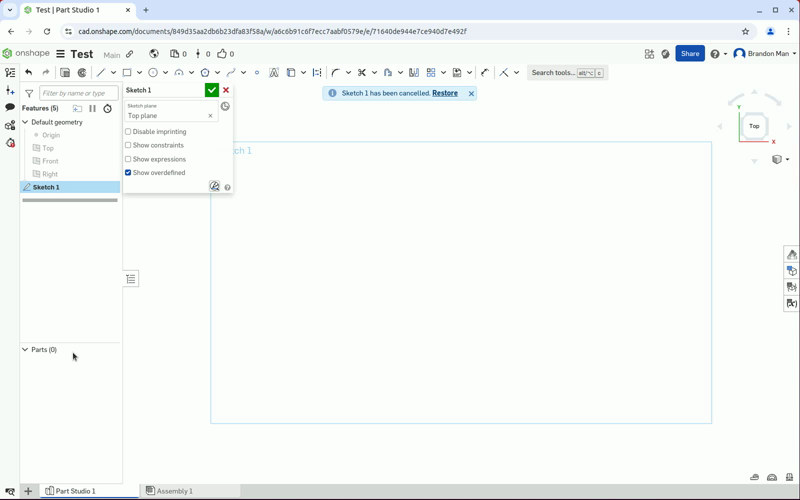
key(y)
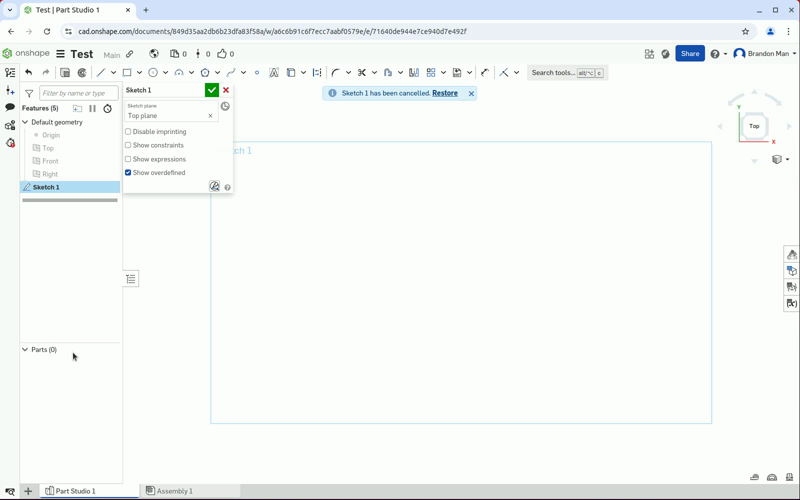
key(l)
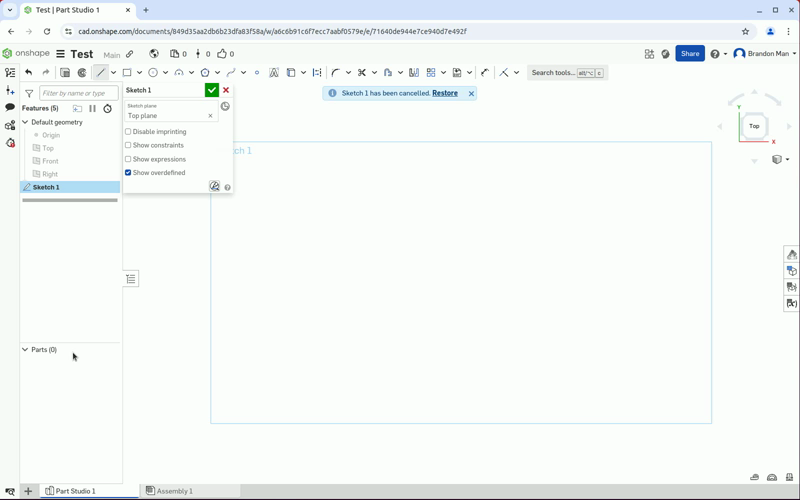
key_down(shift)
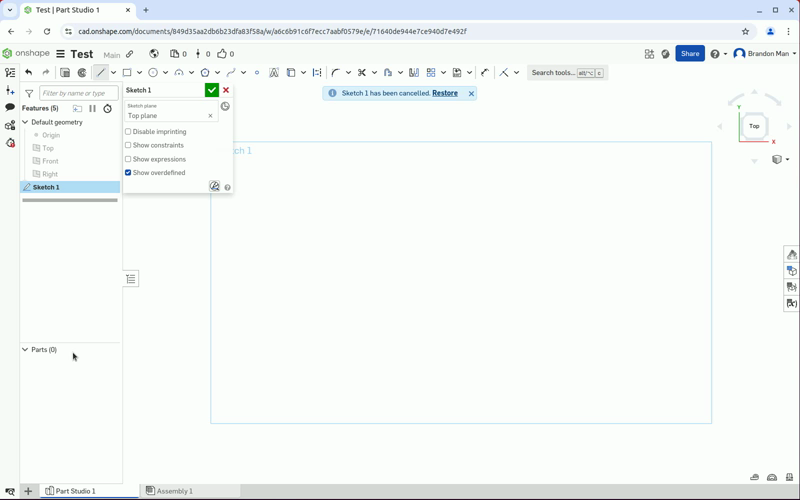
mouse_move(441, 288)
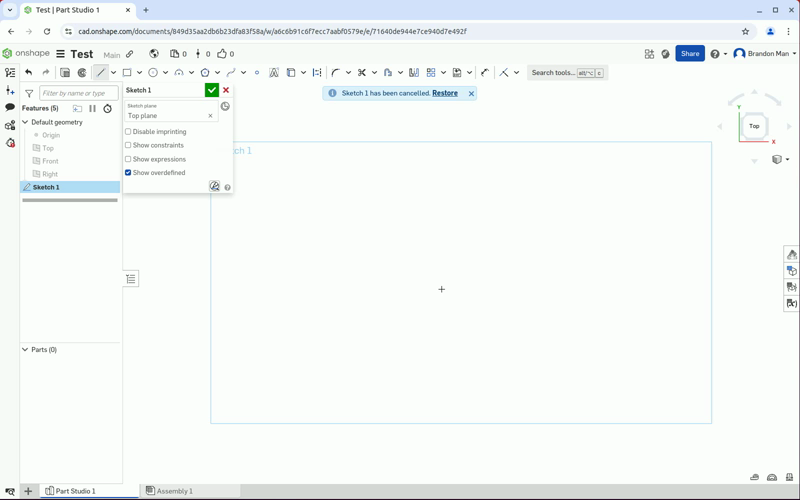
click(441, 288)
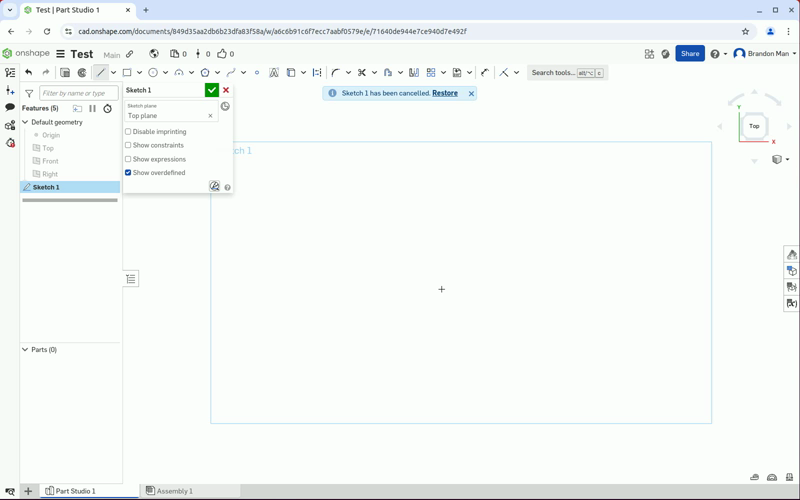
key_up(shift)
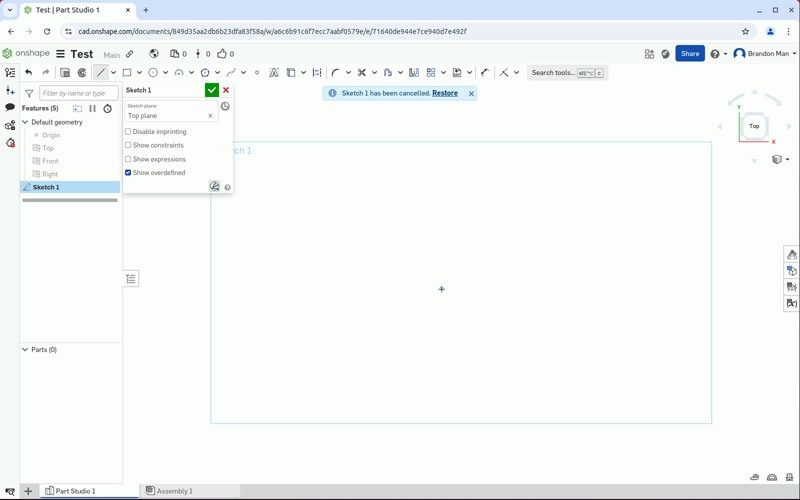
key_down(shift)
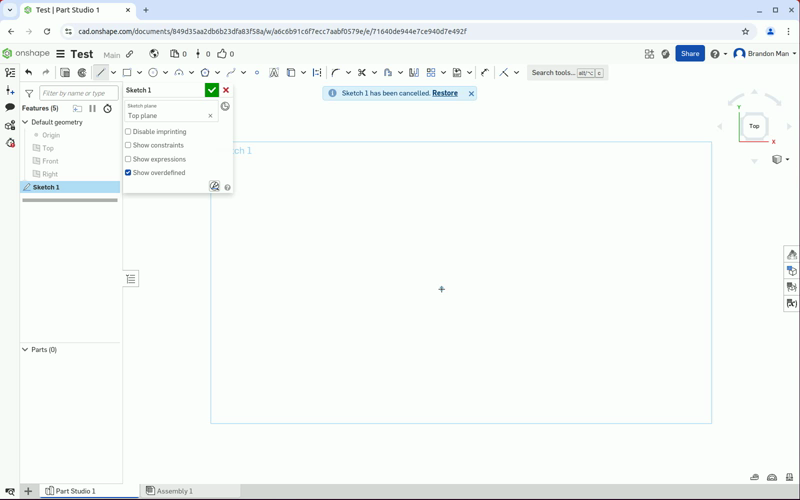
mouse_move(471, 288)
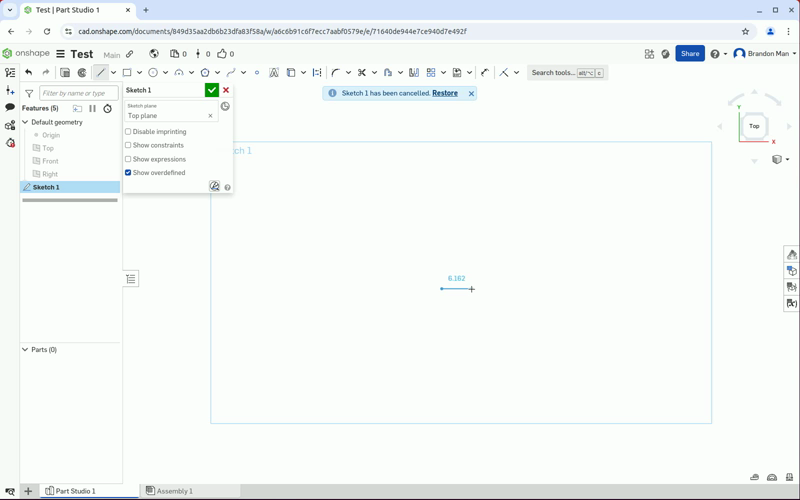
mouse_move(461, 288)
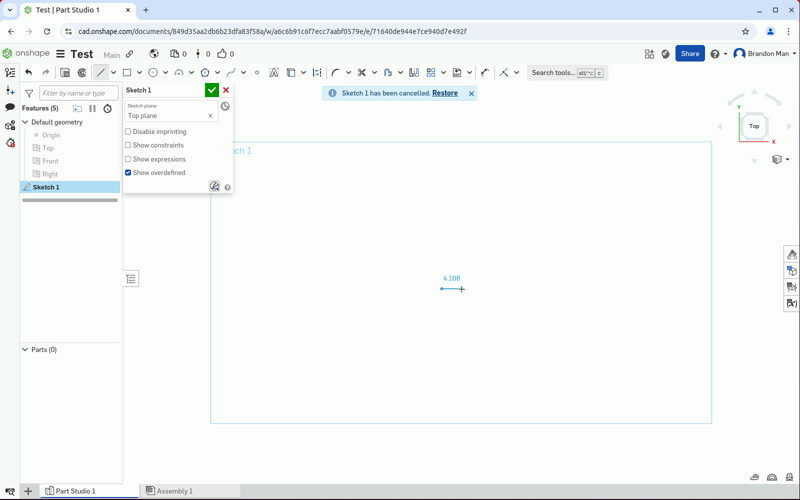
click(461, 288)
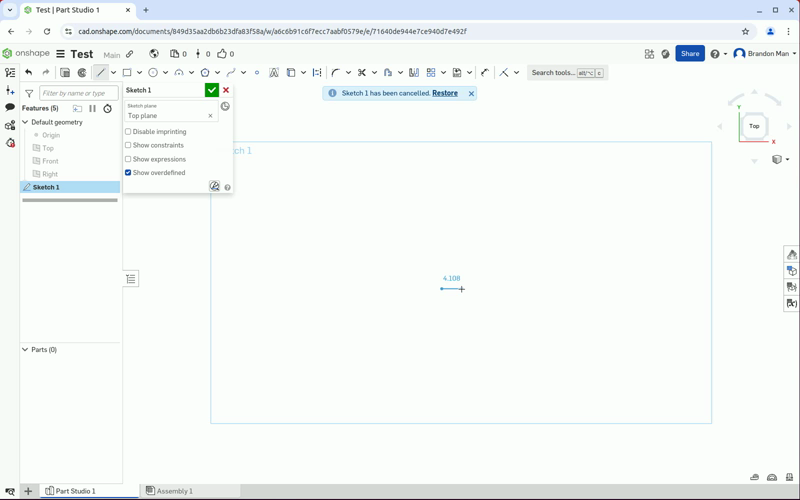
key_up(shift)
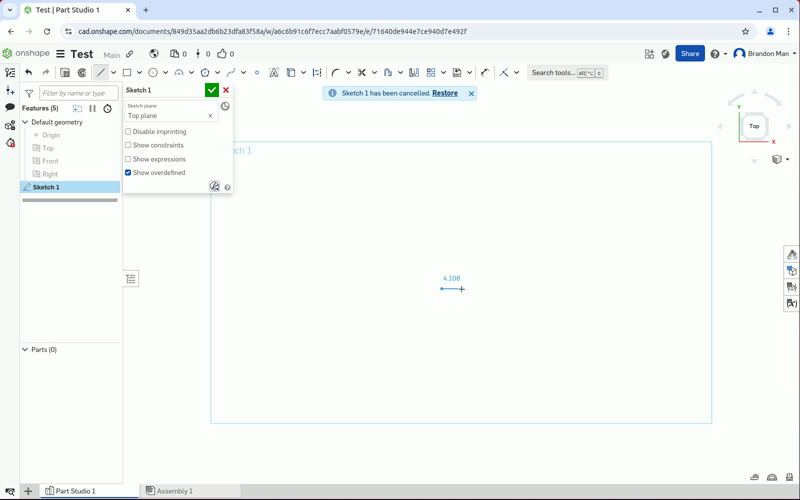
key_down(shift)
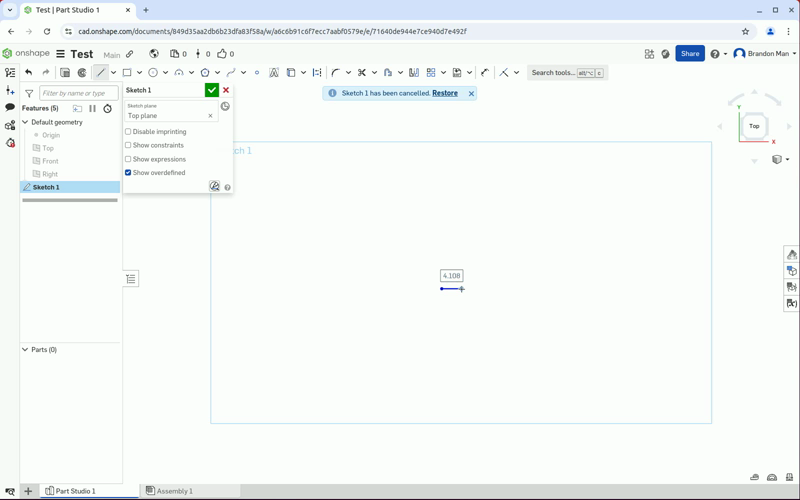
mouse_move(491, 288)
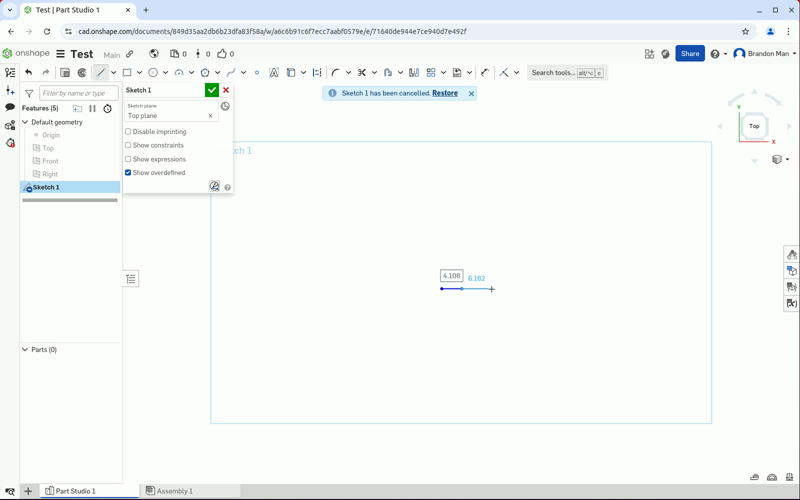
mouse_move(461, 282)
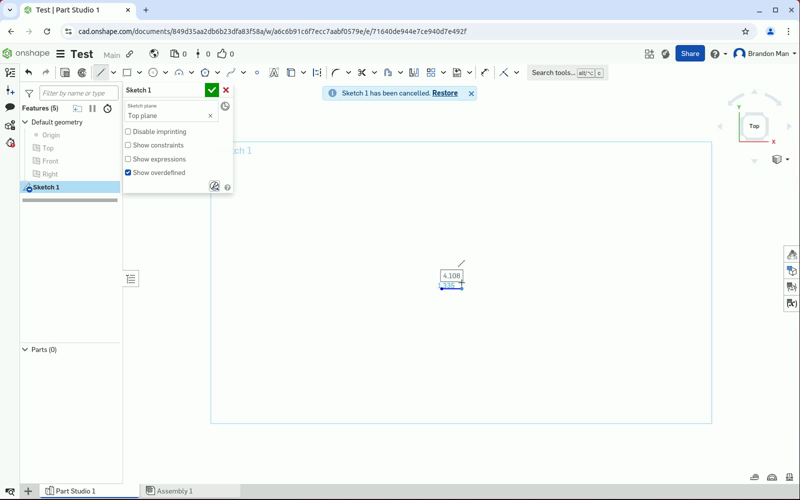
scroll(6)
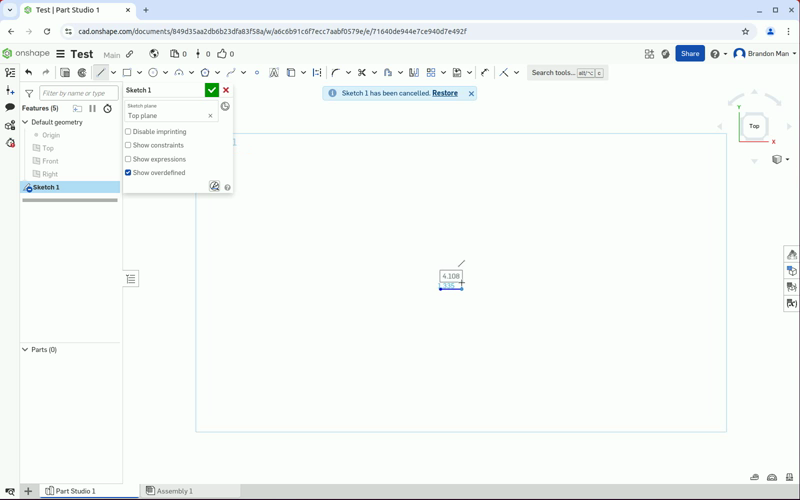
scroll(6)
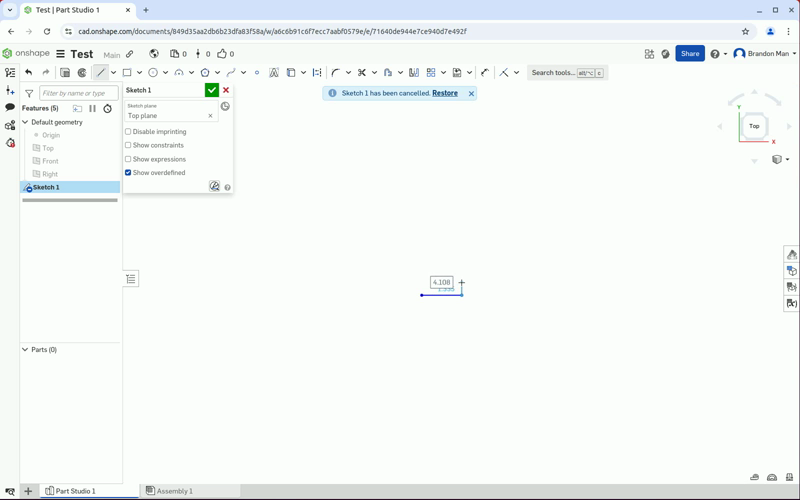
scroll(6)
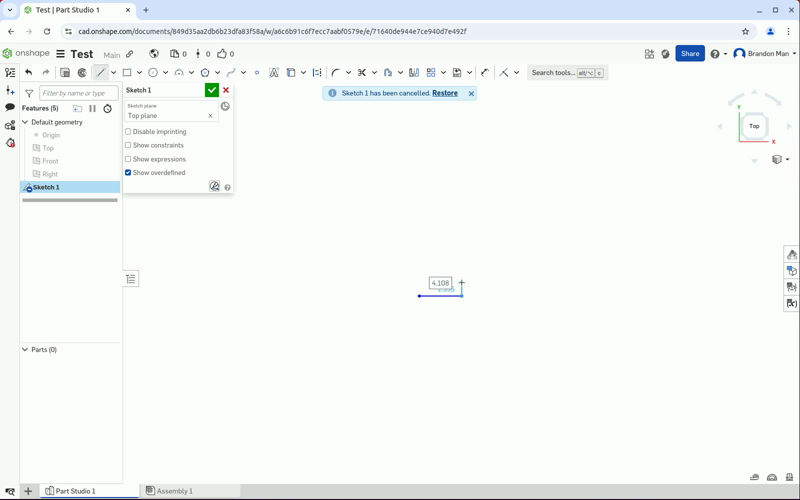
scroll(6)
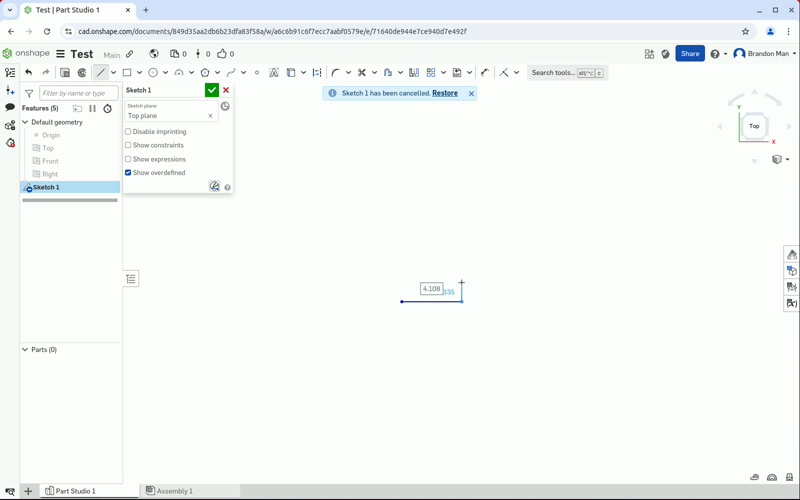
scroll(6)
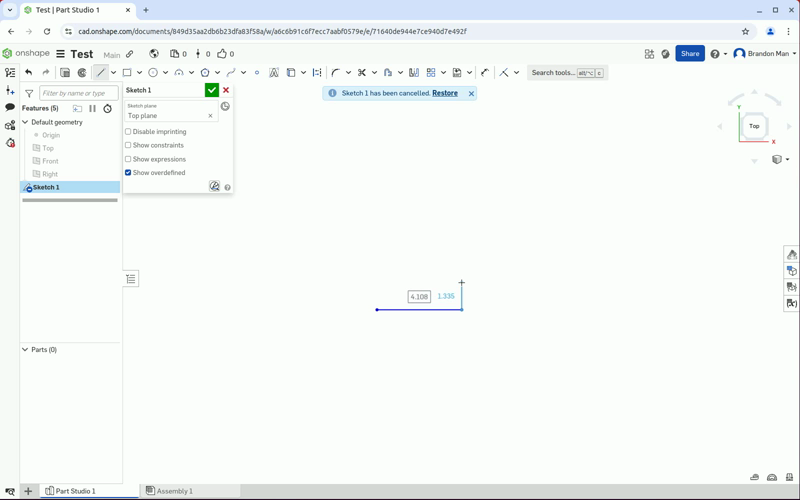
scroll(6)
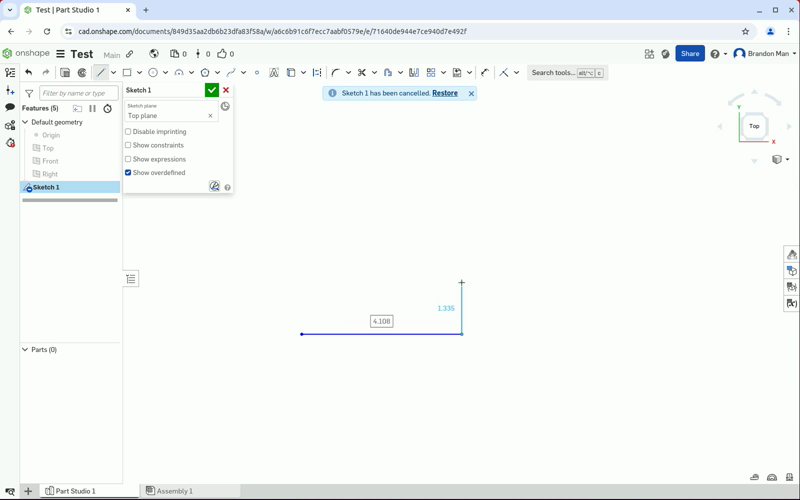
scroll(6)
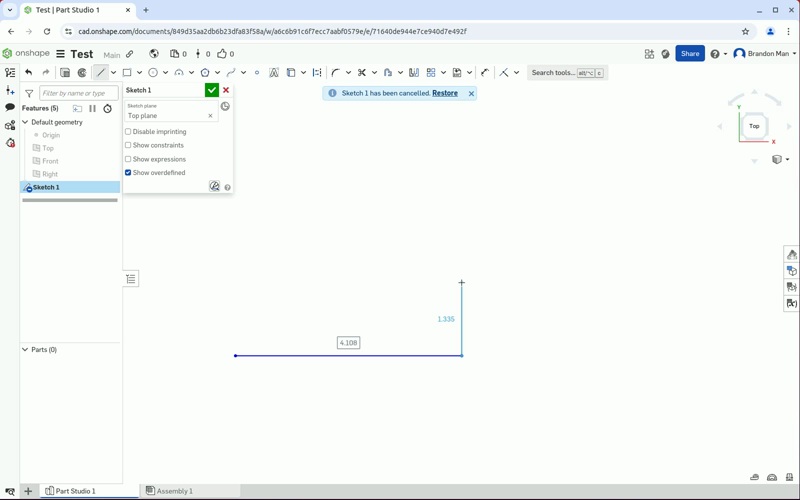
click(461, 282)
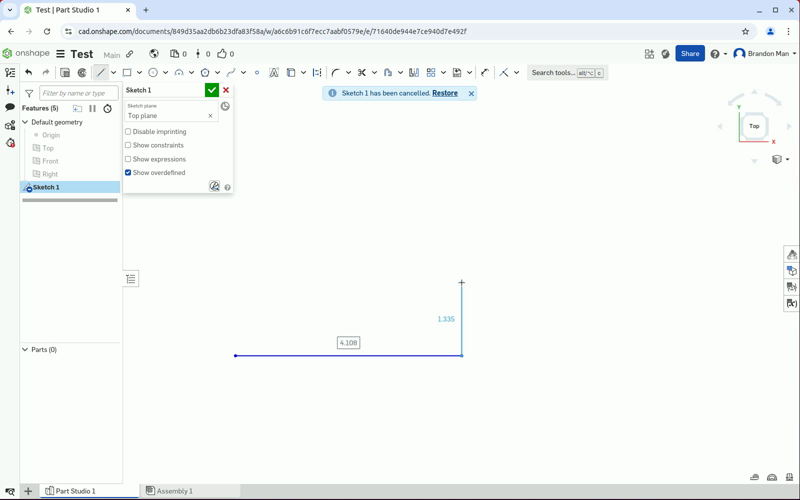
scroll(-6)
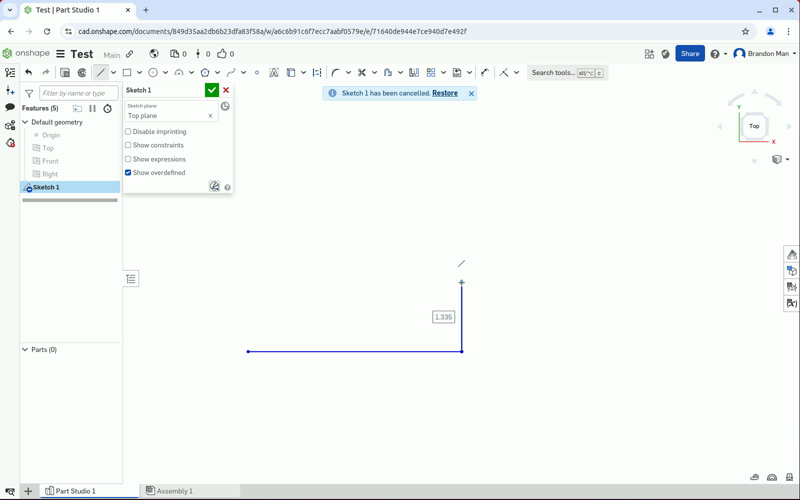
scroll(-6)
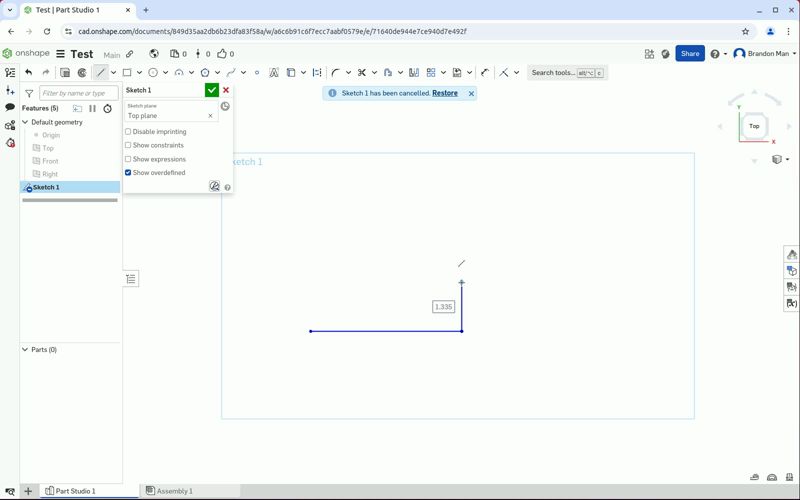
scroll(-6)
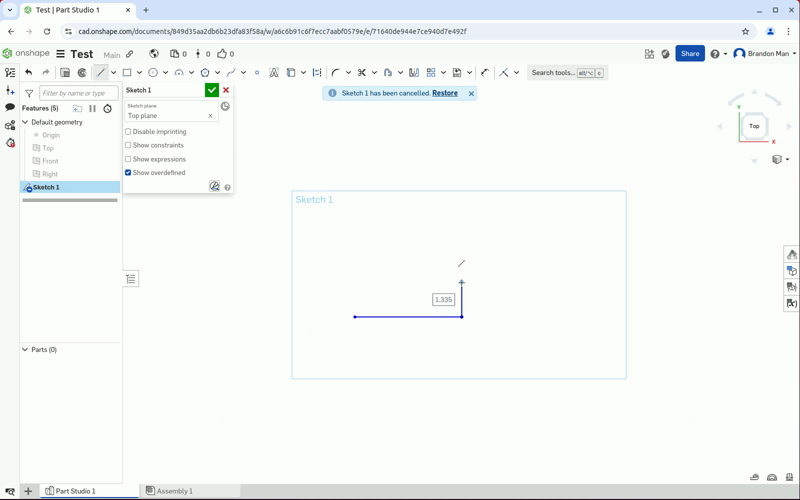
scroll(-6)
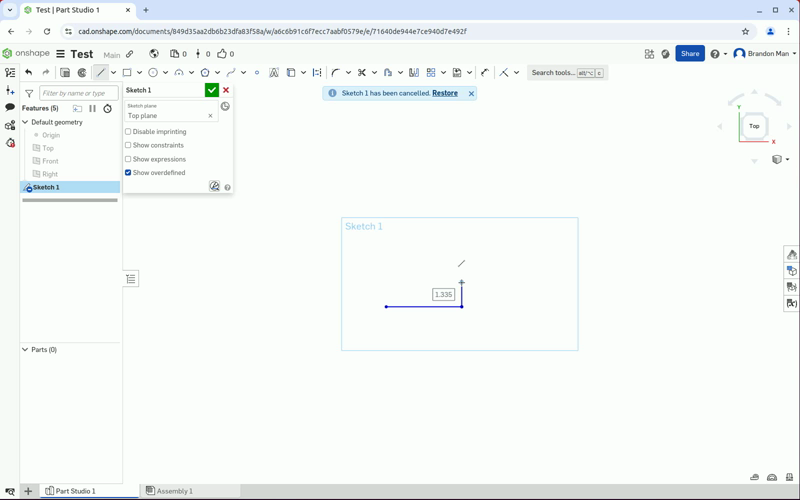
scroll(-6)
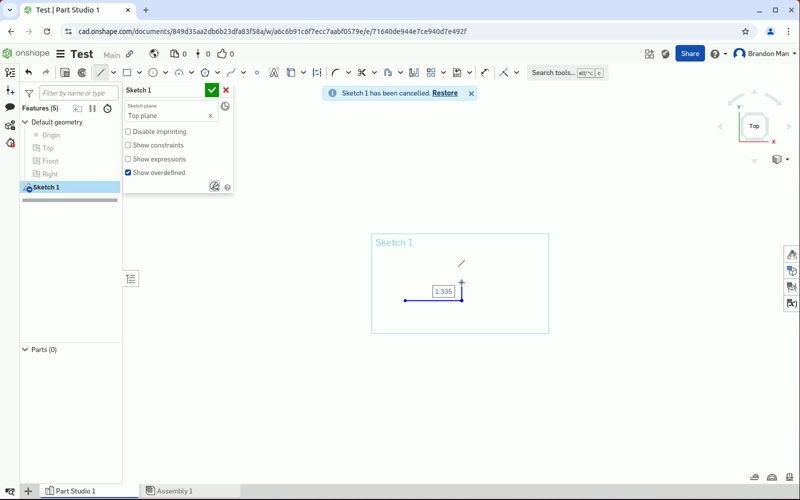
scroll(-6)
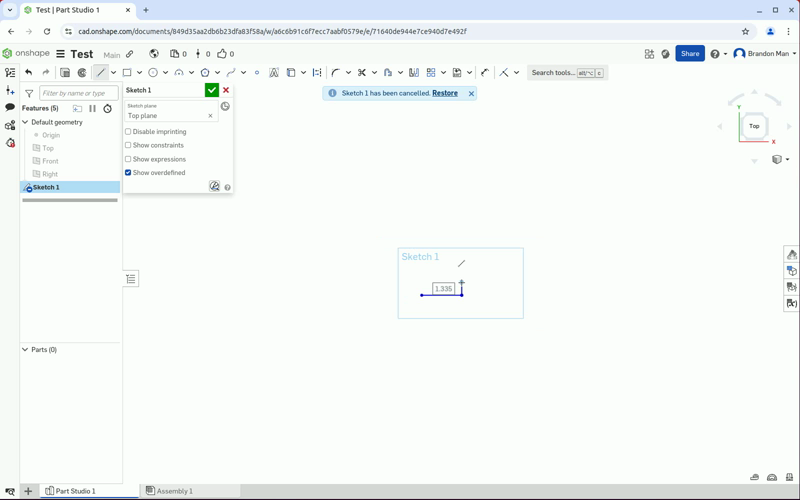
scroll(-6)
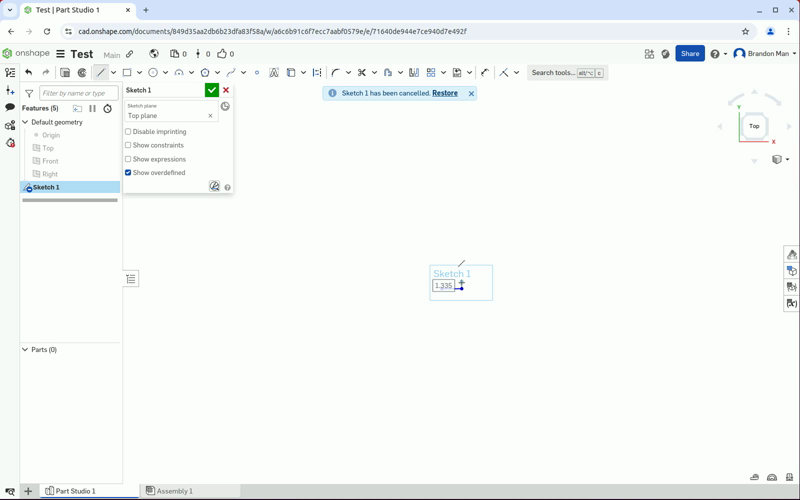
key_up(shift)
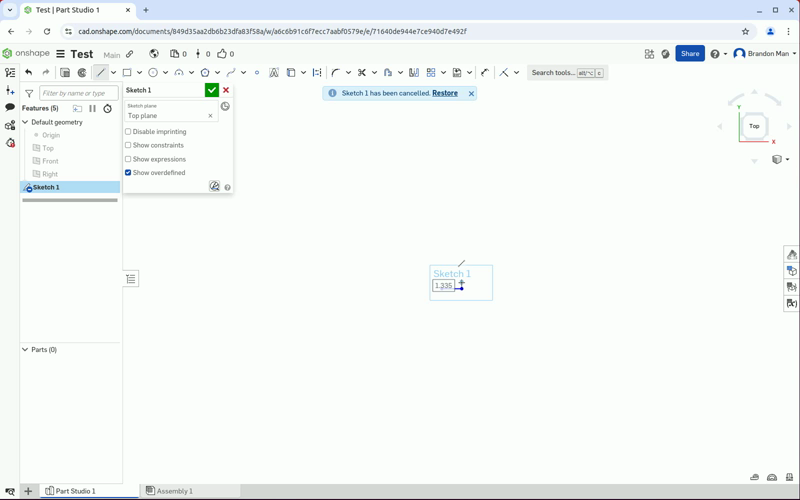
key_down(shift)
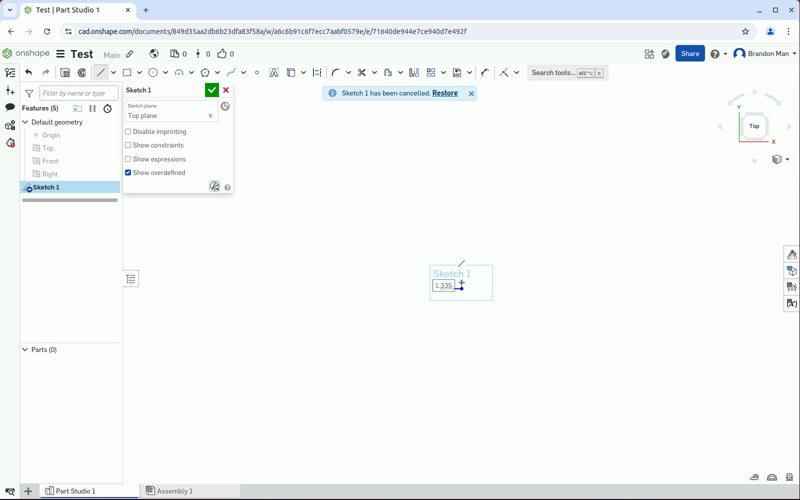
mouse_move(491, 282)
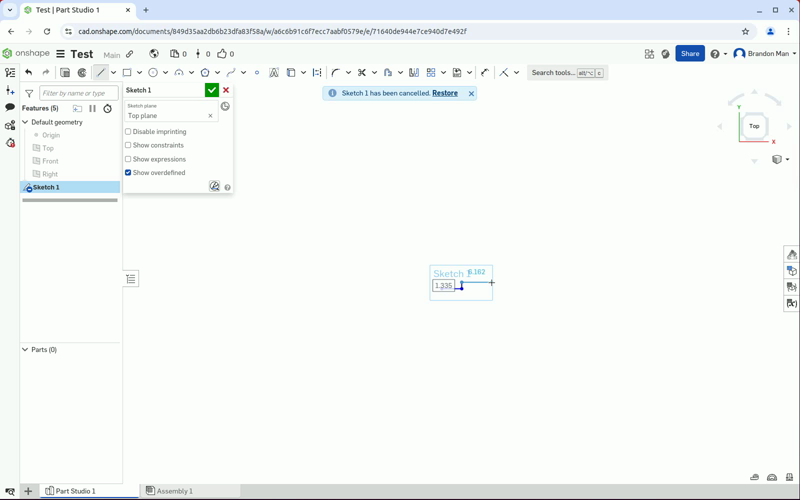
mouse_move(441, 282)
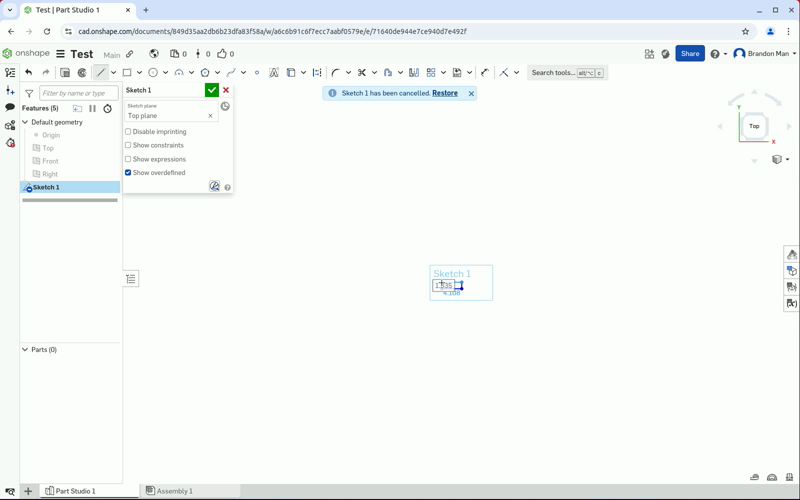
click(441, 282)
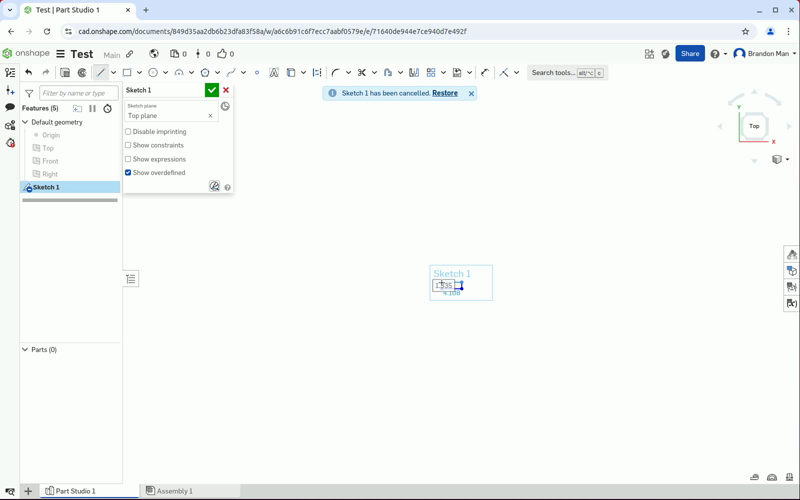
key_up(shift)
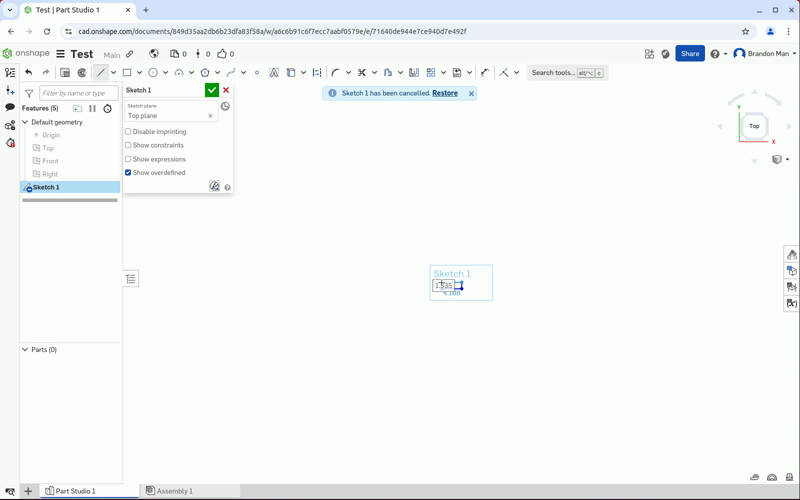
mouse_move(471, 282)
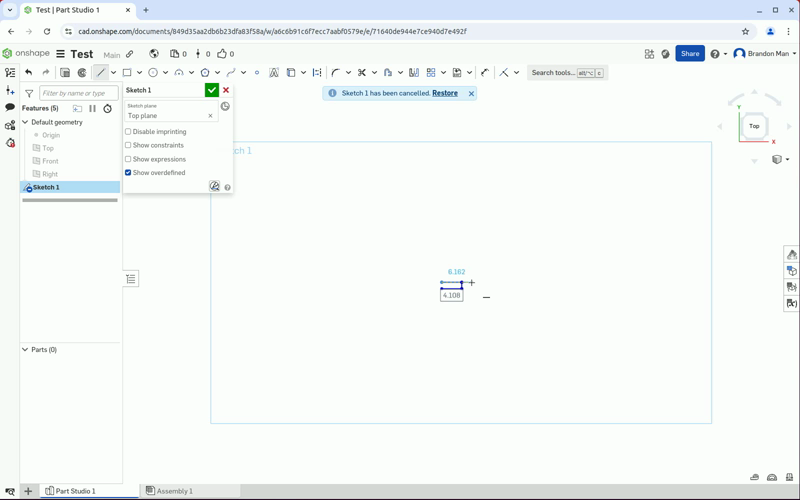
key_down(shift)
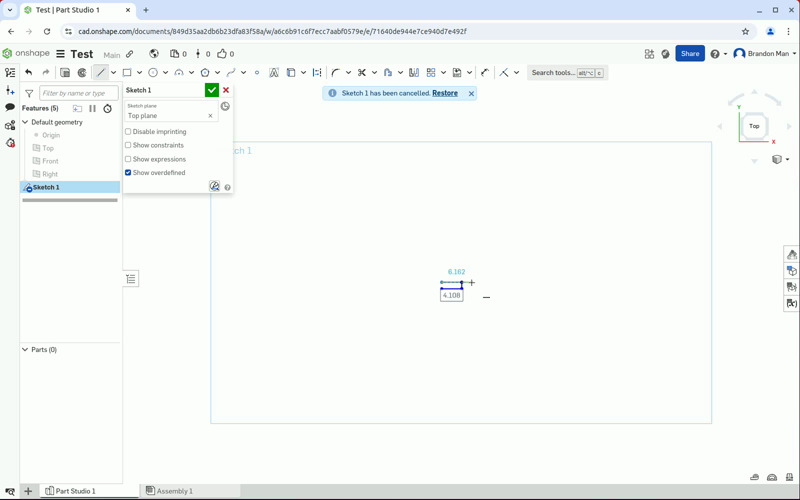
mouse_move(441, 288)
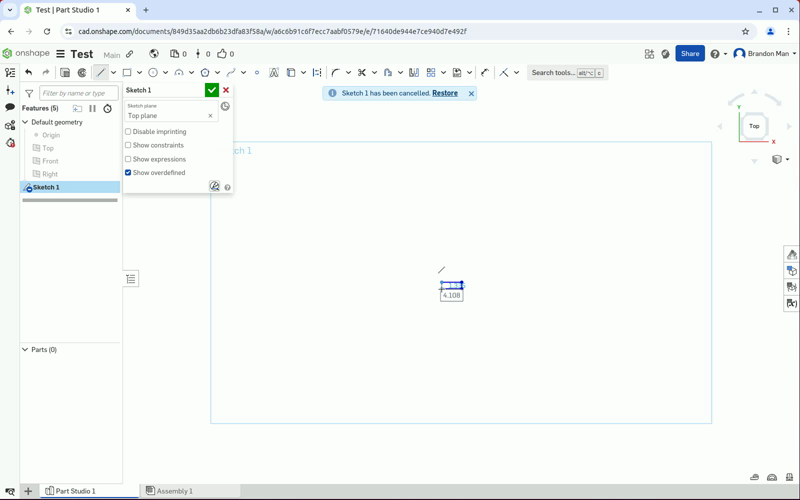
scroll(6)
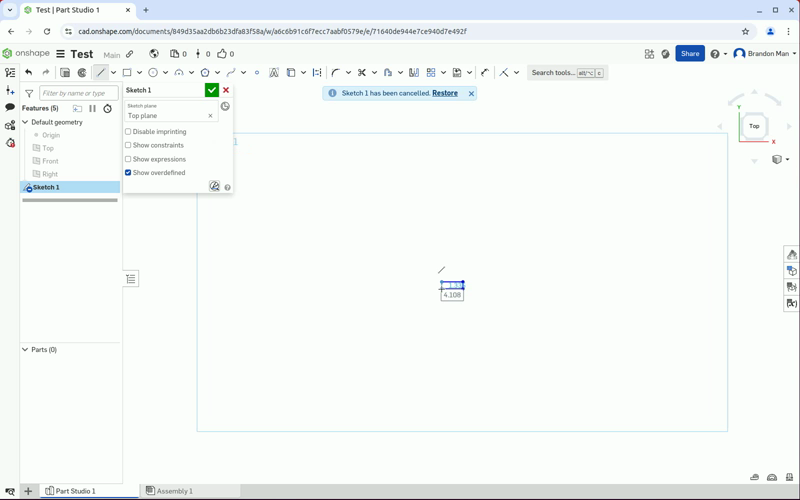
scroll(6)
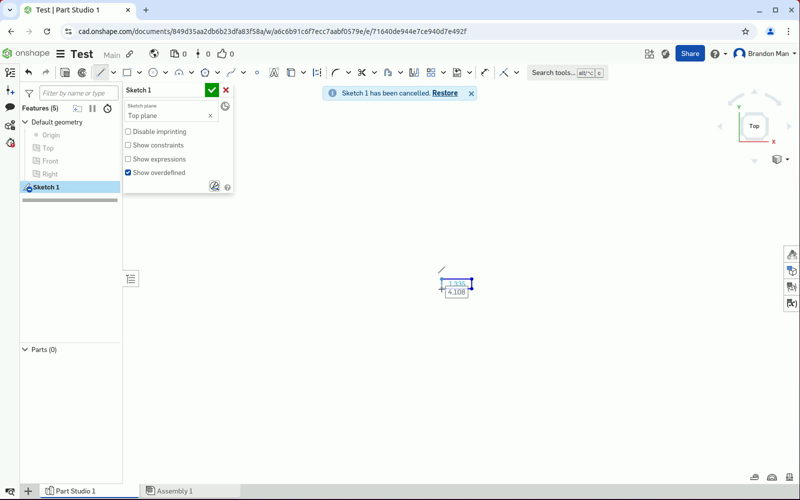
scroll(6)
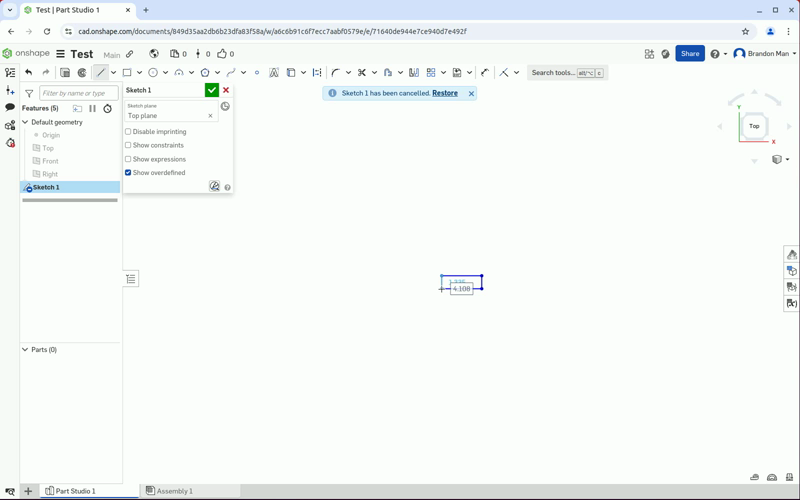
scroll(6)
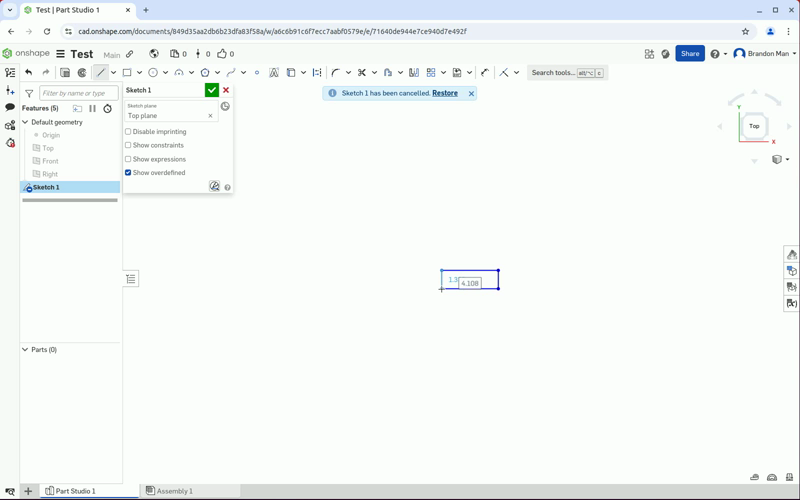
scroll(6)
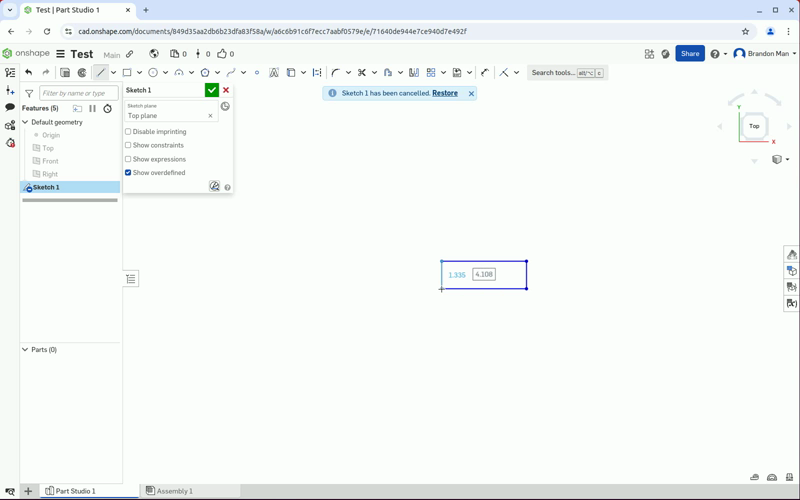
scroll(6)
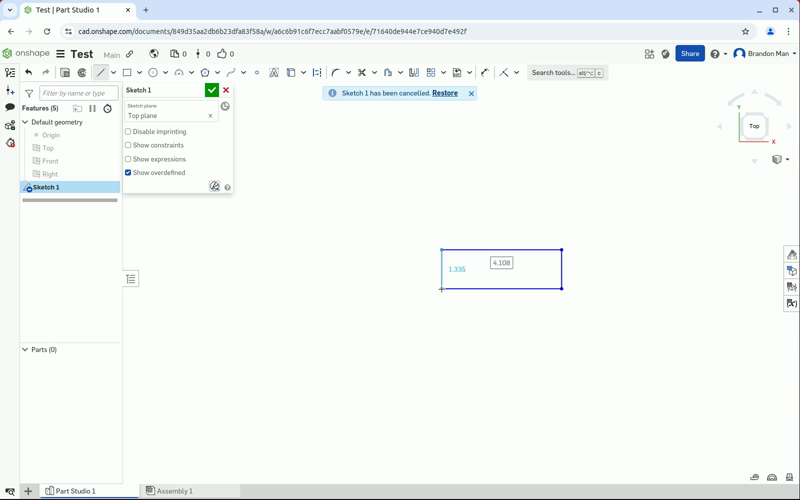
scroll(6)
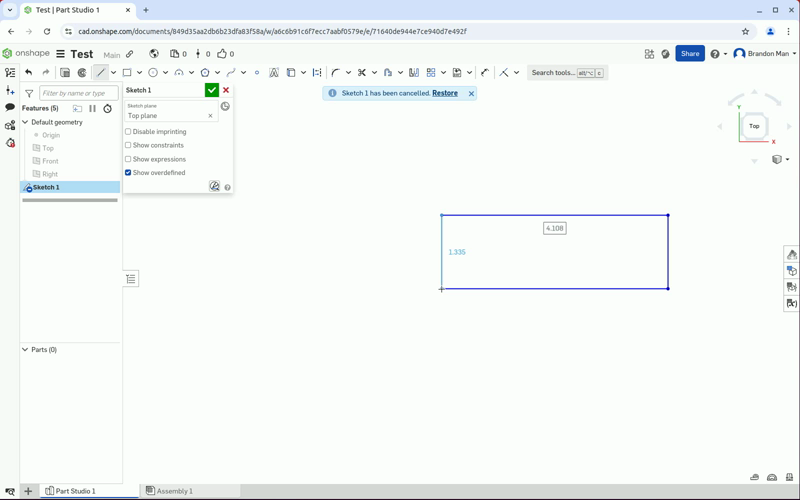
key_up(shift)
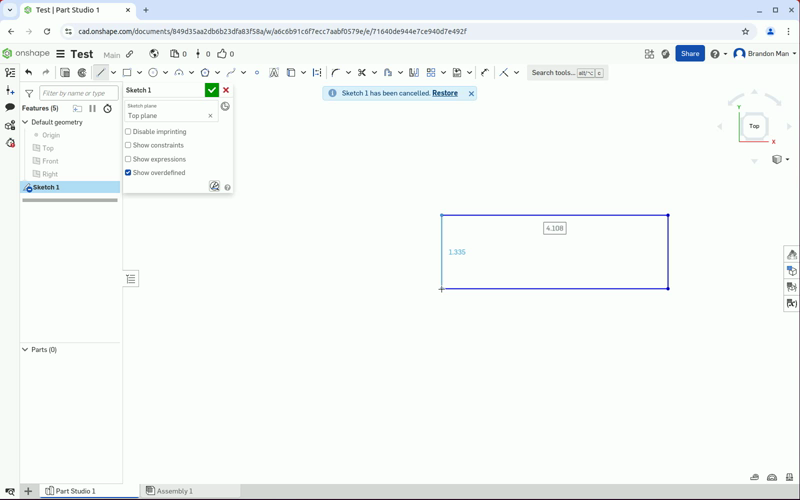
click(441, 288)
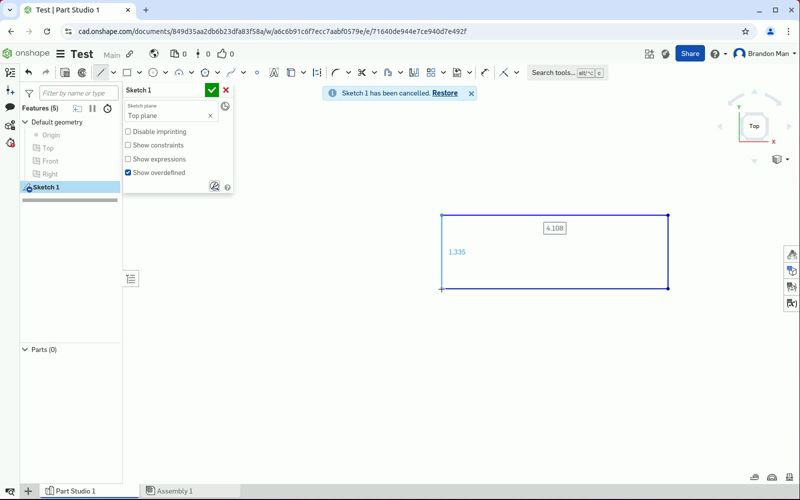
scroll(-6)
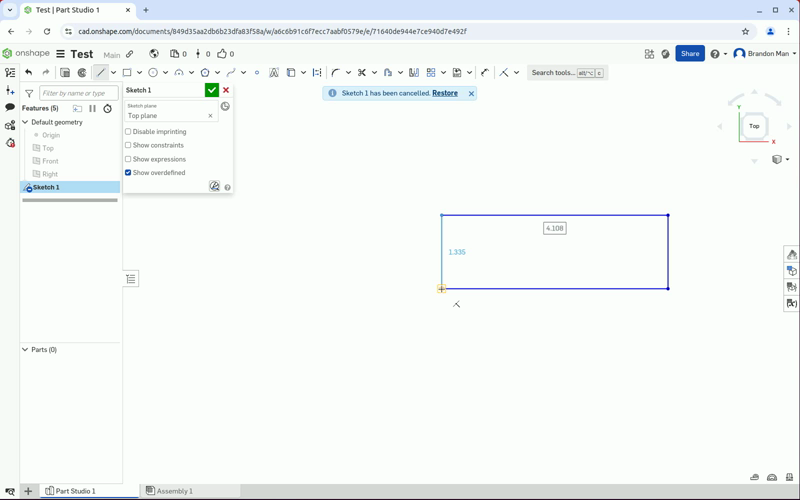
scroll(-6)
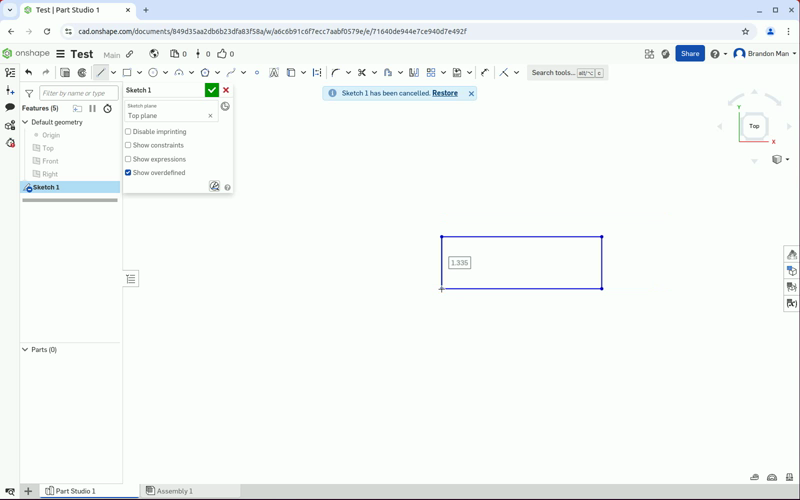
scroll(-6)
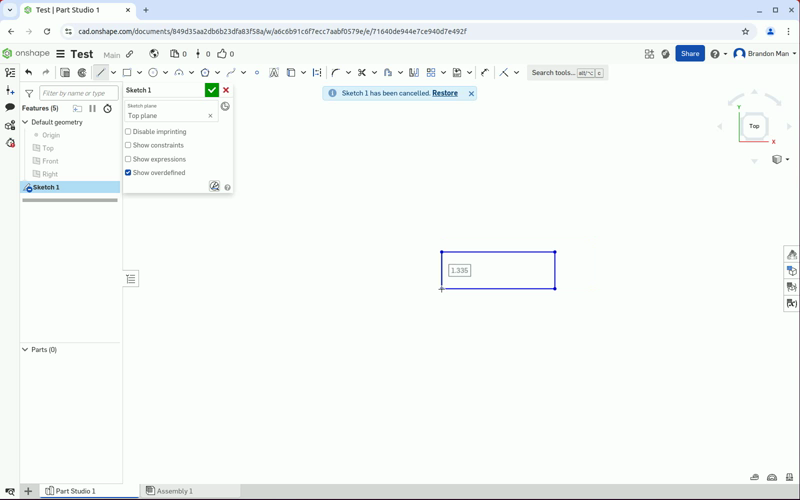
scroll(-6)
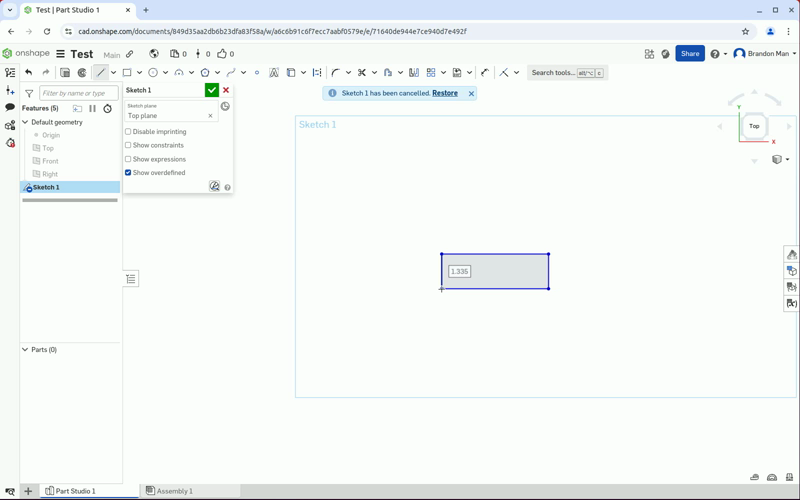
scroll(-6)
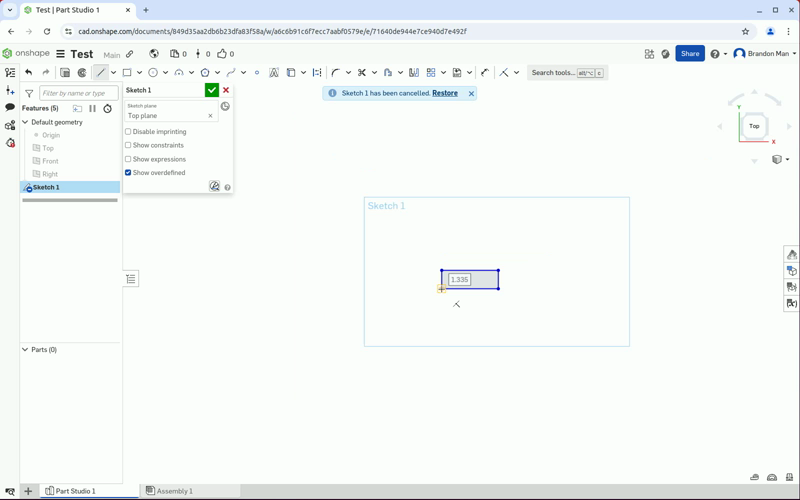
scroll(-6)
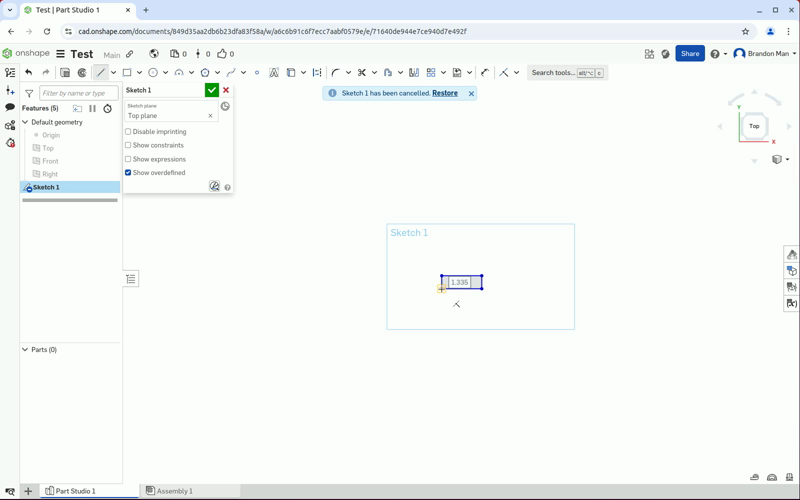
scroll(-6)
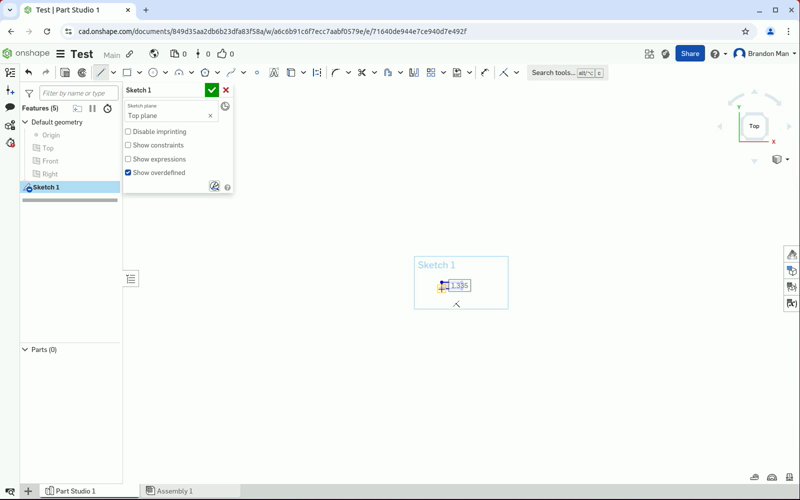
key(esc)
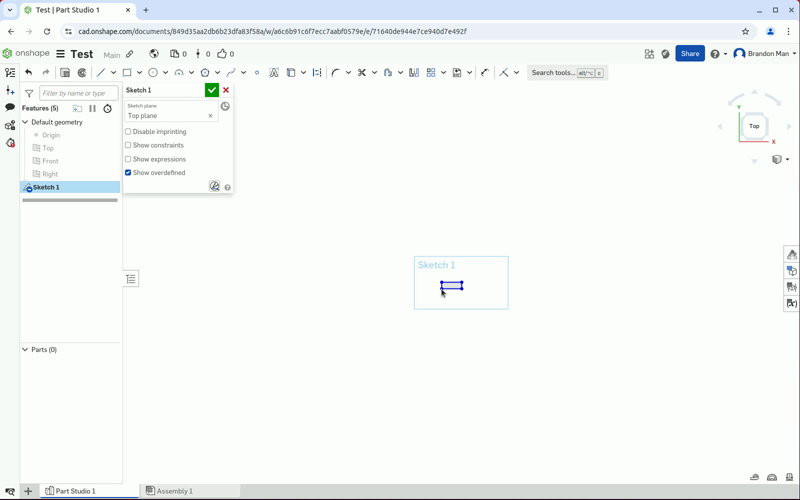
mouse_move(460, 286)
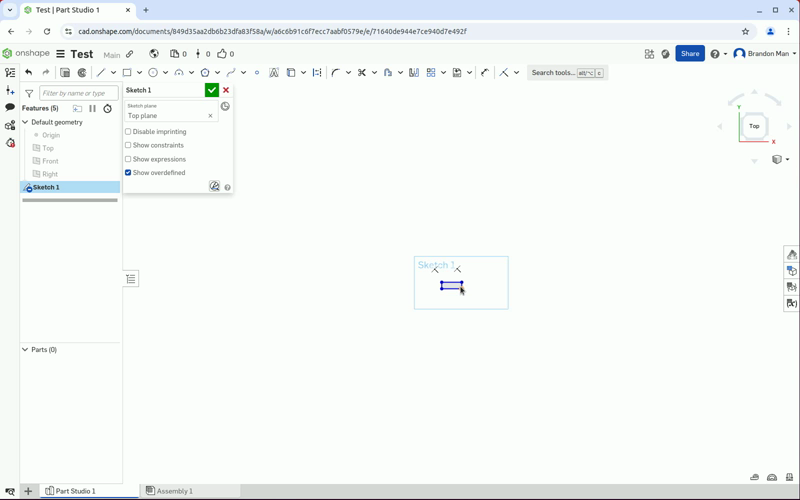
scroll(6)
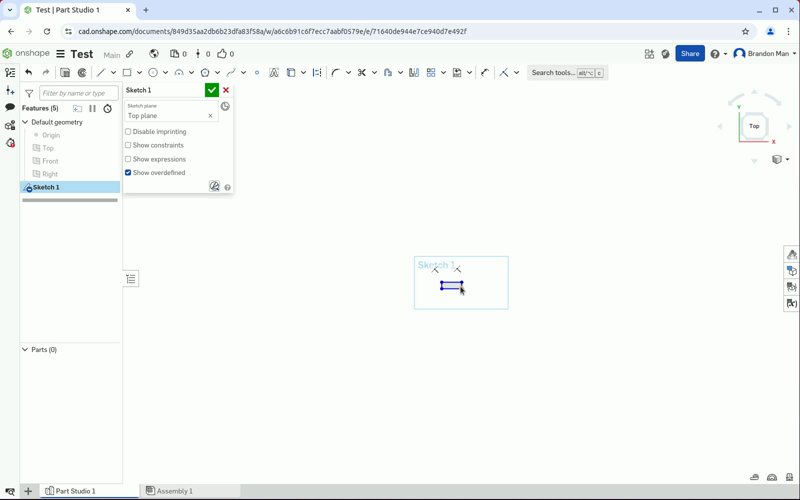
scroll(6)
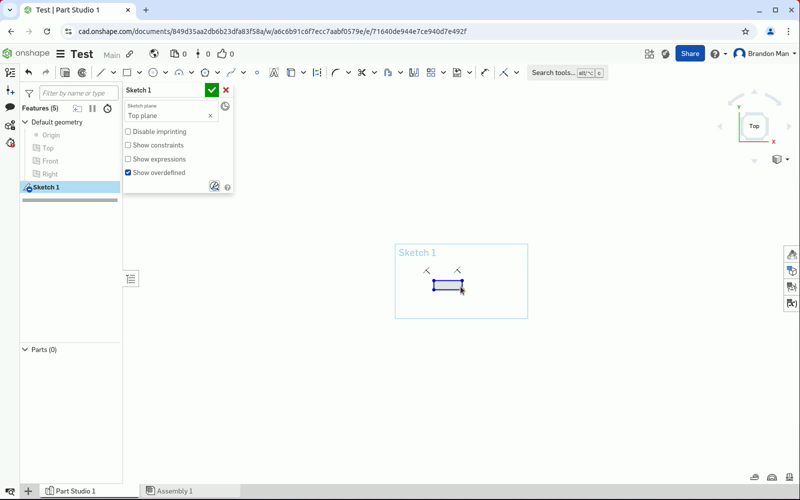
scroll(6)
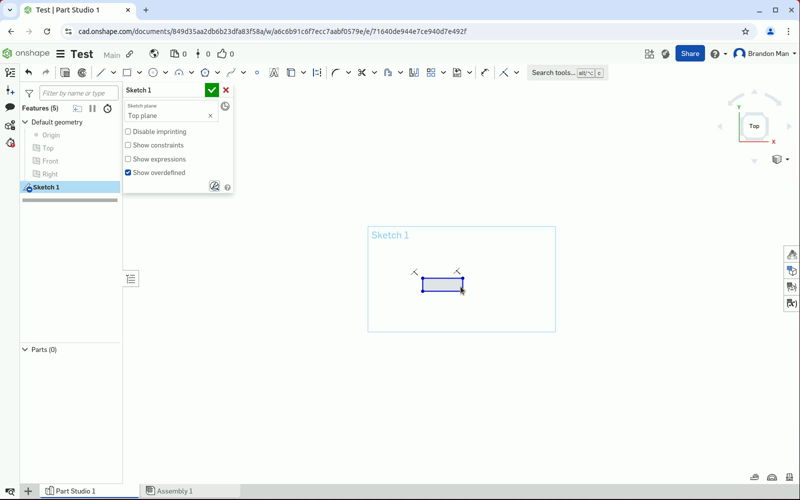
scroll(6)
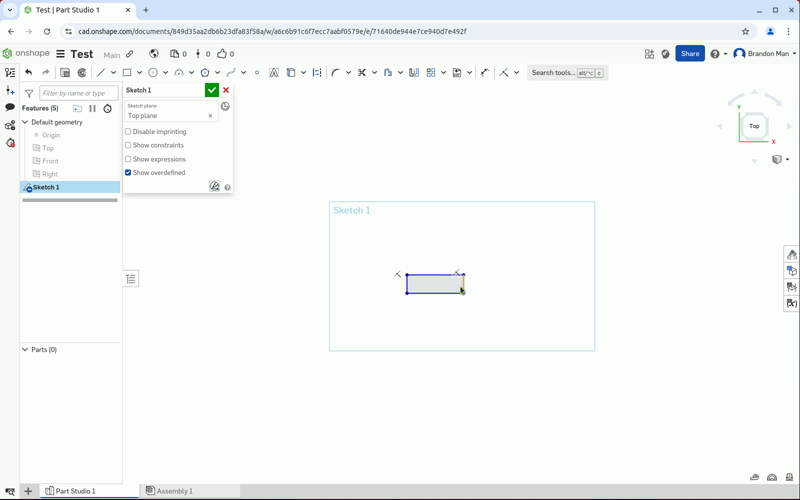
scroll(6)
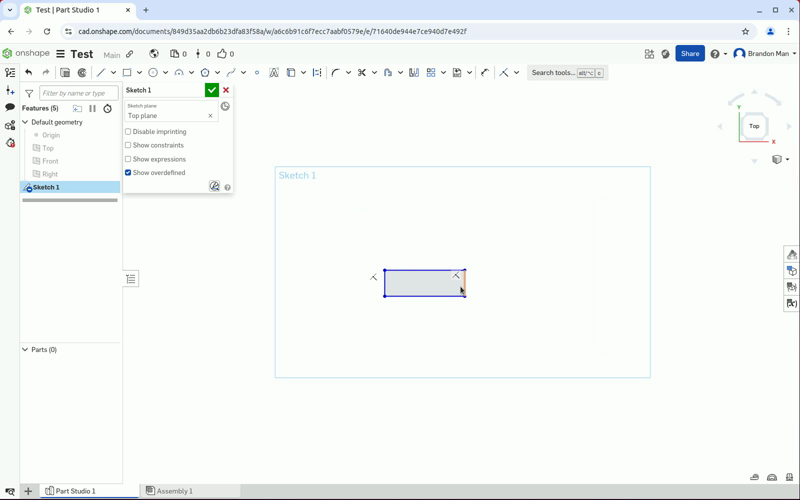
scroll(6)
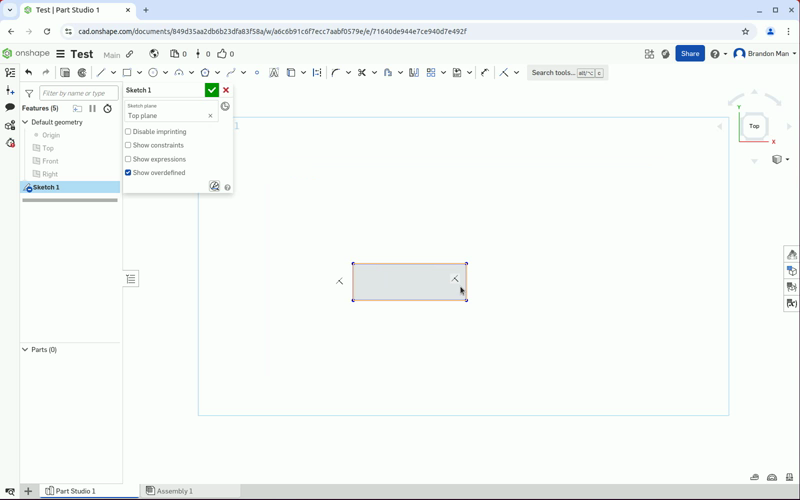
scroll(6)
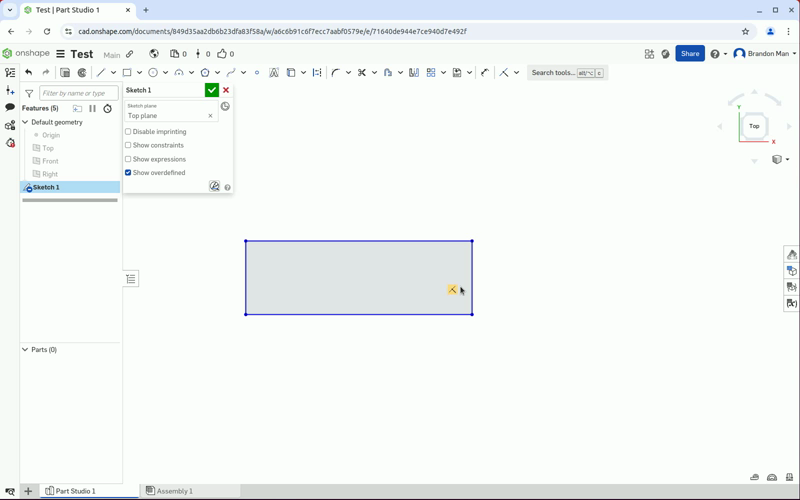
click(460, 286)
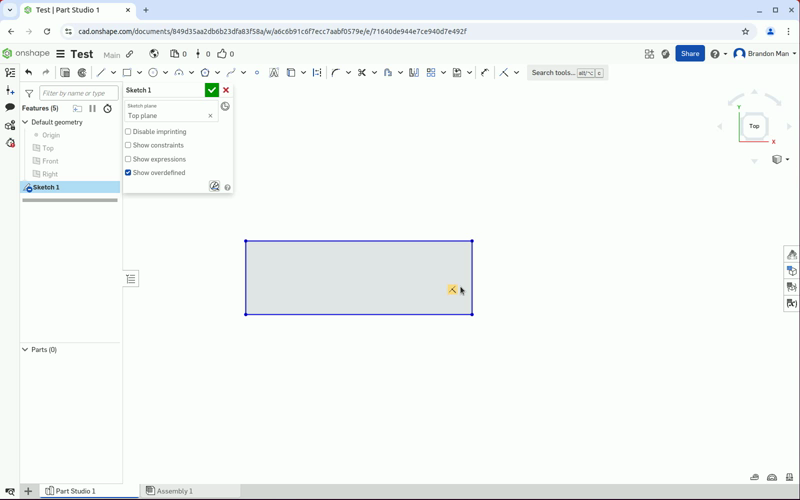
scroll(-6)
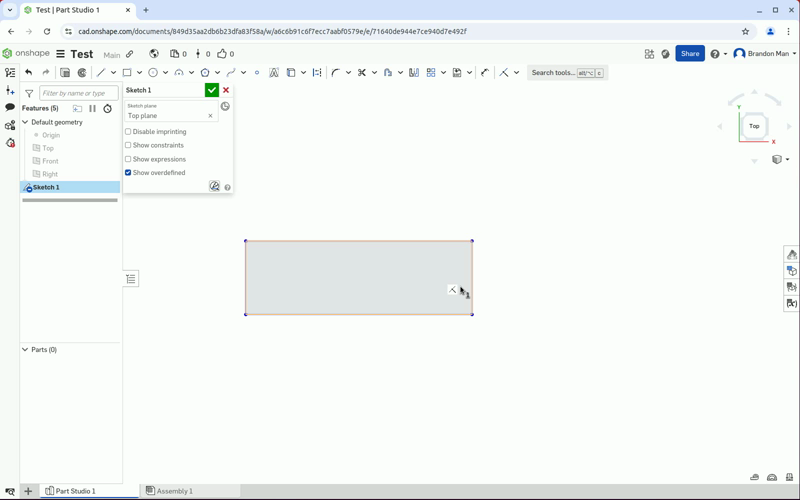
scroll(-6)
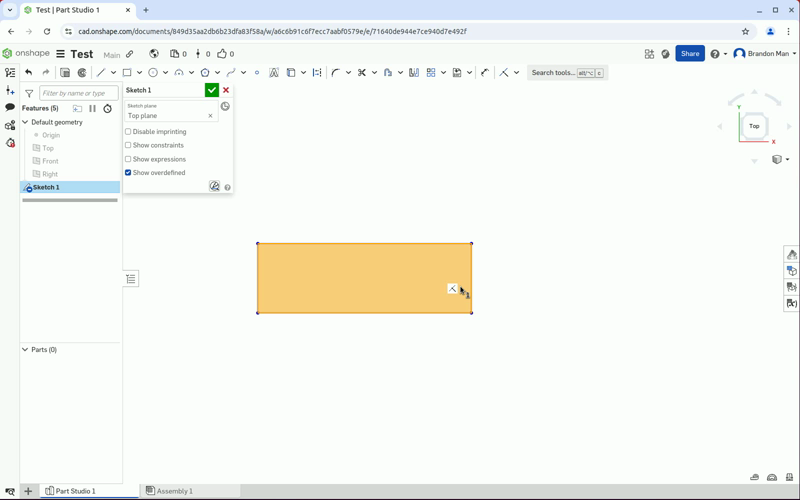
scroll(-6)
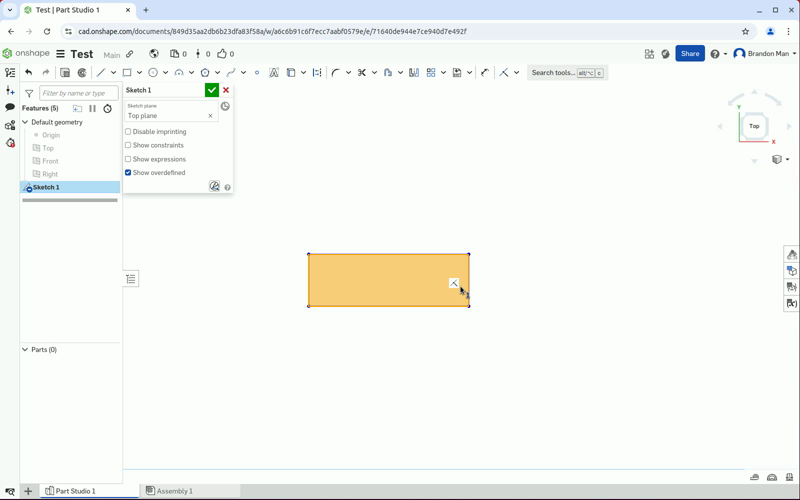
scroll(-6)
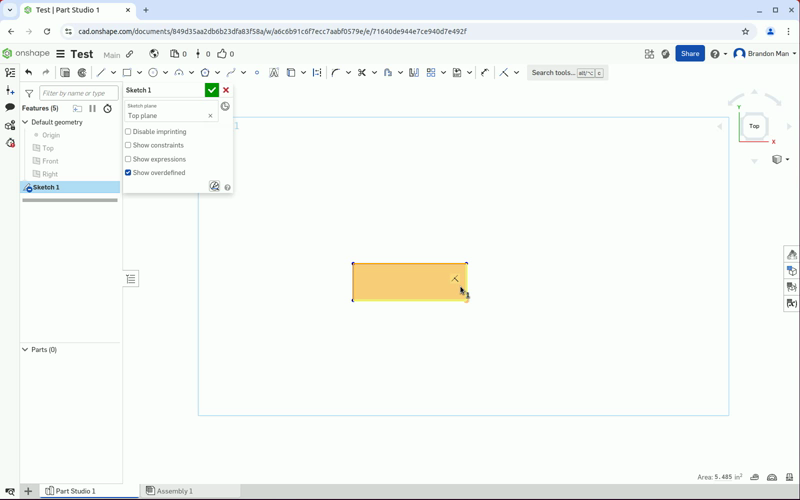
scroll(-6)
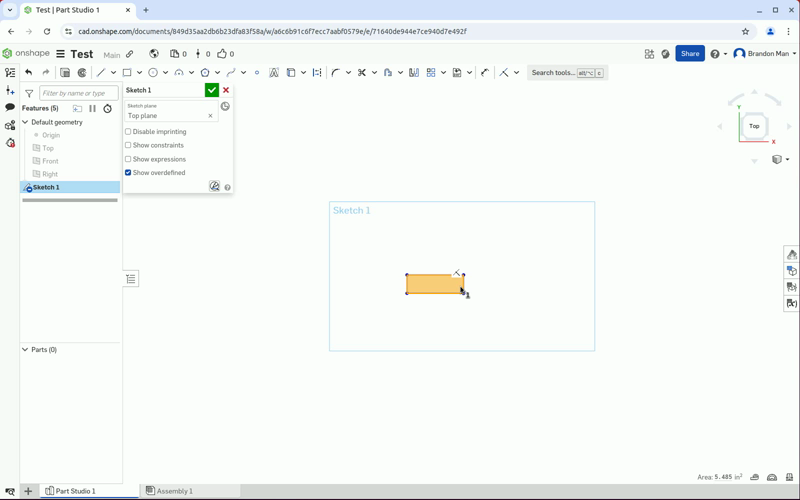
scroll(-6)
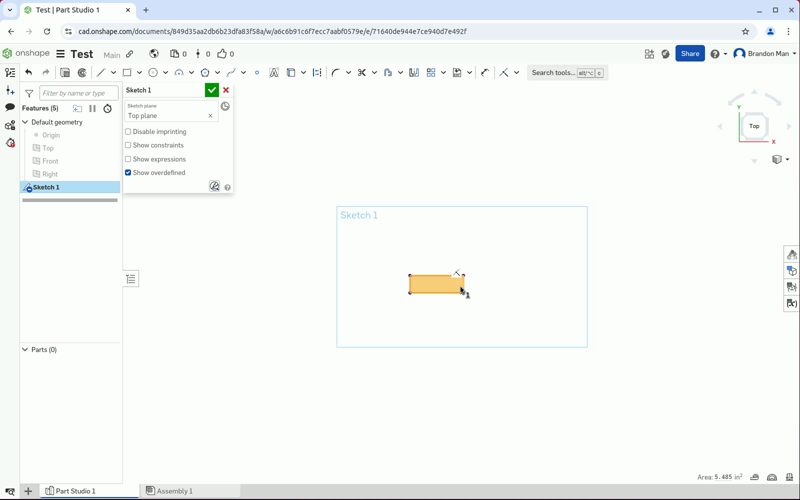
scroll(-6)
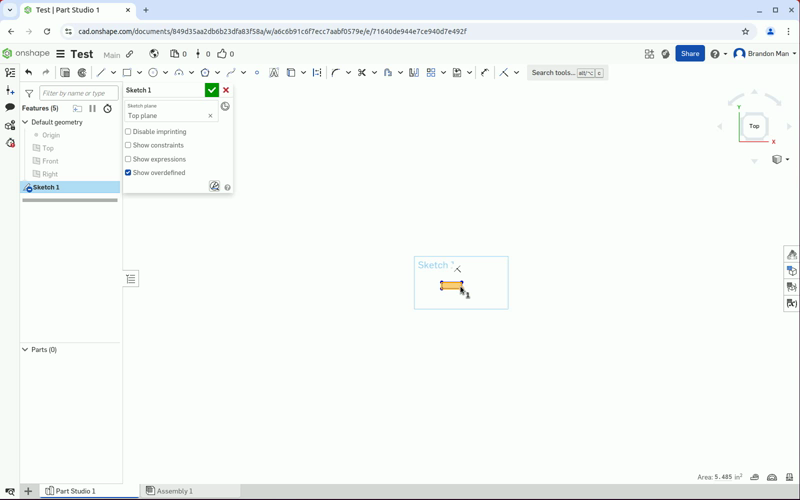
mouse_move(73, 352)
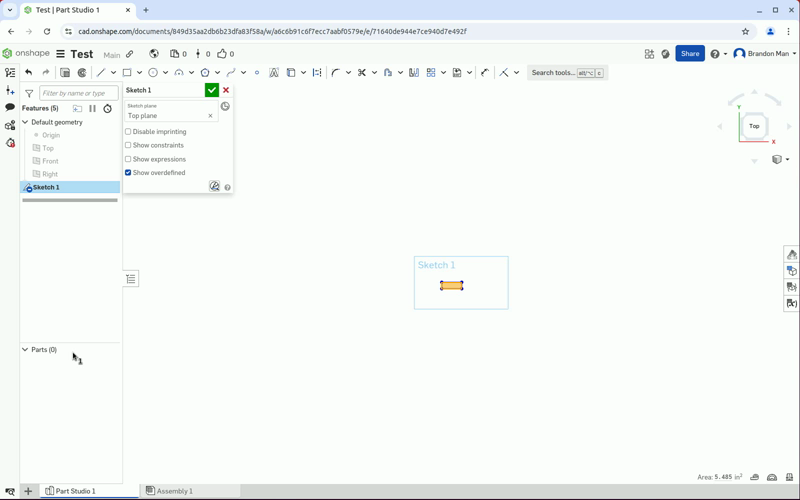
key(shift+y)
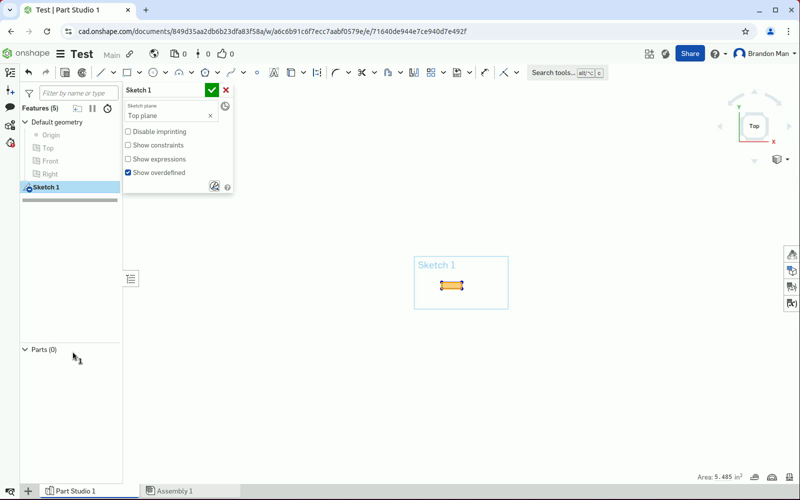
key(shift+e)
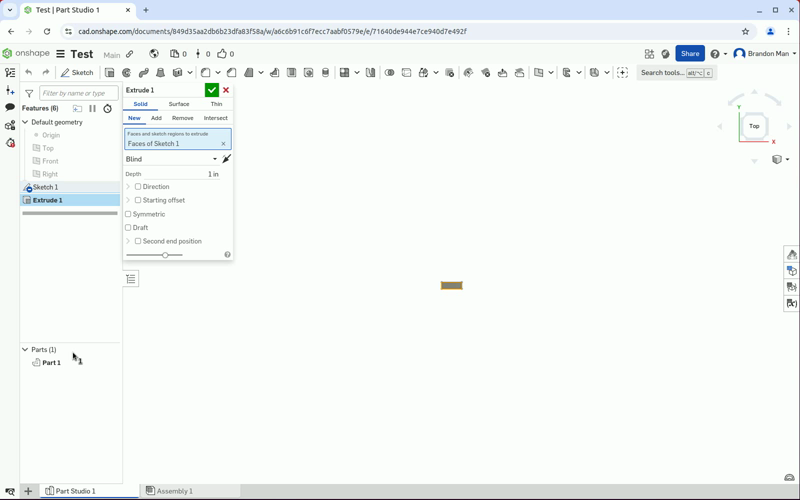
mouse_move(143, 106)
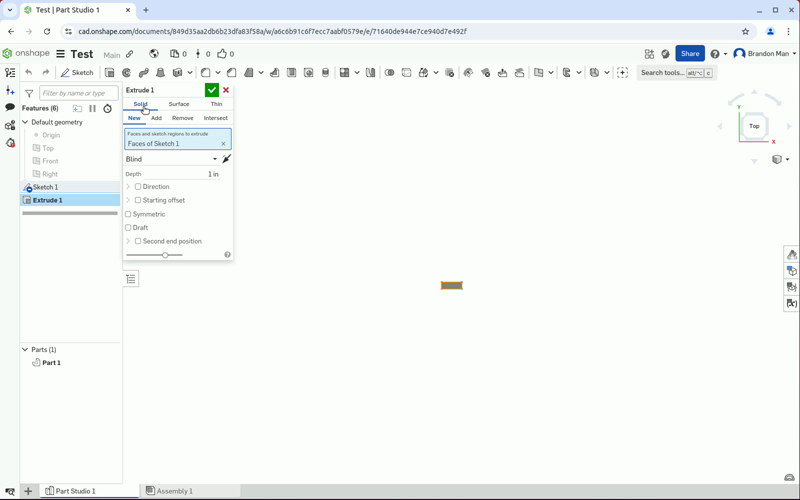
click(143, 106)
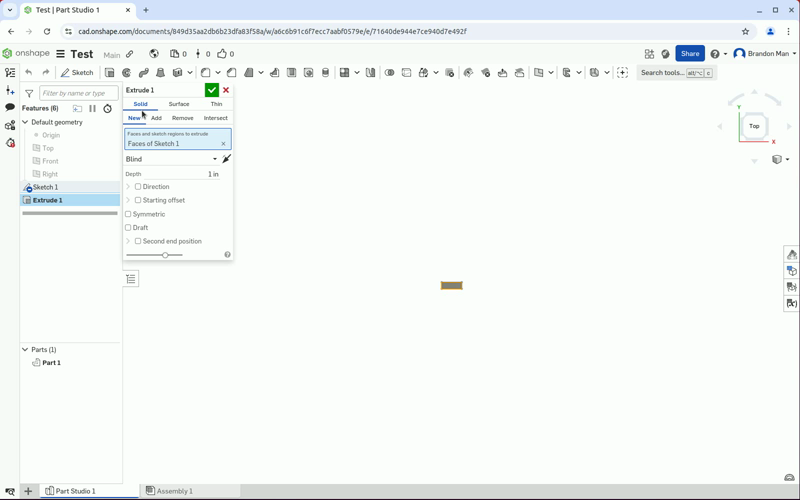
mouse_move(137, 120)
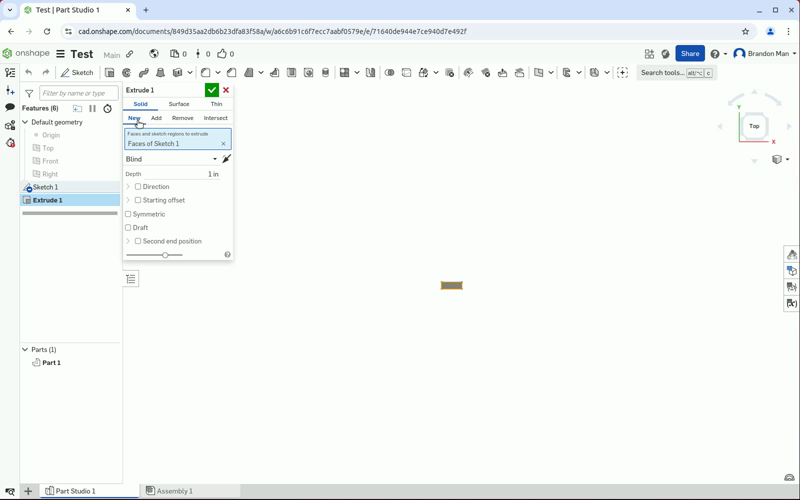
click(137, 120)
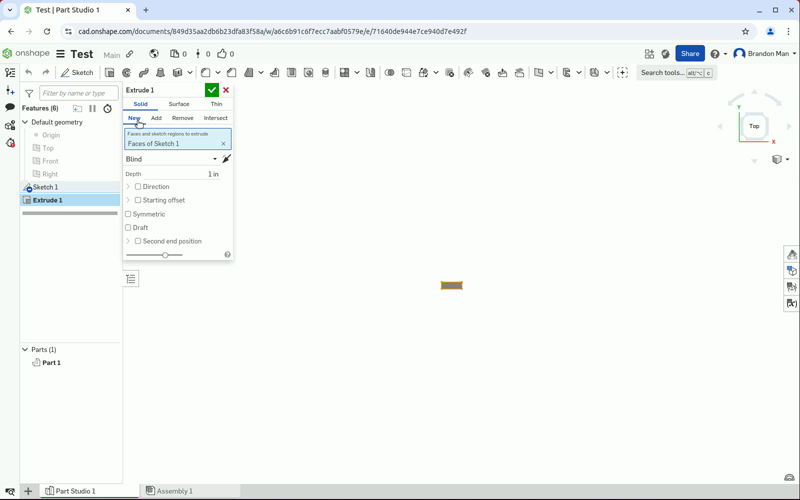
key(tab, 4)
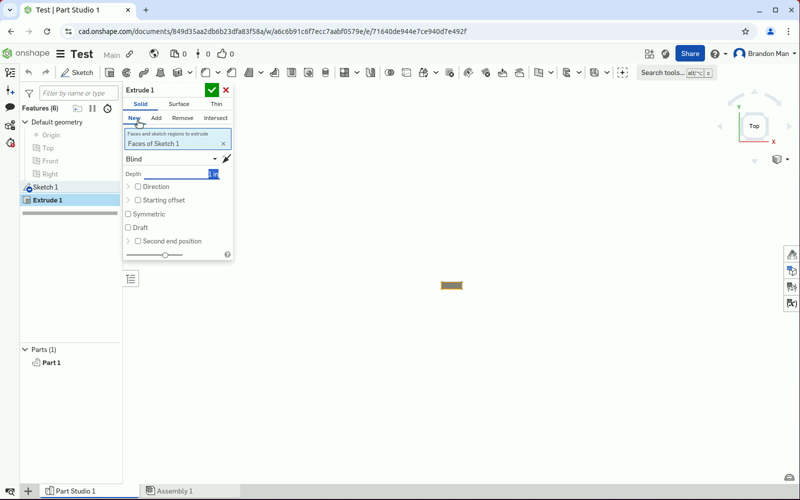
text(-23.108)
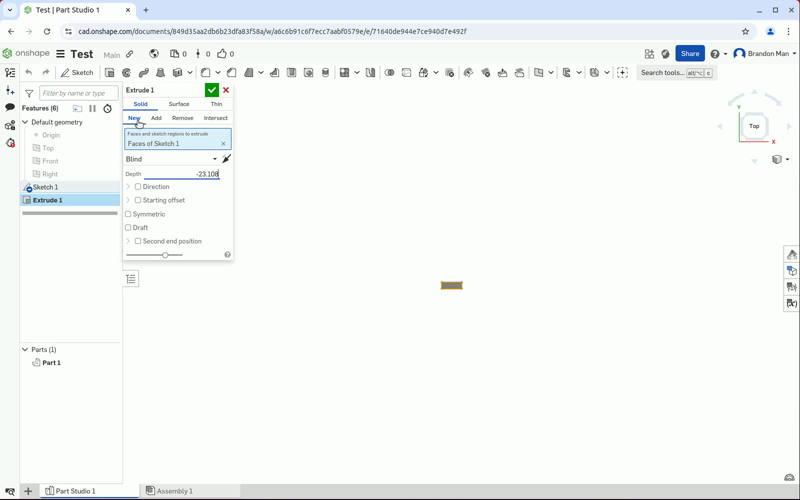
key(enter)
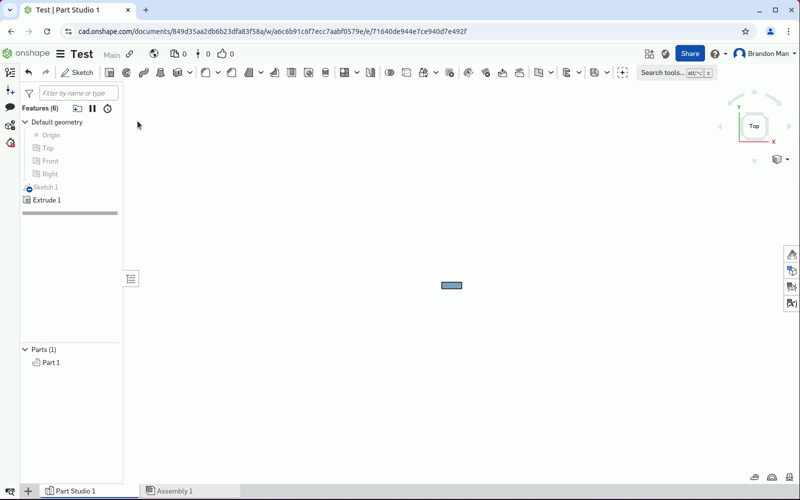
key(shift+h)
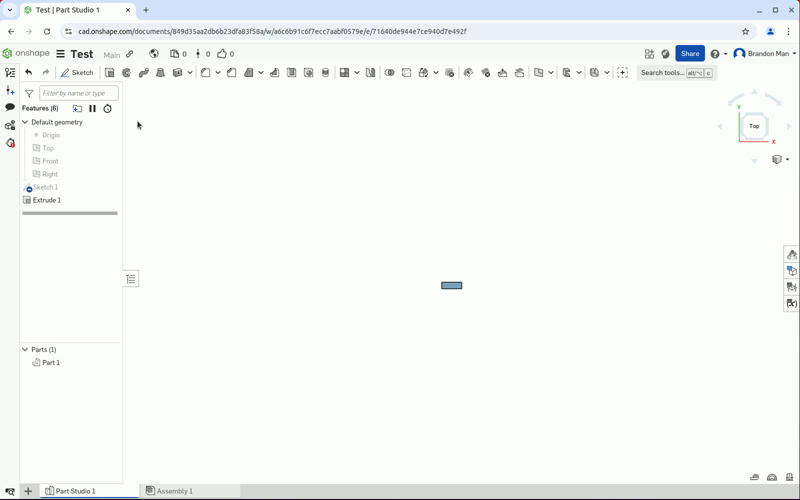
key(shift+h)
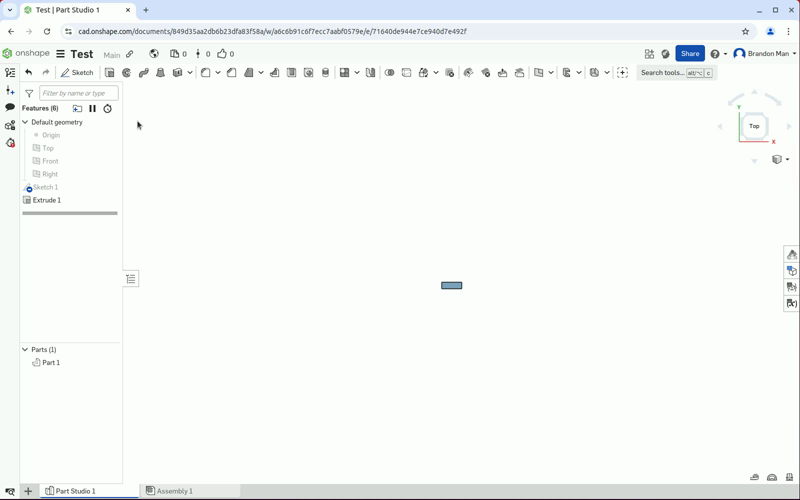
mouse_move(73, 189)
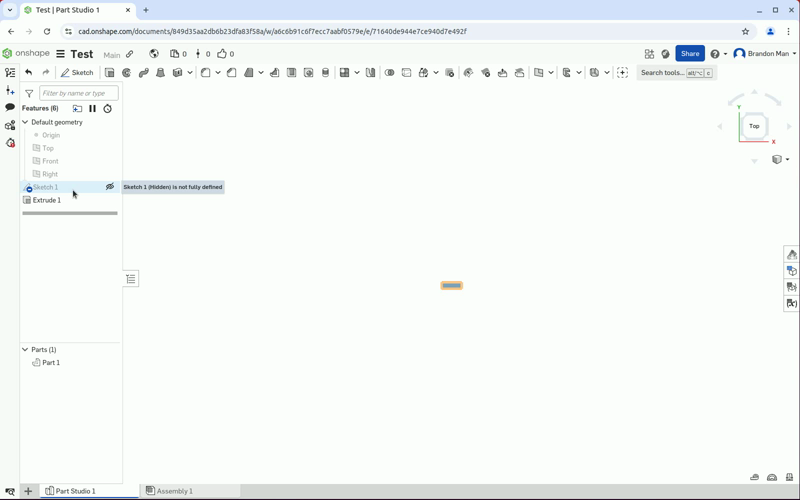
click(73, 189)
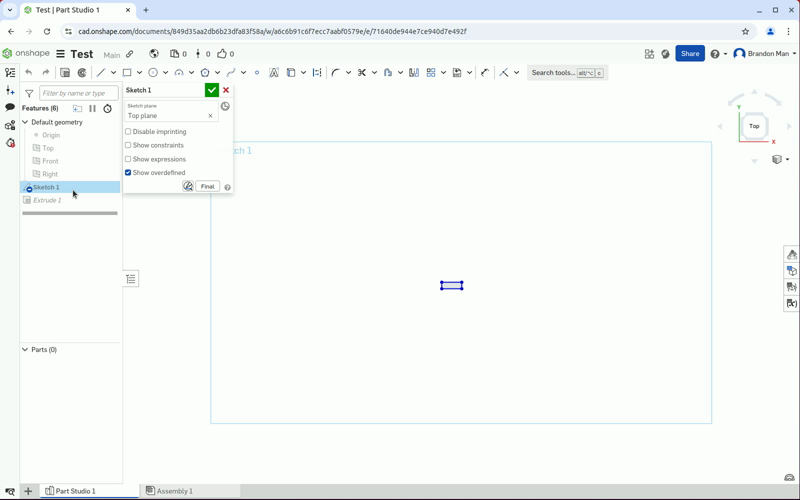
mouse_move(229, 92)
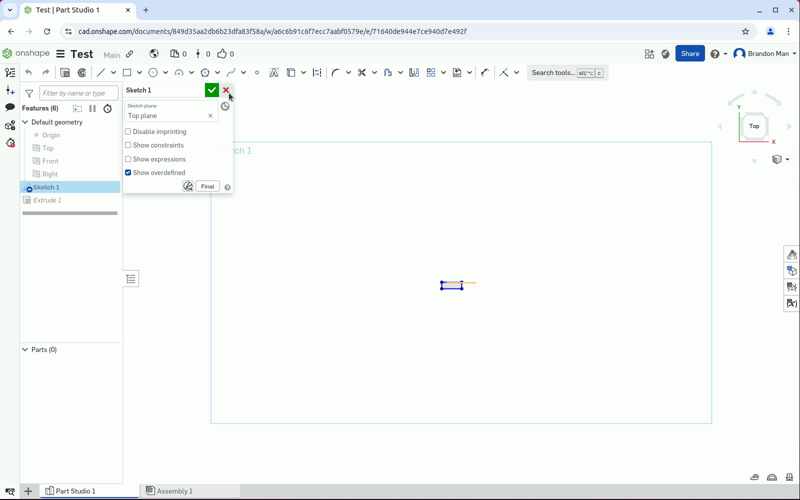
click(229, 92)
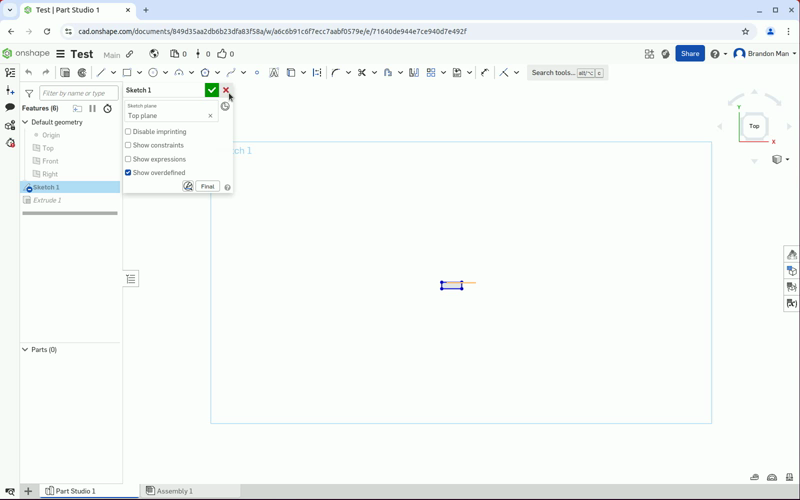
key(shift+s)
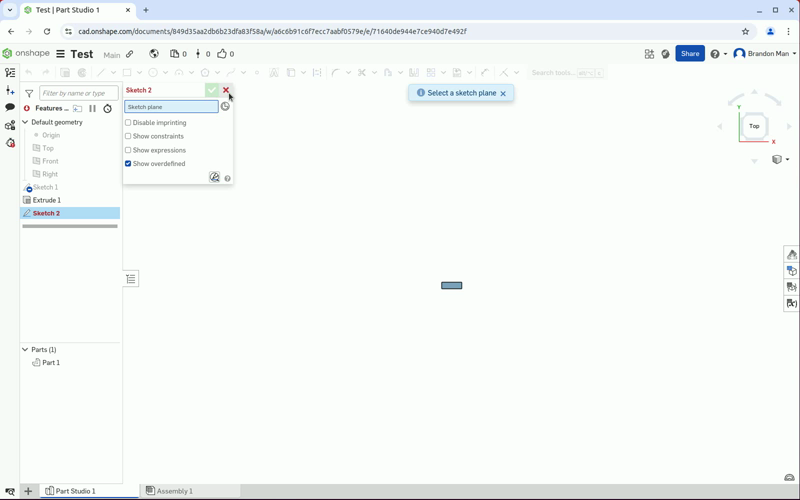
mouse_move(73, 150)
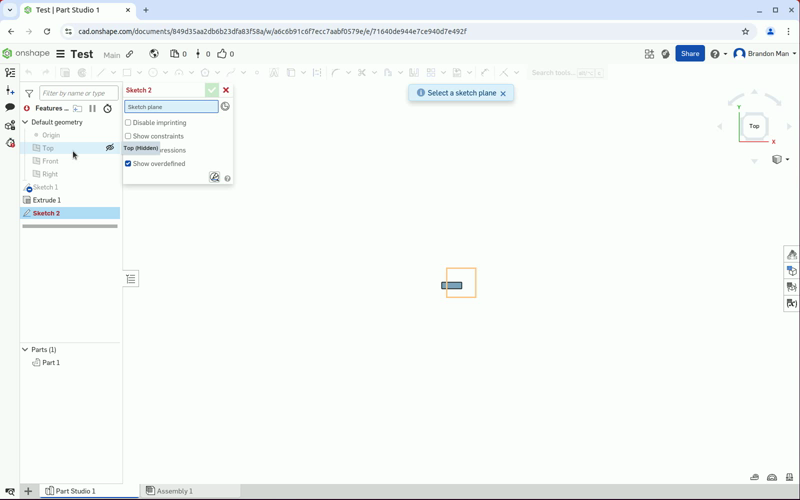
click(73, 150)
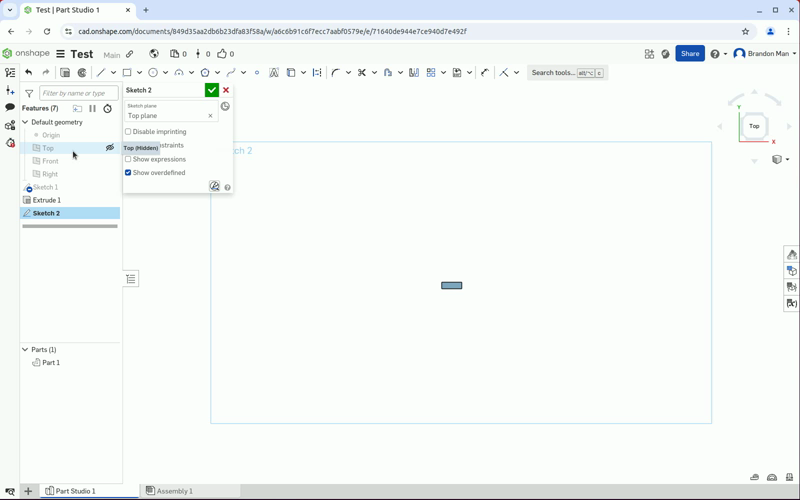
mouse_move(73, 352)
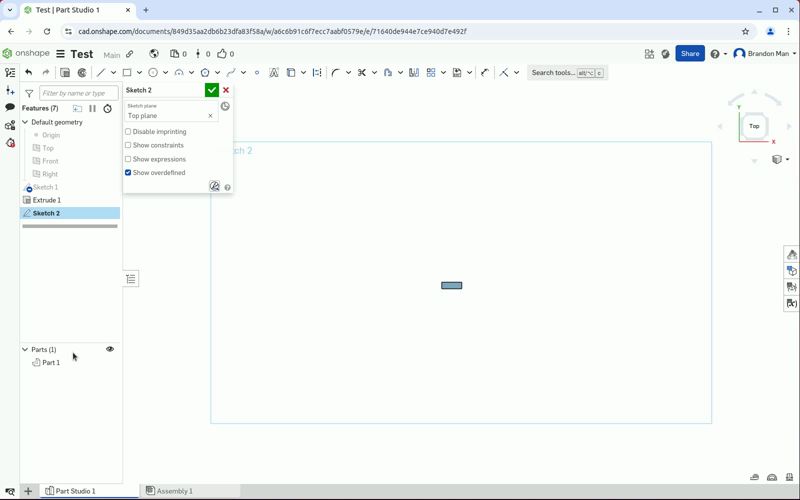
key(y)
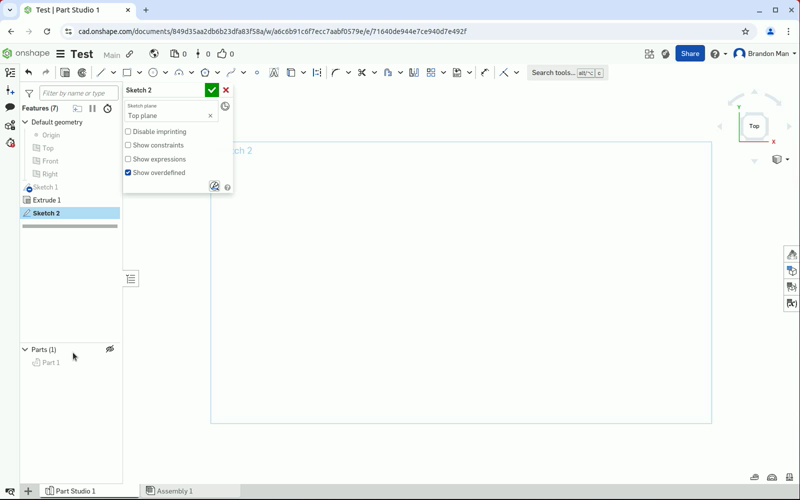
key(l)
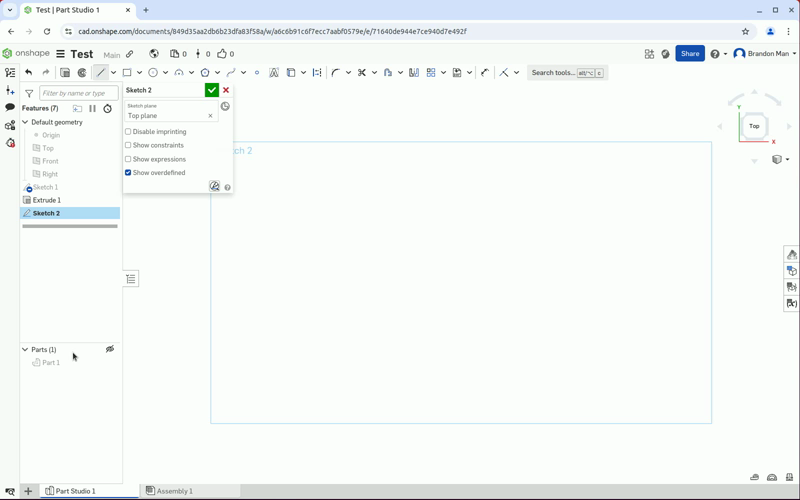
key_down(shift)
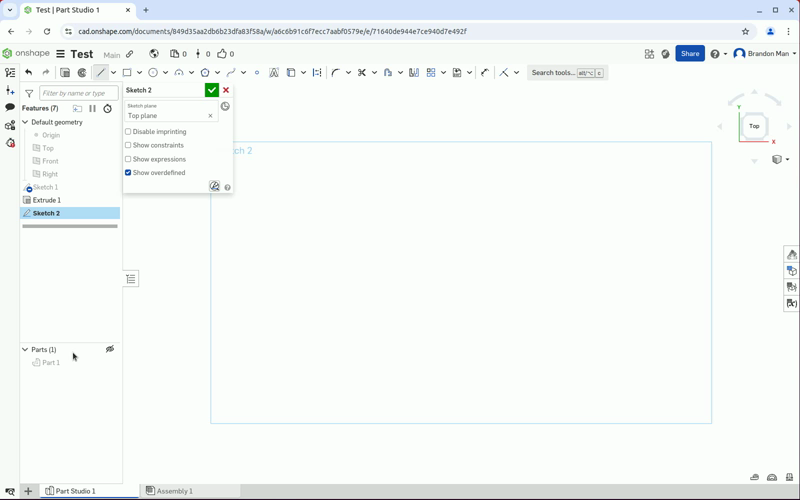
mouse_move(460, 288)
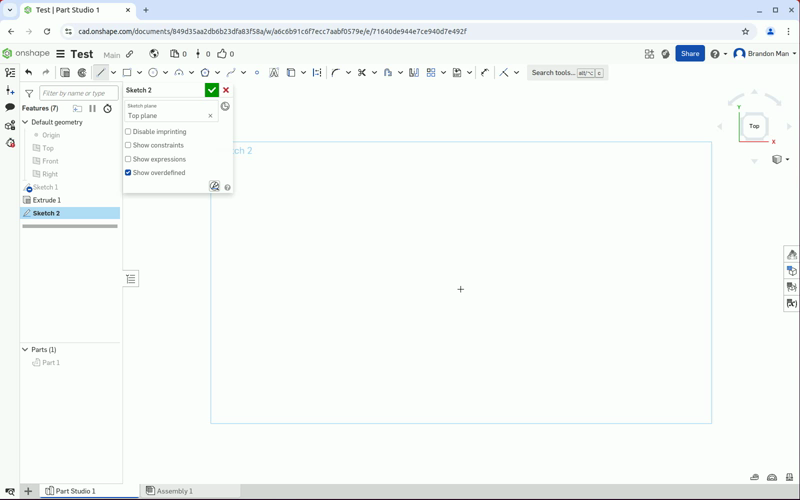
click(460, 288)
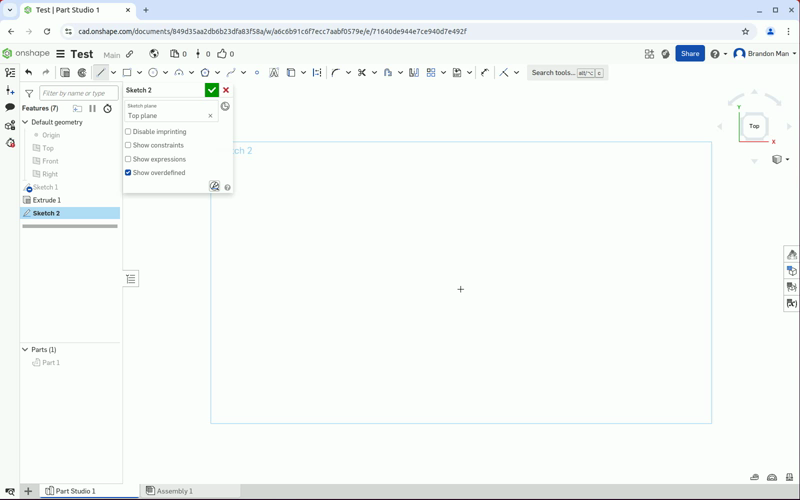
key_up(shift)
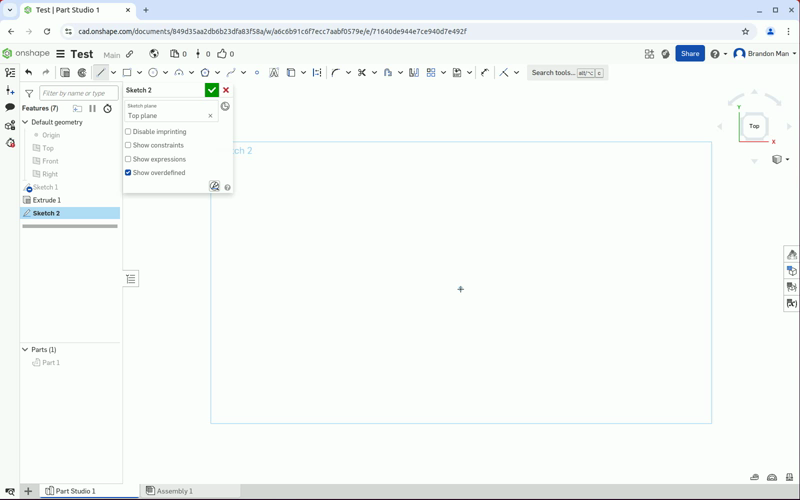
key_down(shift)
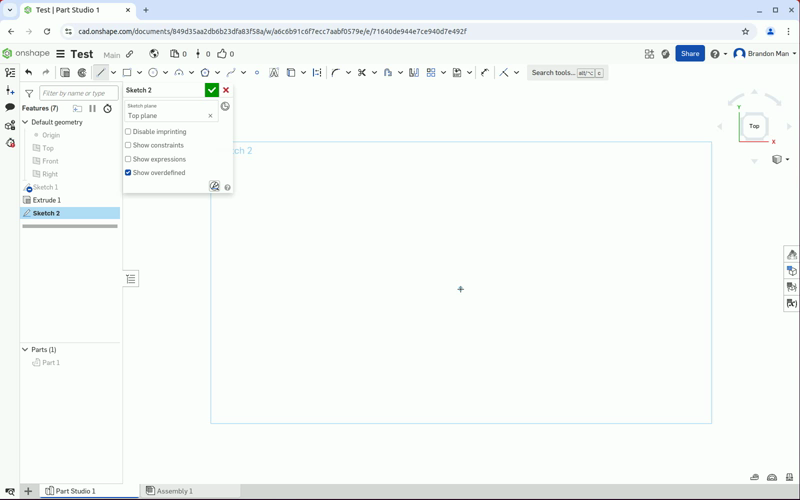
mouse_move(490, 288)
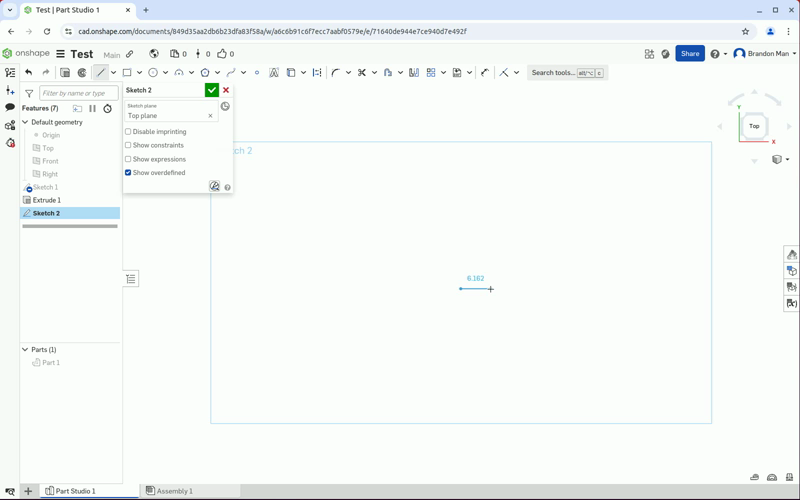
mouse_move(467, 288)
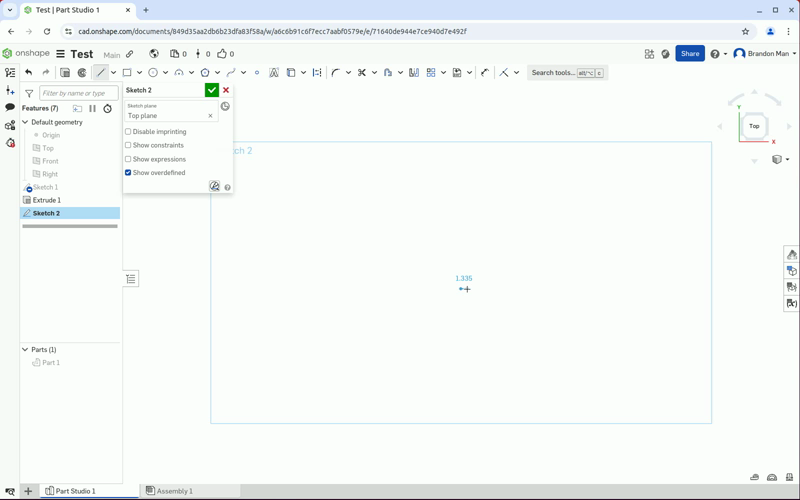
scroll(6)
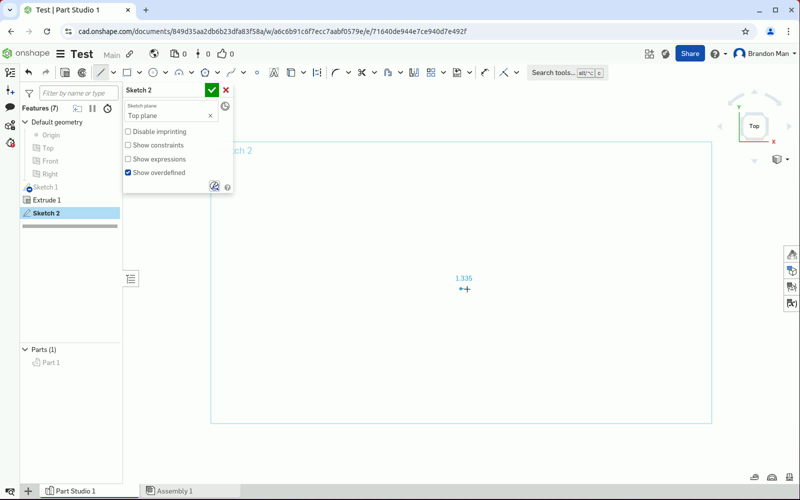
scroll(6)
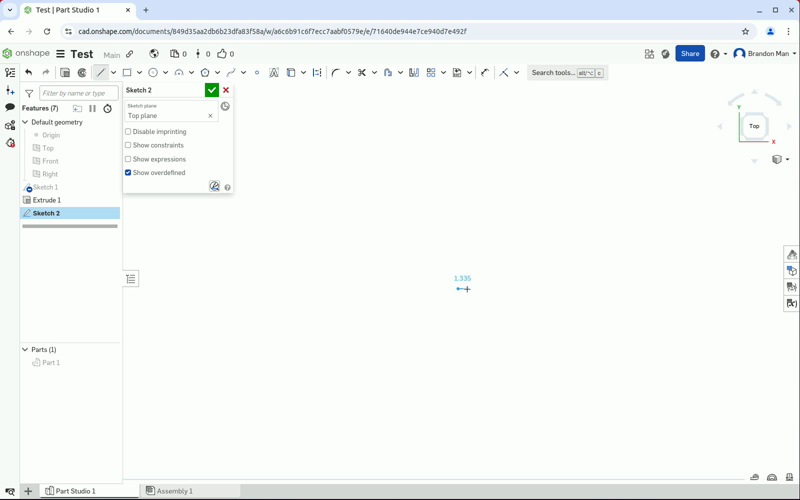
scroll(6)
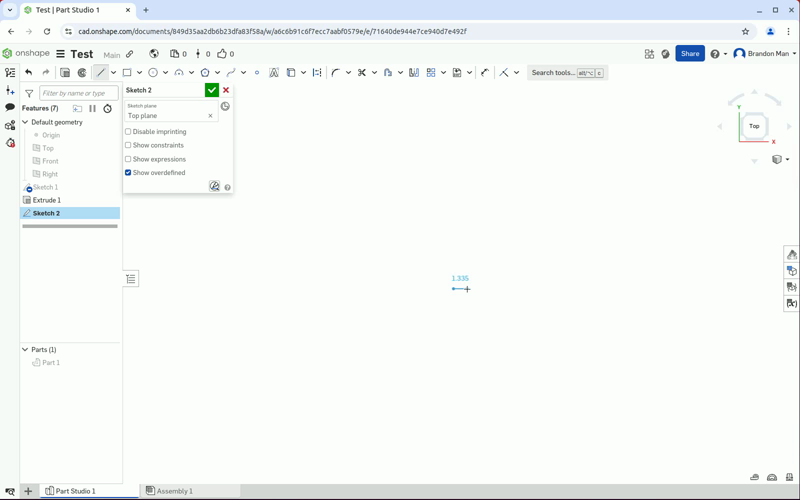
scroll(6)
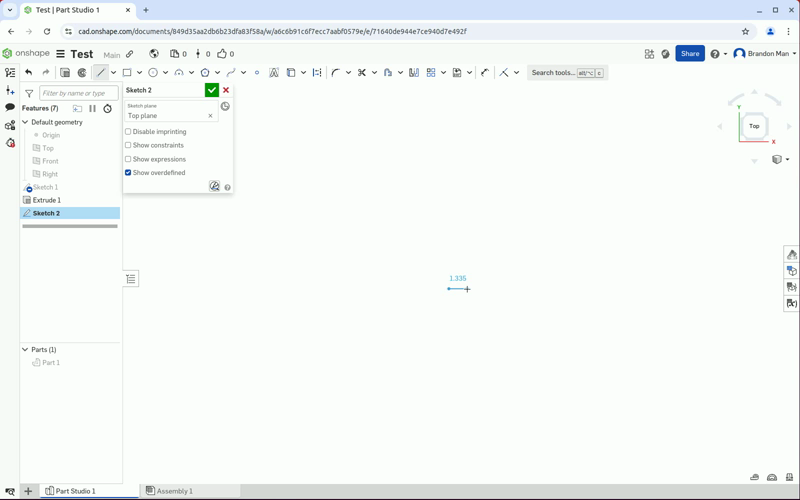
scroll(6)
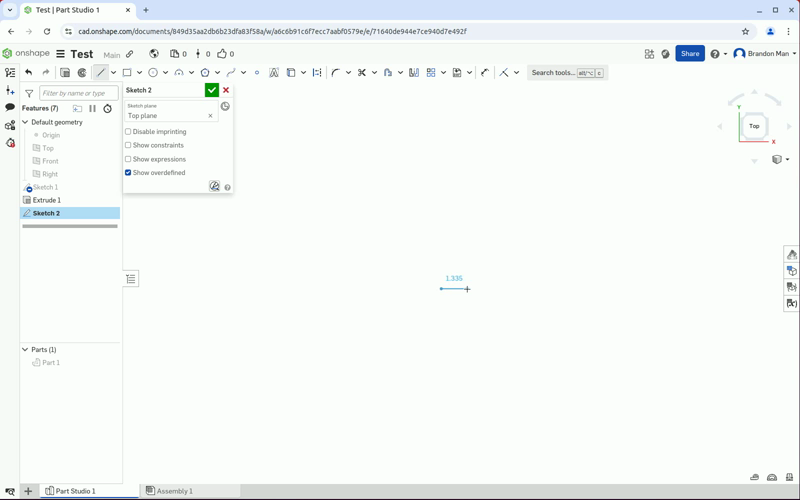
scroll(6)
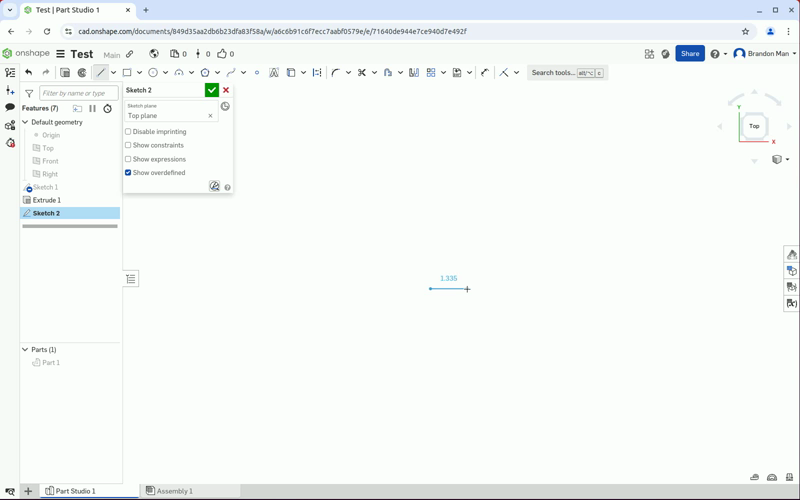
scroll(6)
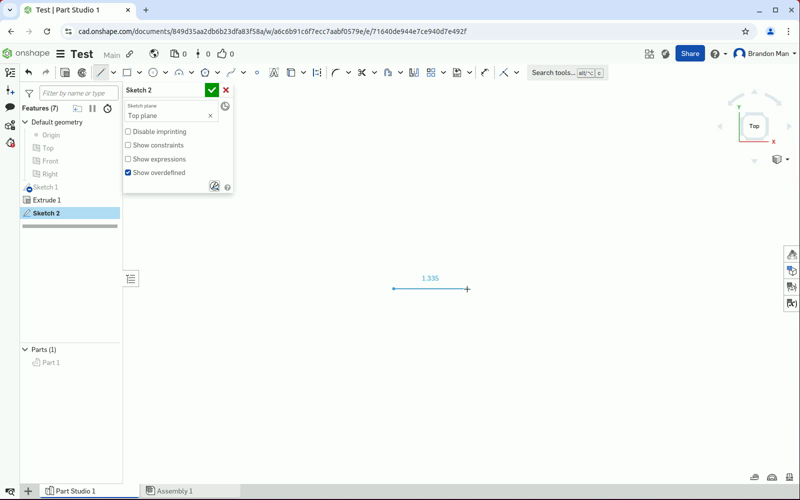
click(467, 288)
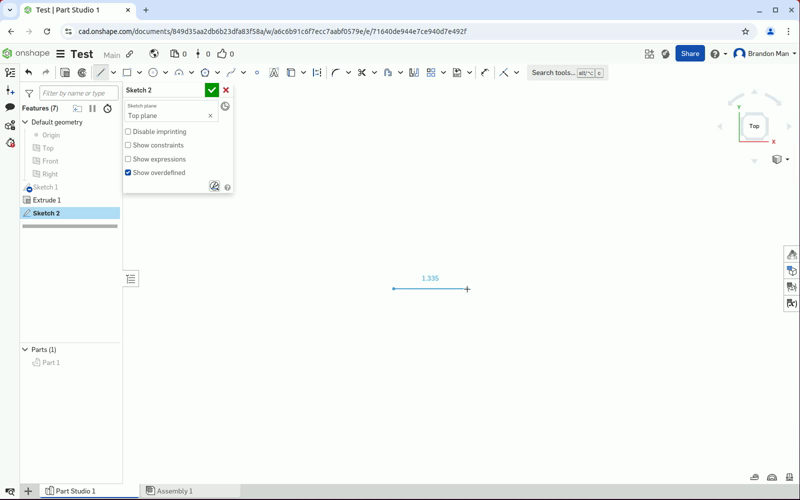
scroll(-6)
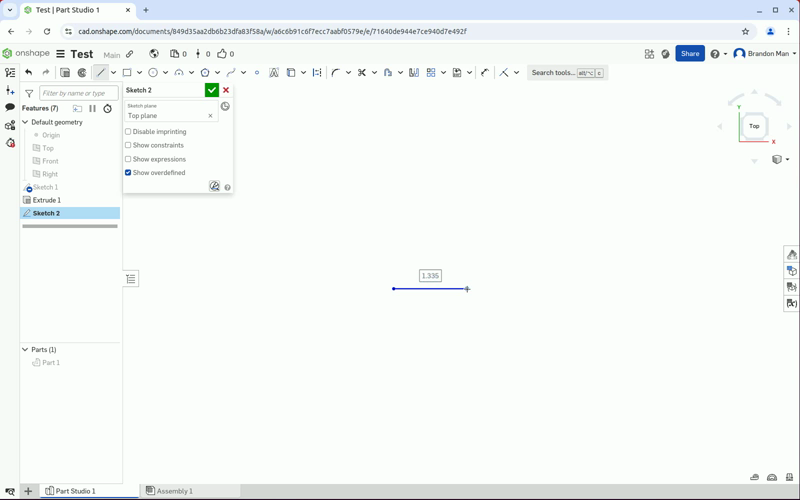
scroll(-6)
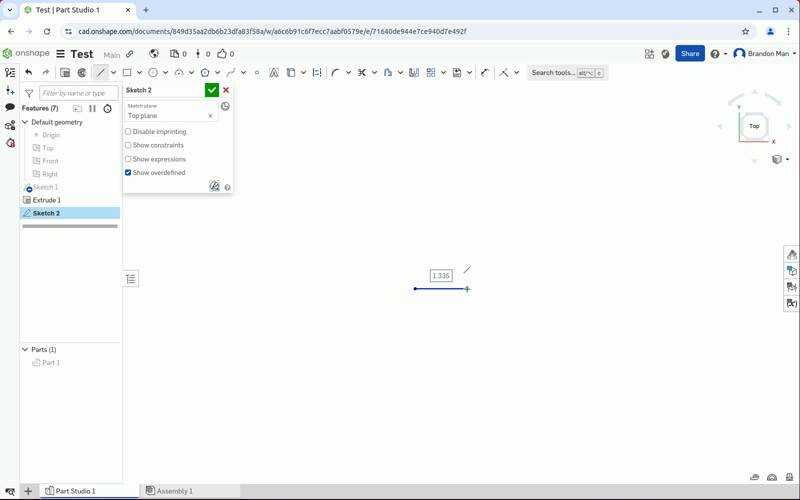
scroll(-6)
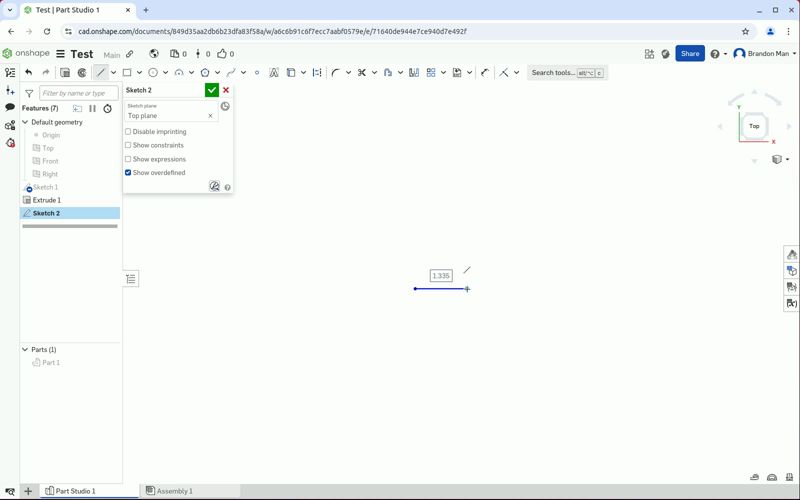
scroll(-6)
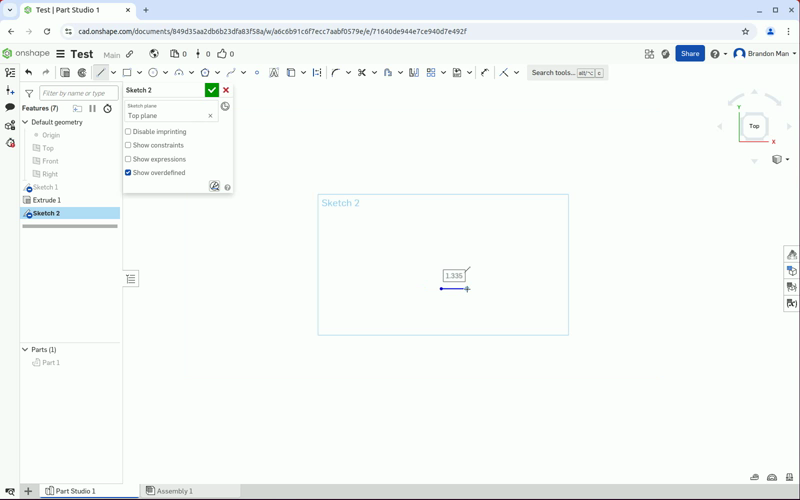
scroll(-6)
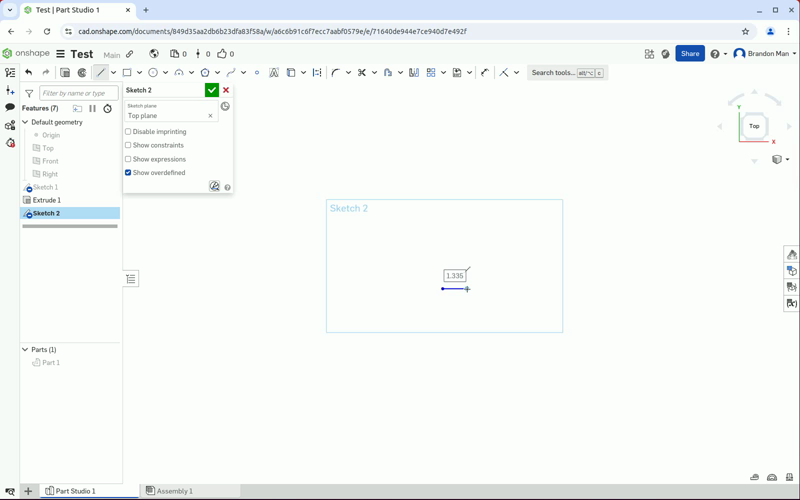
scroll(-6)
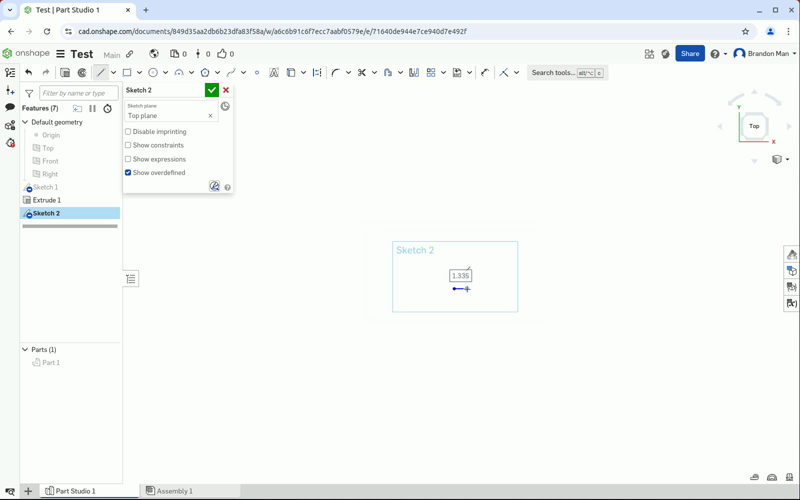
scroll(-6)
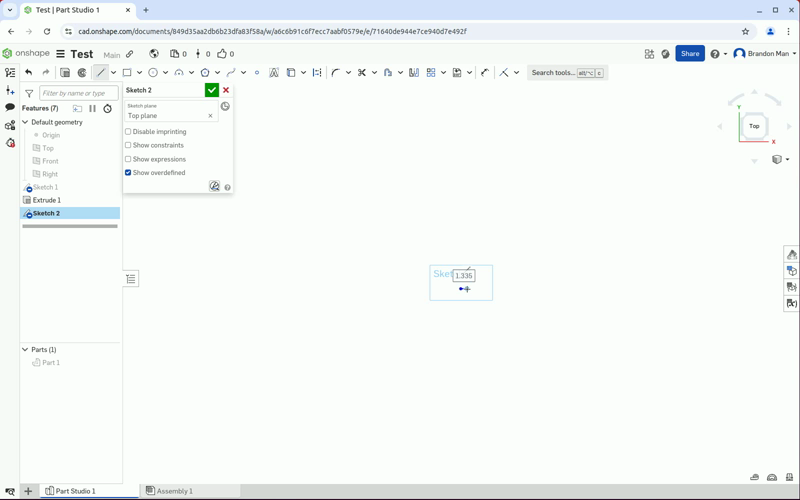
key_up(shift)
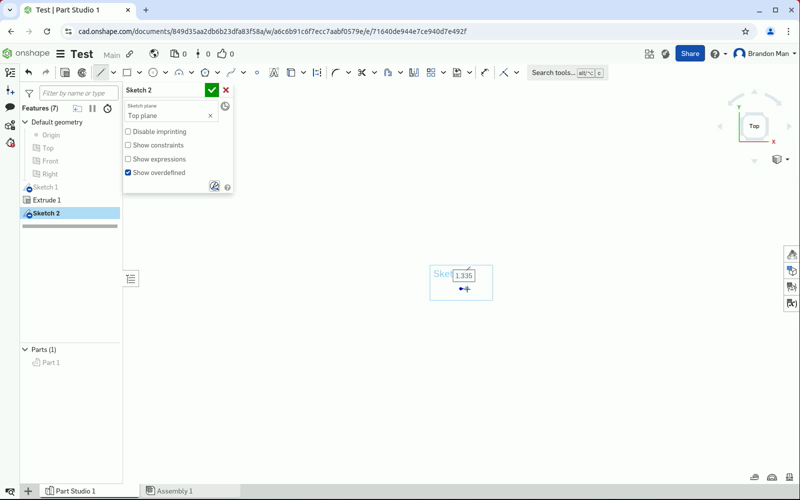
key_down(shift)
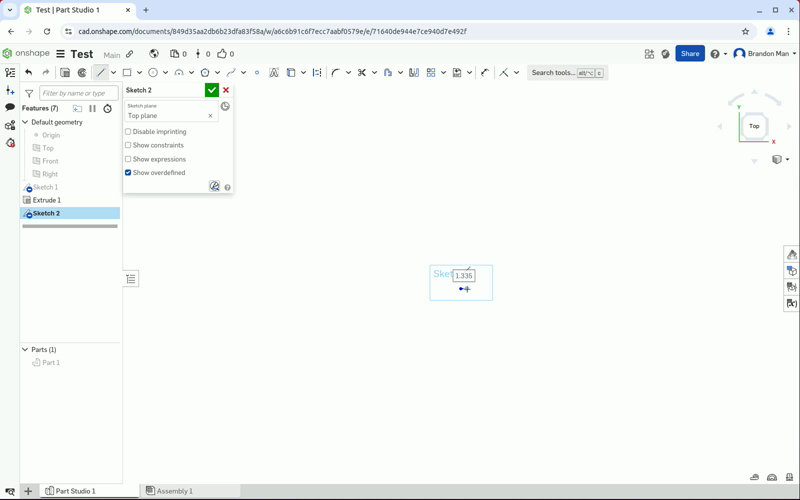
mouse_move(497, 288)
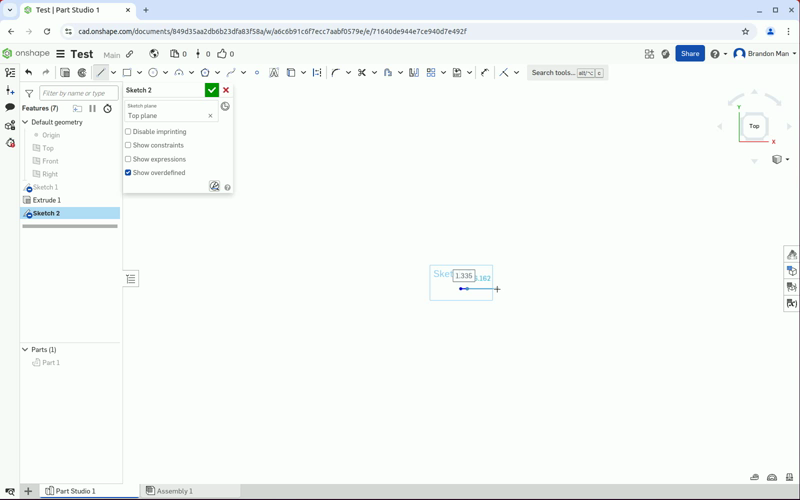
mouse_move(467, 269)
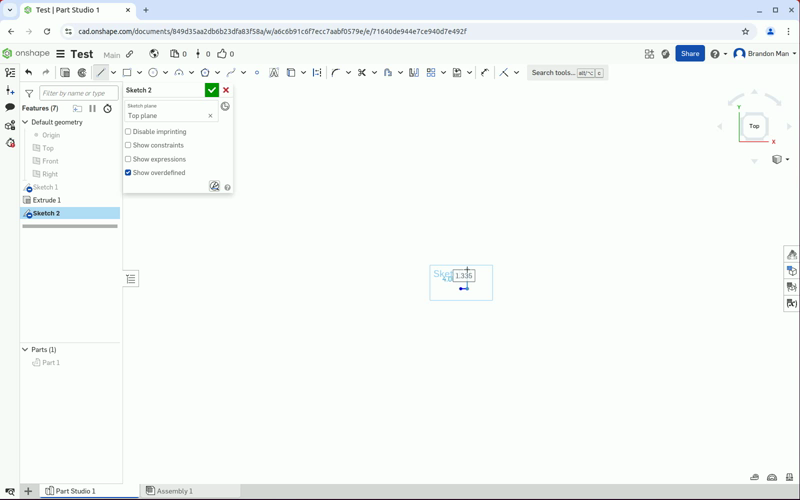
click(467, 269)
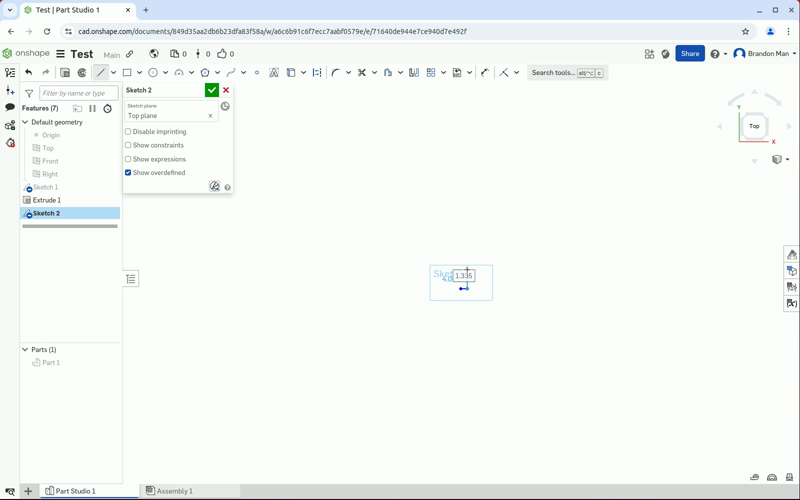
key_up(shift)
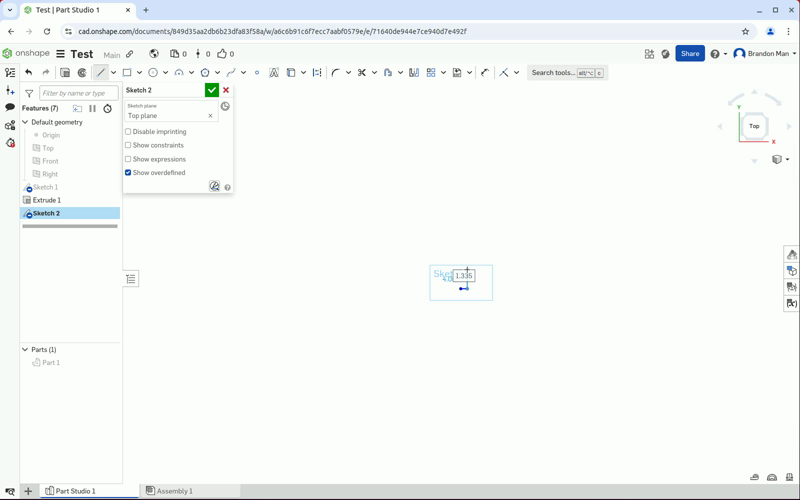
key_down(shift)
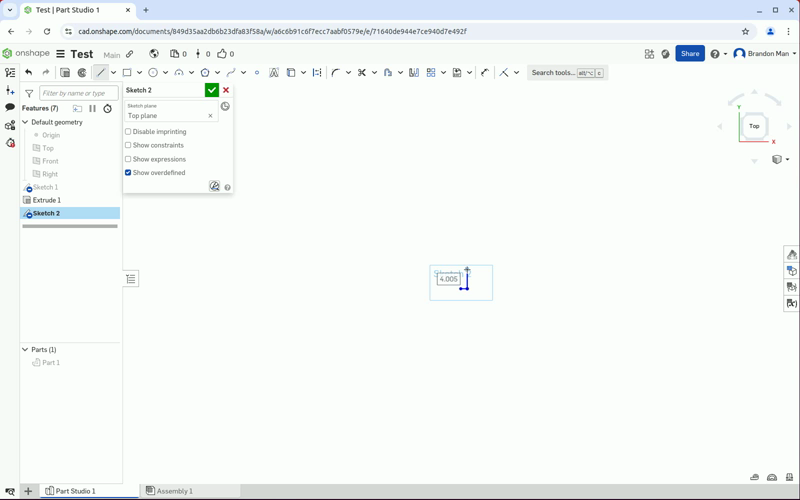
mouse_move(497, 269)
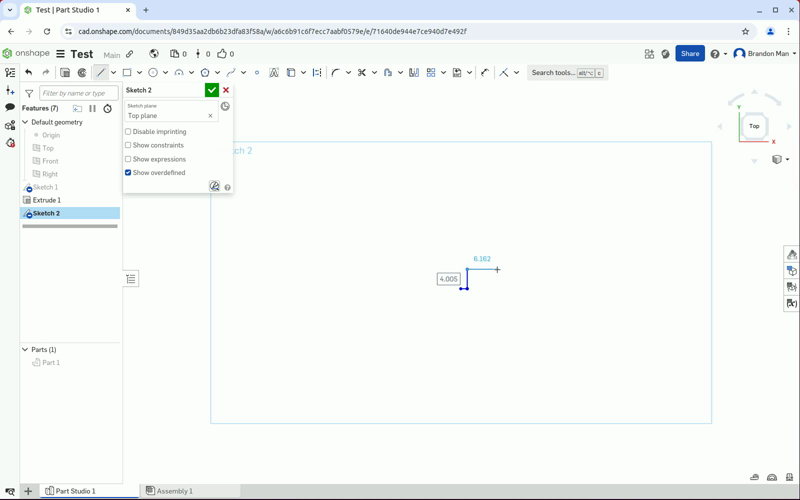
mouse_move(460, 269)
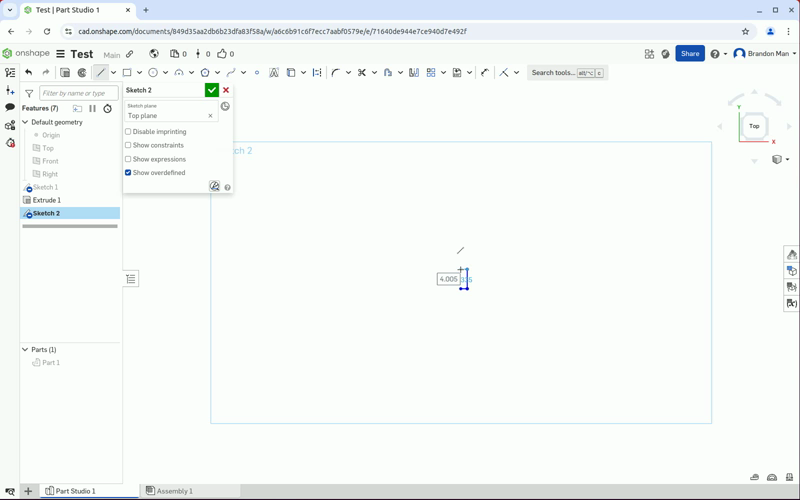
scroll(6)
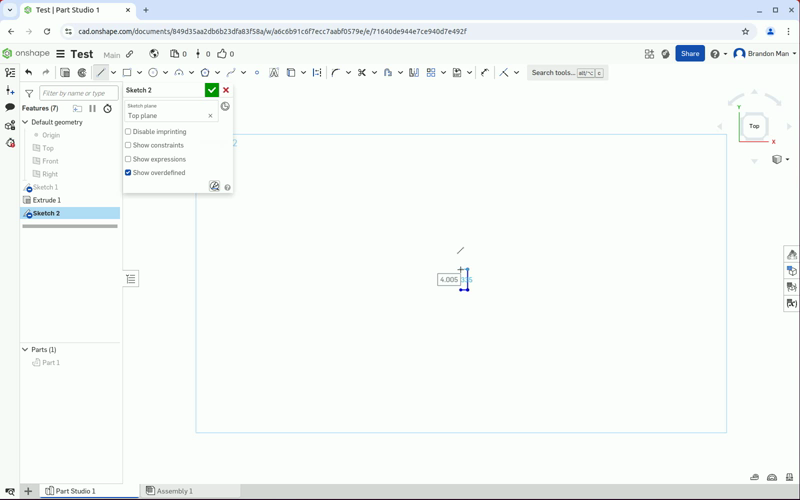
scroll(6)
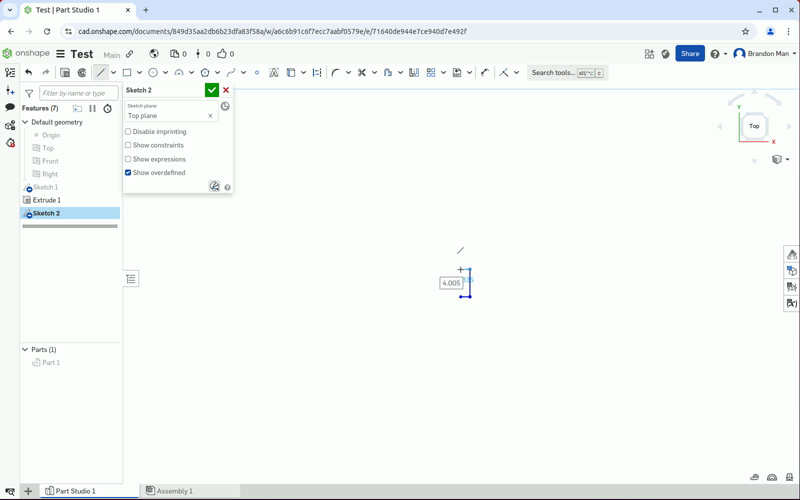
scroll(6)
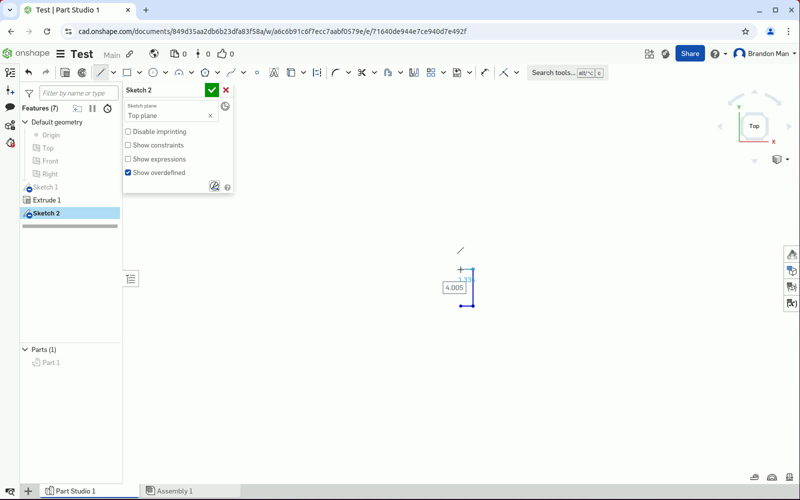
scroll(6)
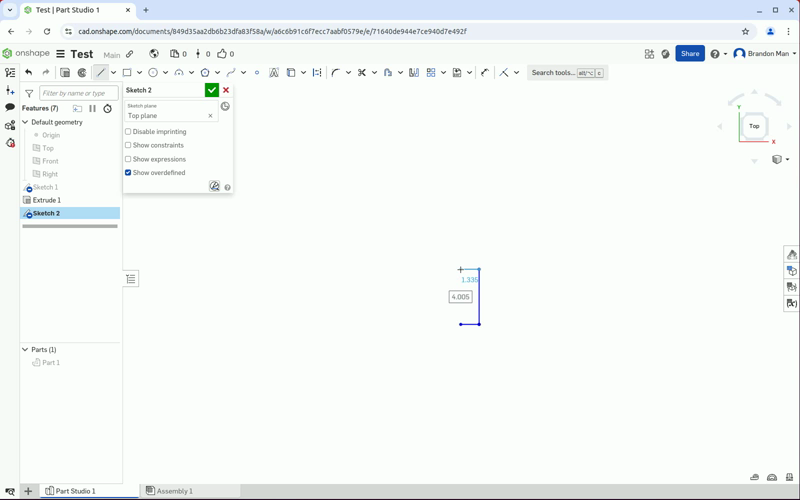
scroll(6)
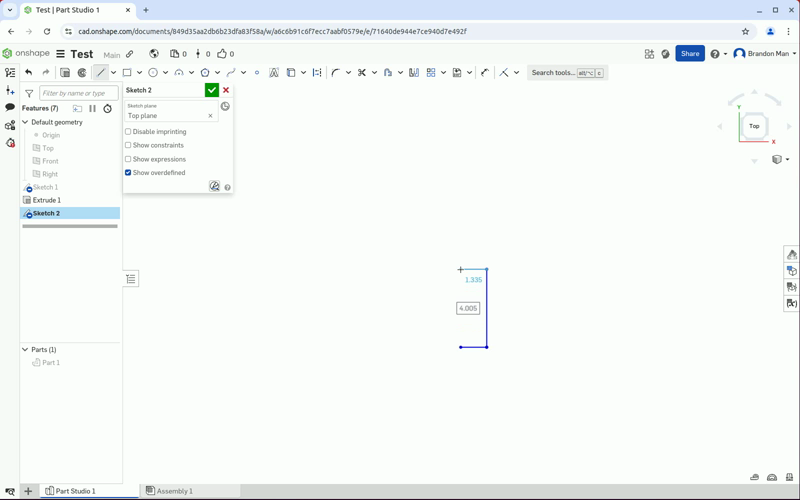
scroll(6)
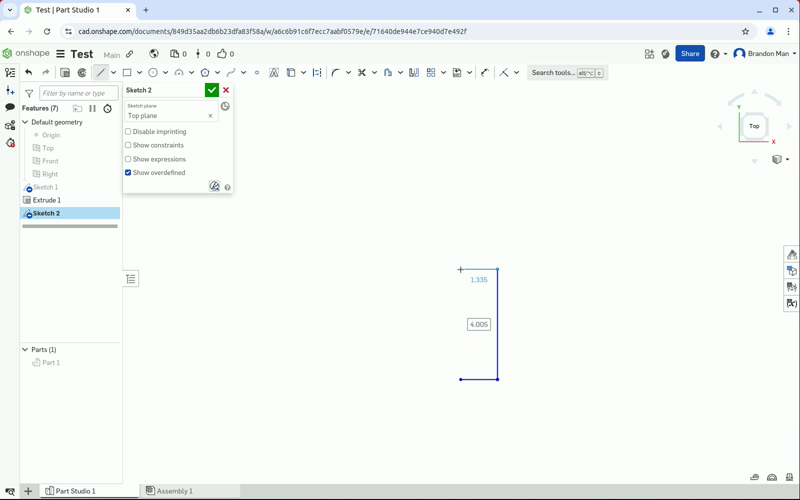
scroll(6)
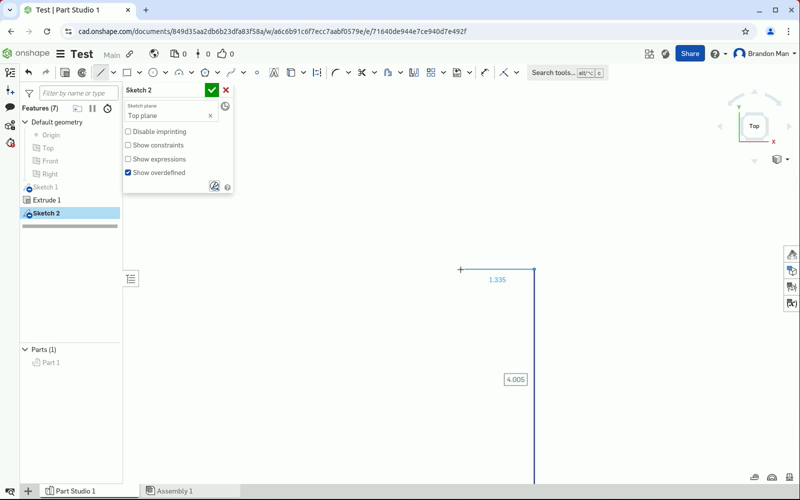
click(460, 269)
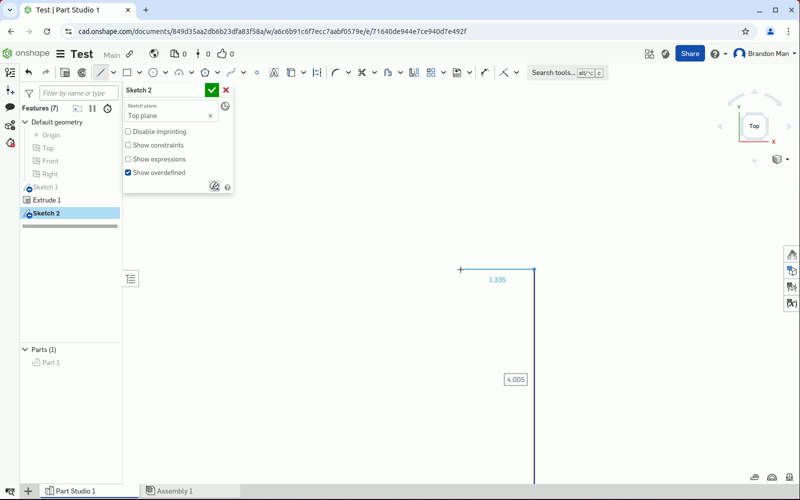
scroll(-6)
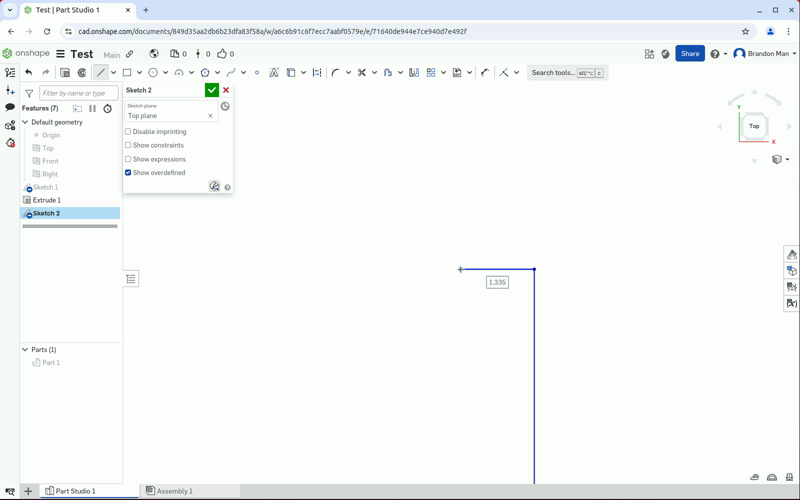
scroll(-6)
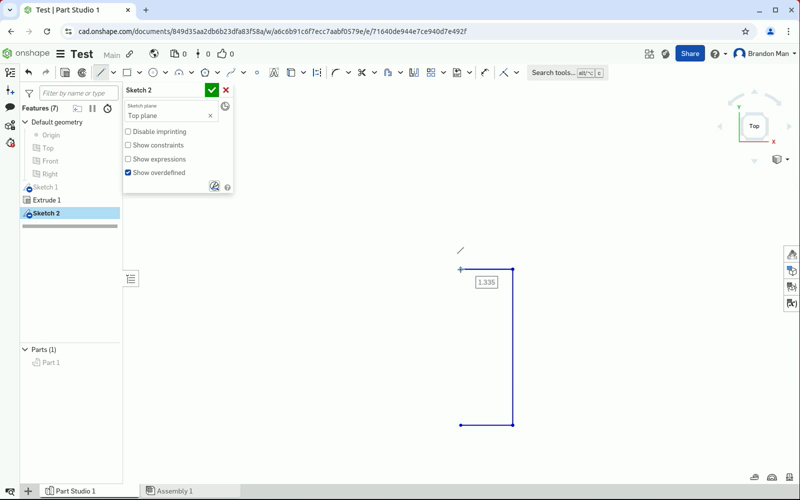
scroll(-6)
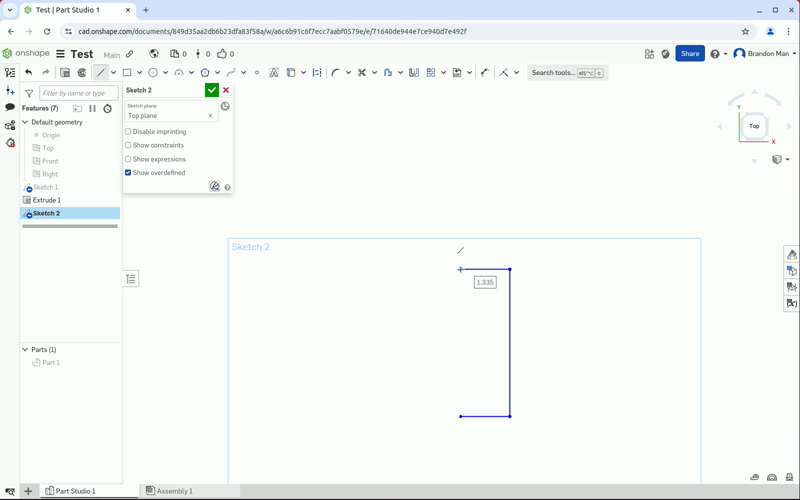
scroll(-6)
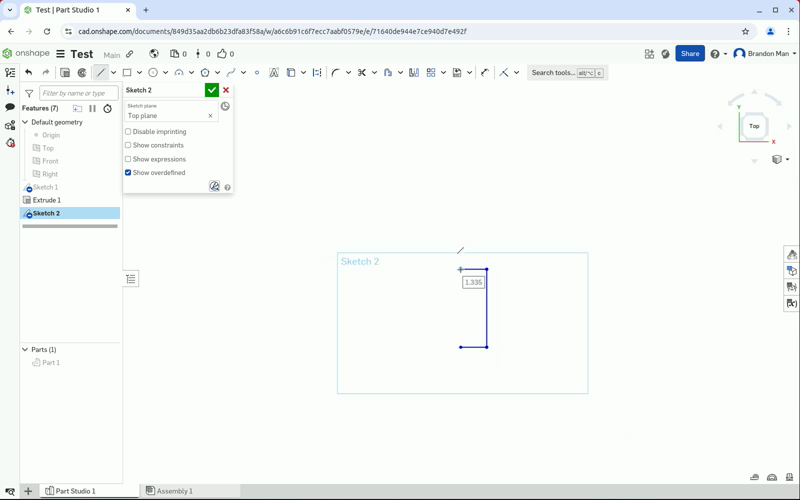
scroll(-6)
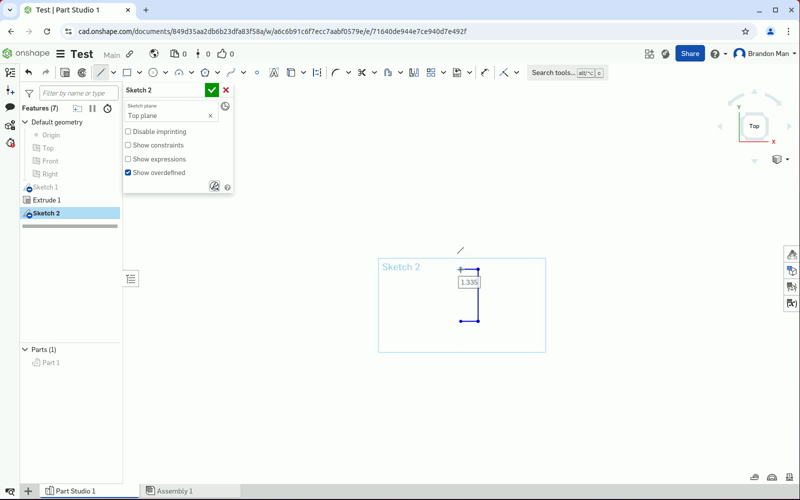
scroll(-6)
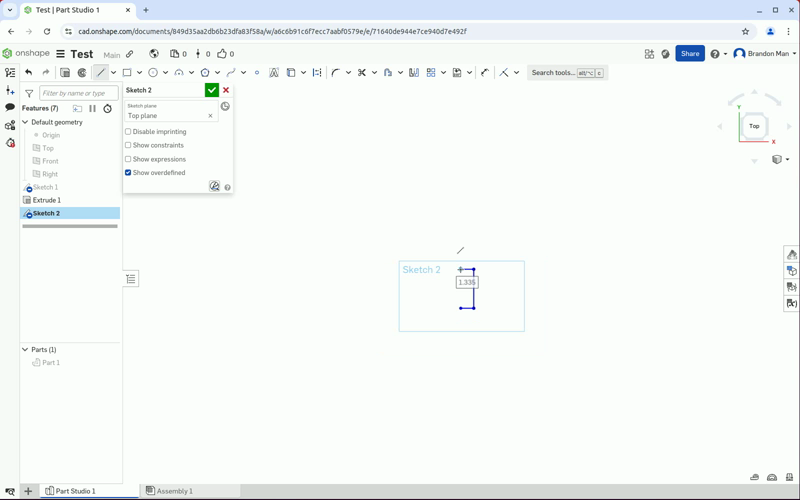
scroll(-6)
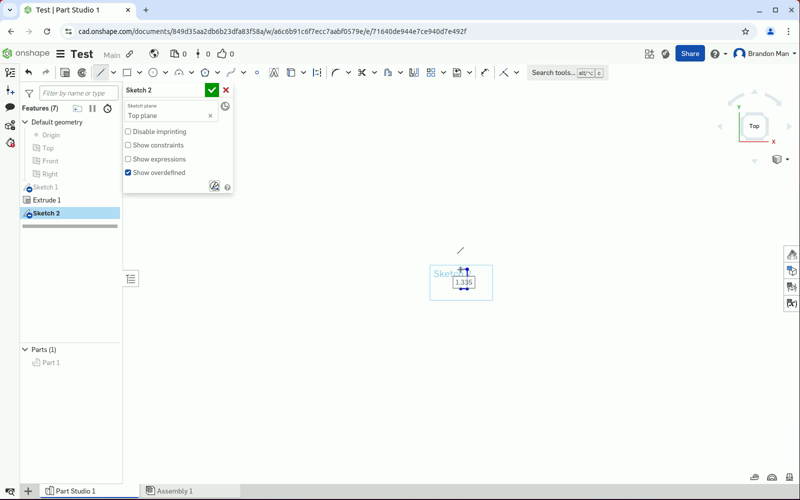
key_up(shift)
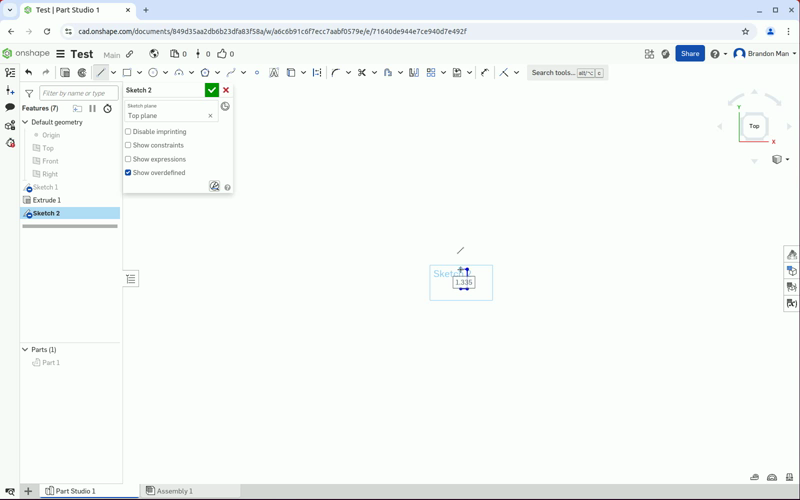
key_down(shift)
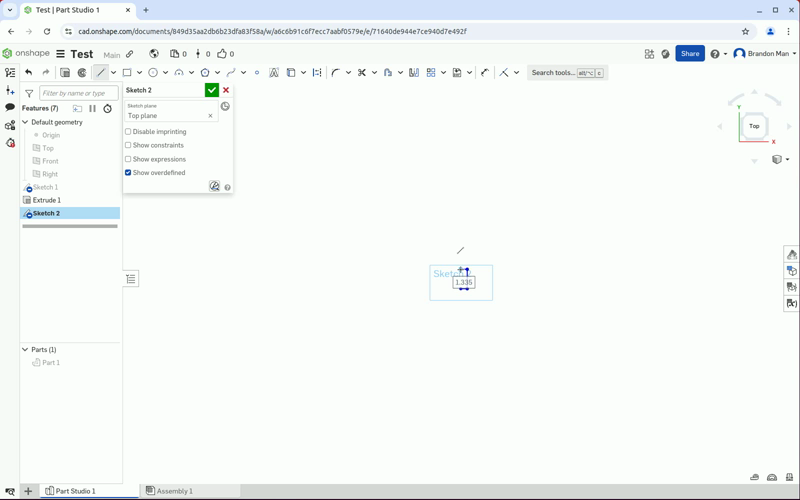
mouse_move(490, 269)
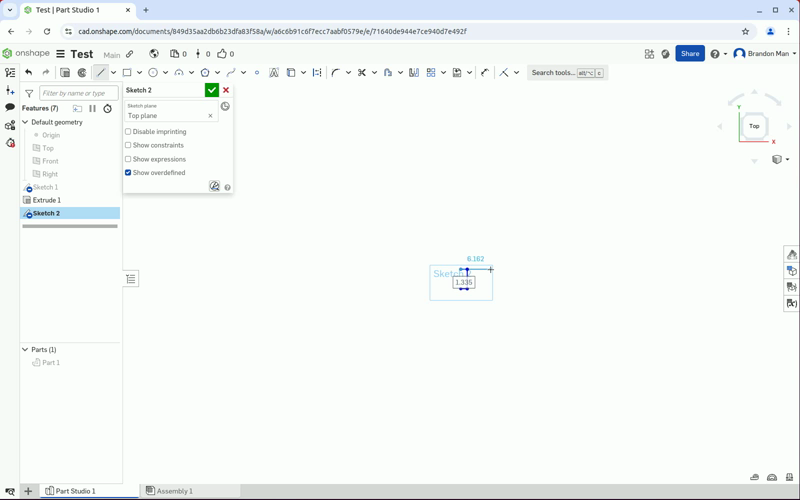
mouse_move(460, 282)
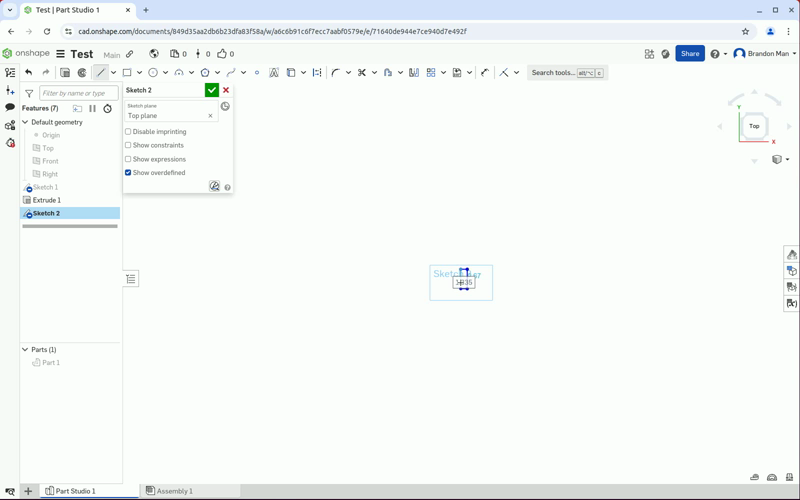
click(460, 282)
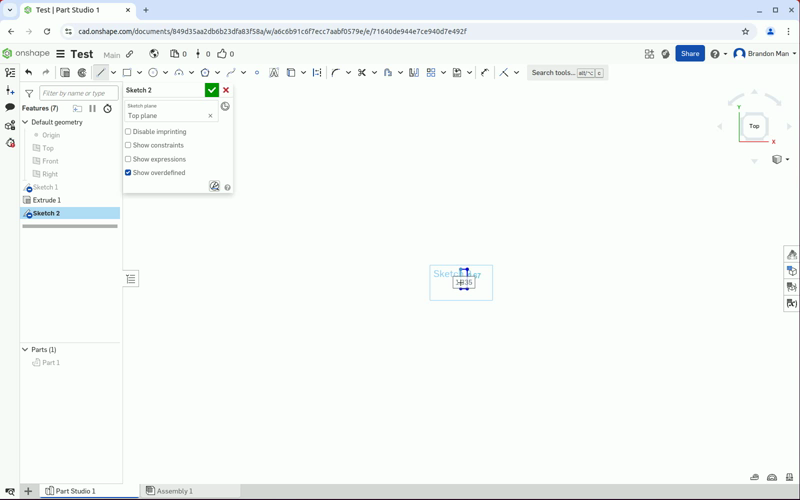
key_up(shift)
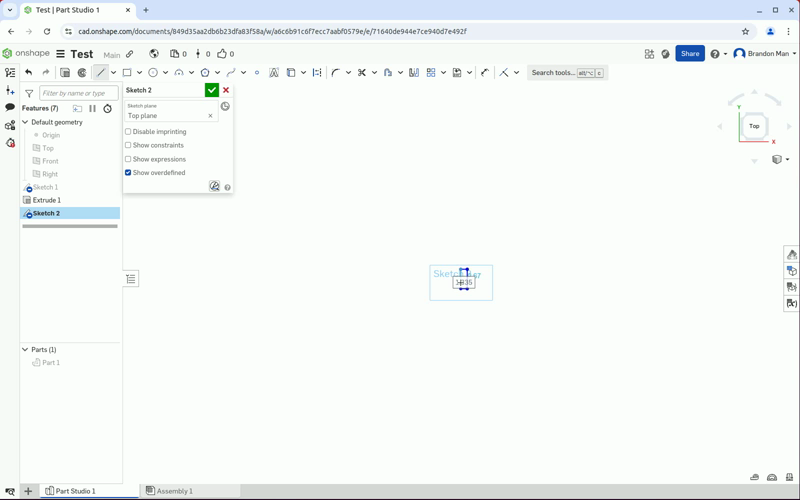
mouse_move(490, 282)
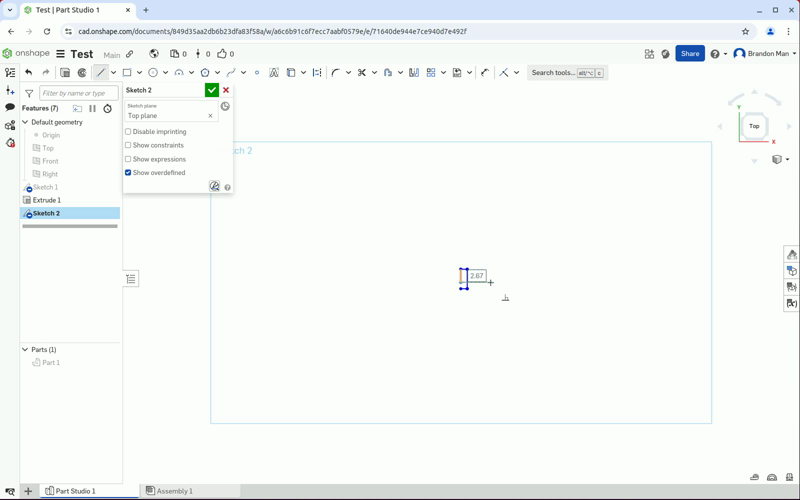
key_down(shift)
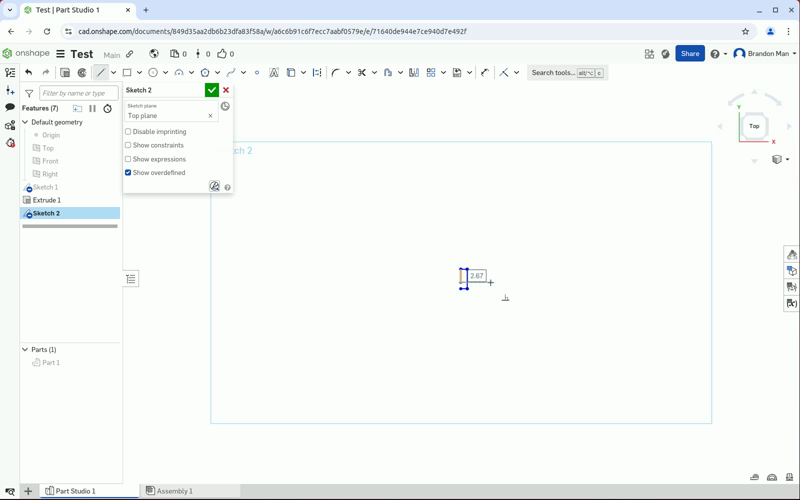
mouse_move(460, 288)
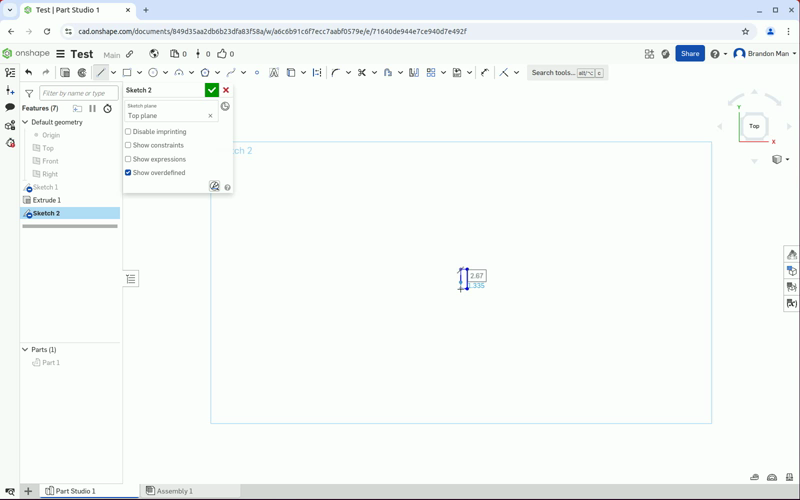
scroll(6)
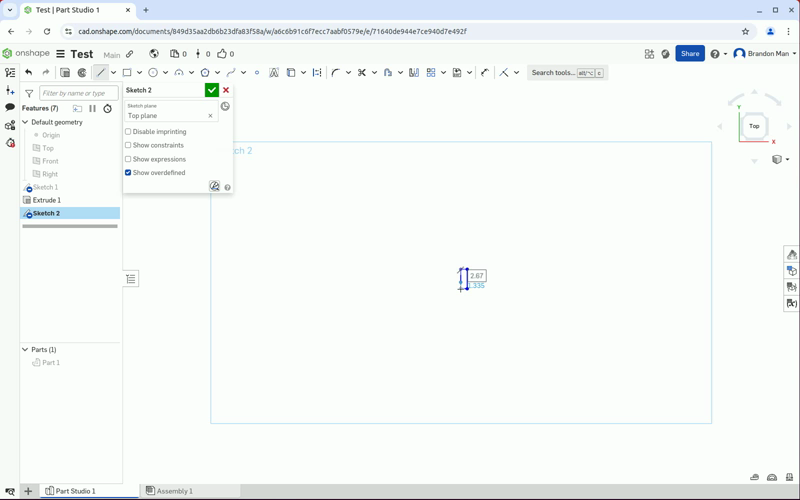
scroll(6)
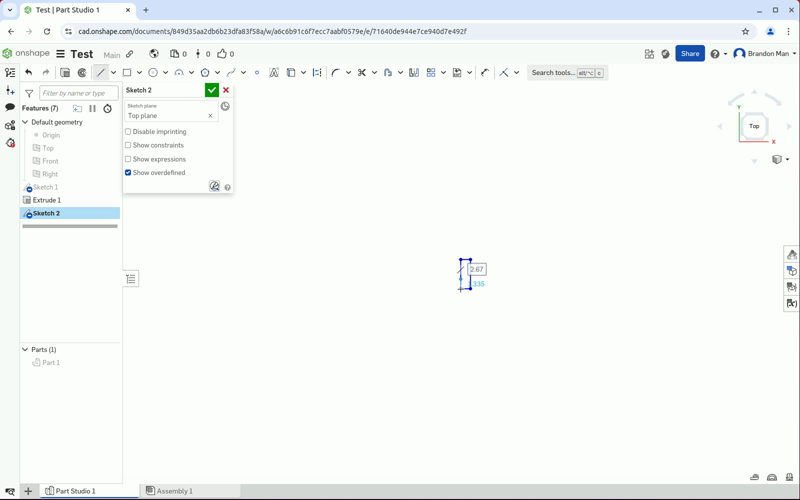
scroll(6)
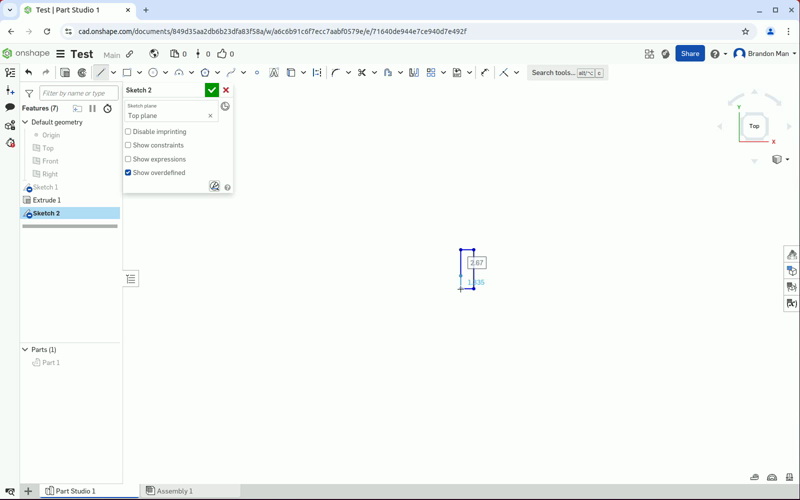
scroll(6)
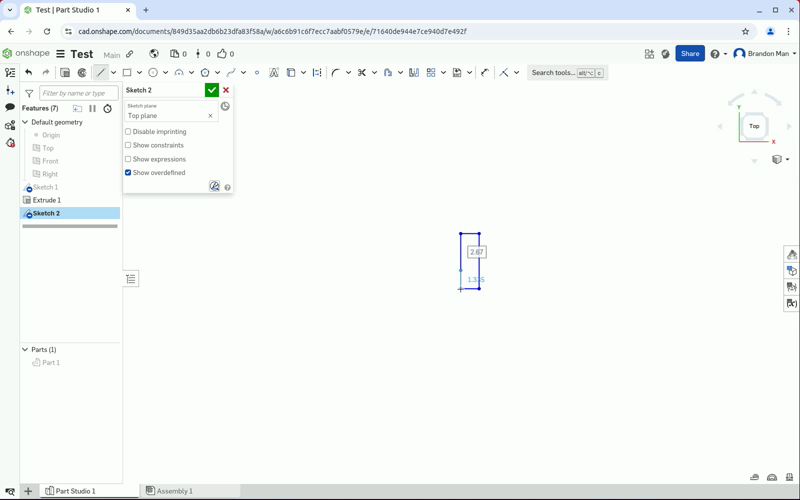
scroll(6)
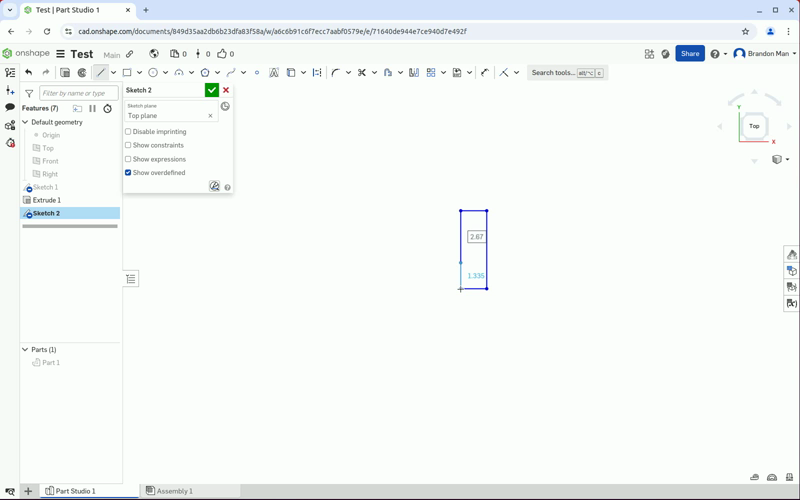
scroll(6)
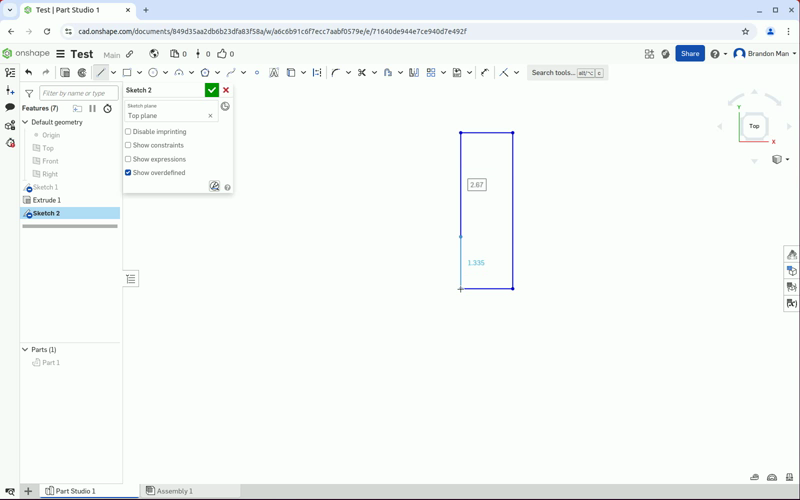
scroll(6)
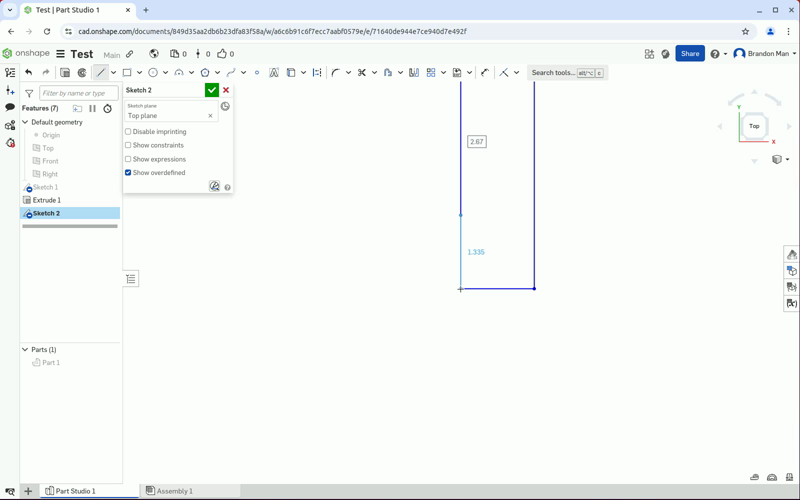
key_up(shift)
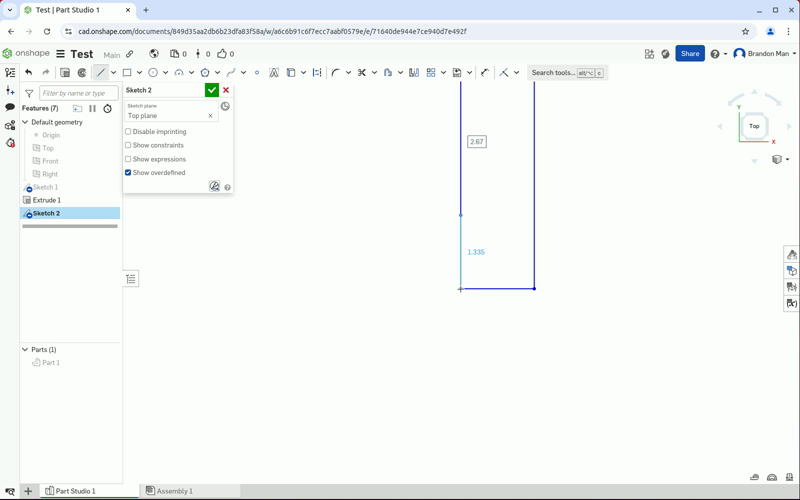
click(460, 288)
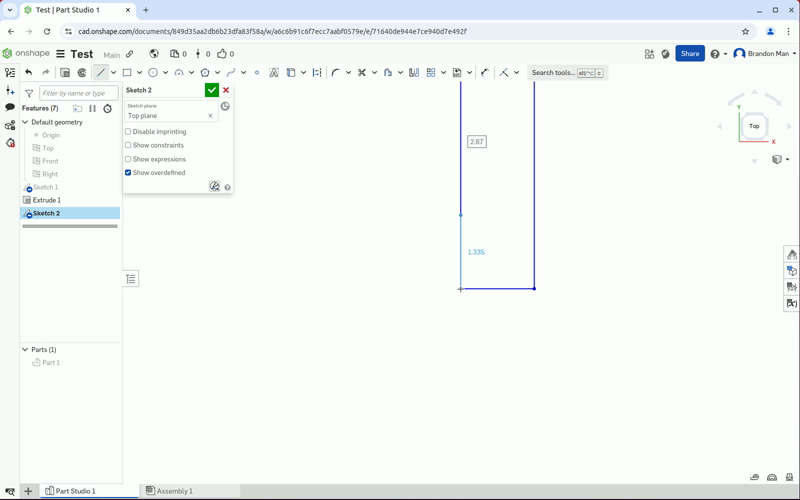
scroll(-6)
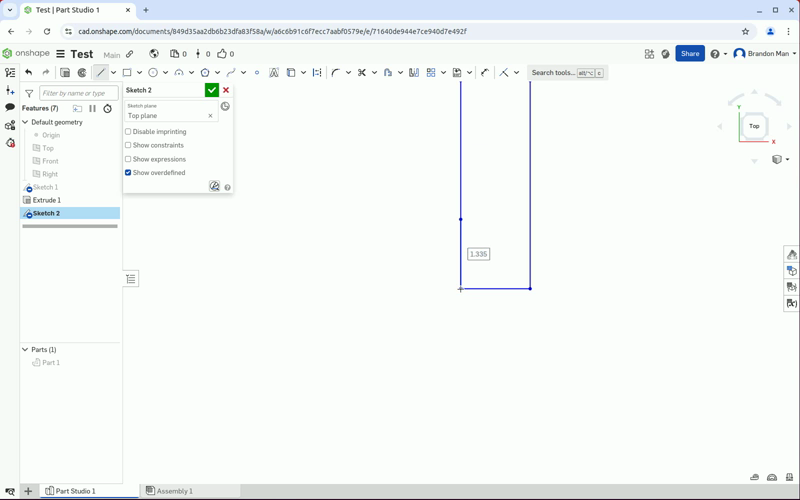
scroll(-6)
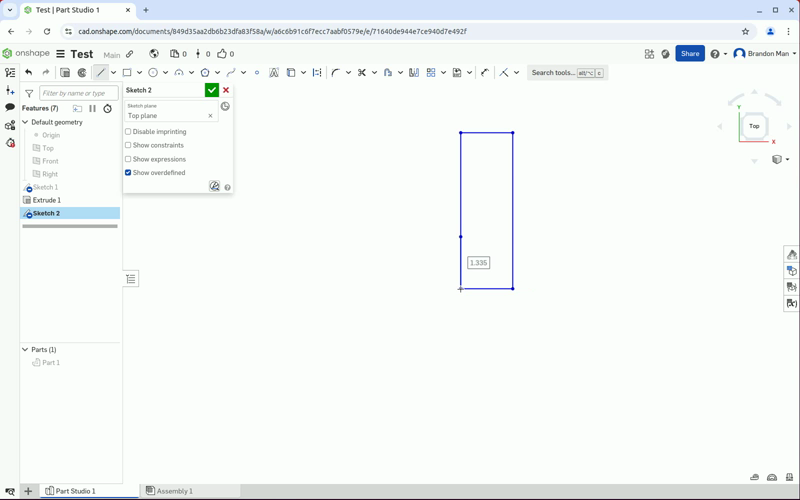
scroll(-6)
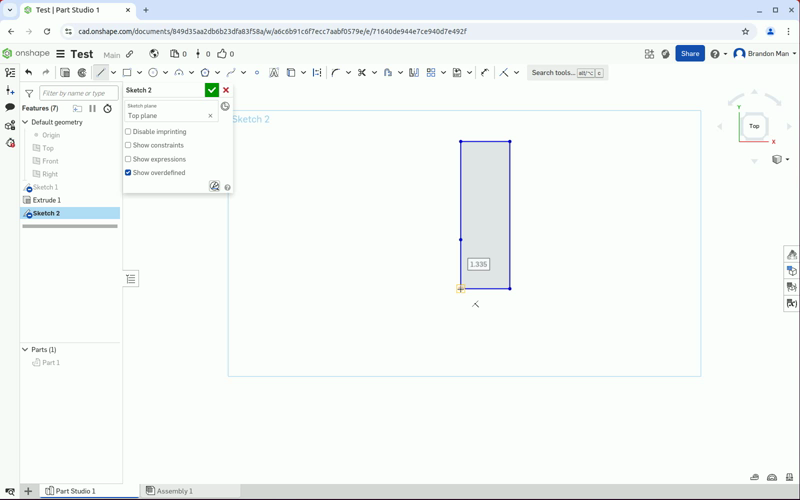
scroll(-6)
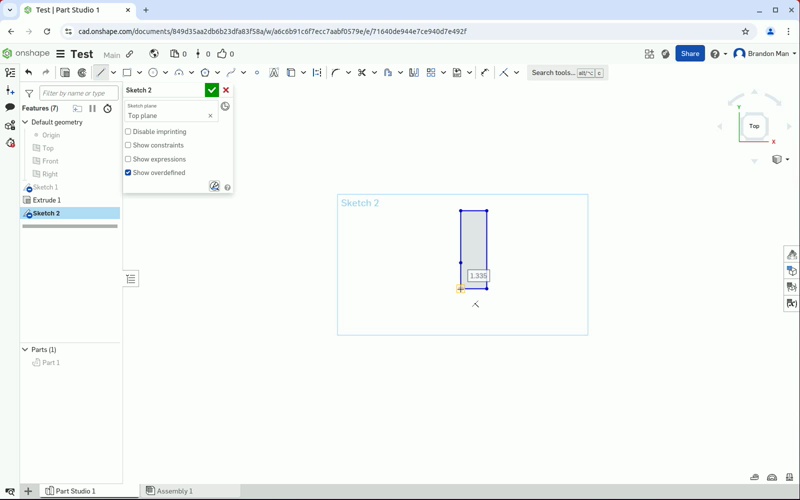
scroll(-6)
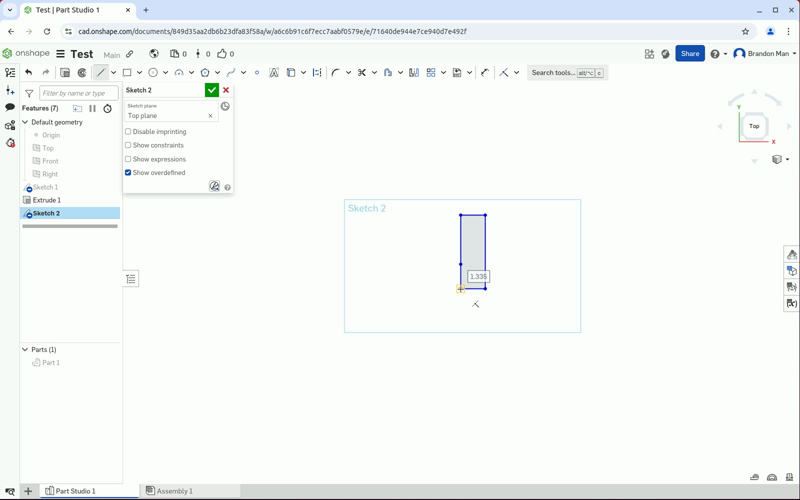
scroll(-6)
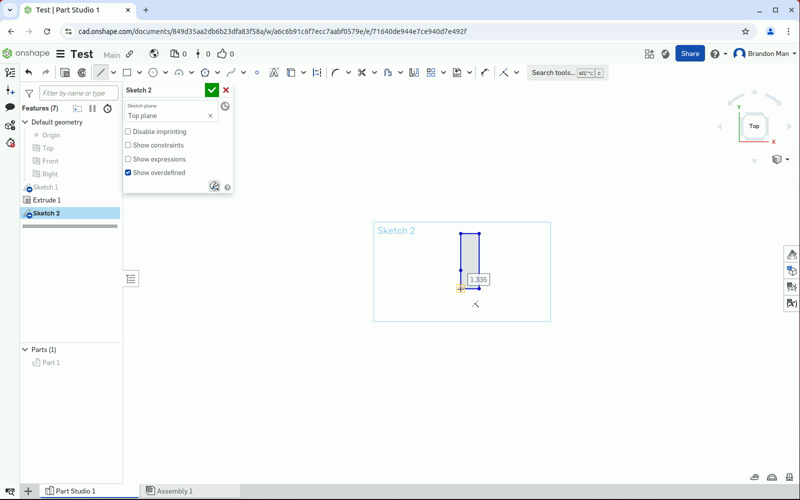
scroll(-6)
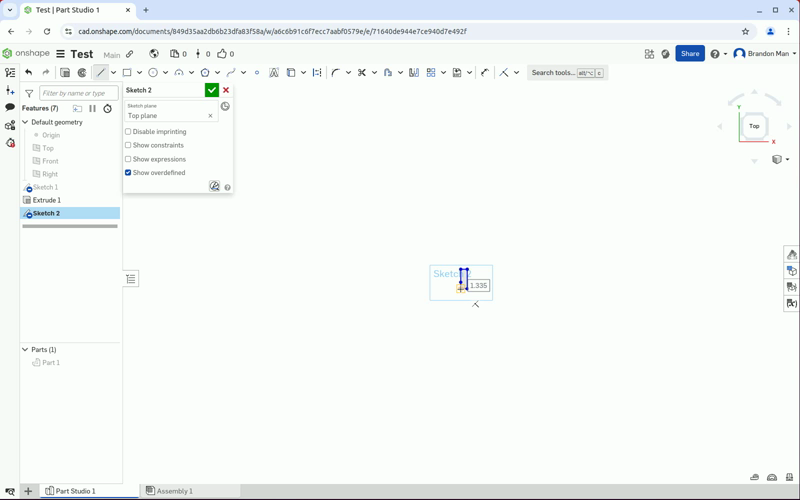
key(esc)
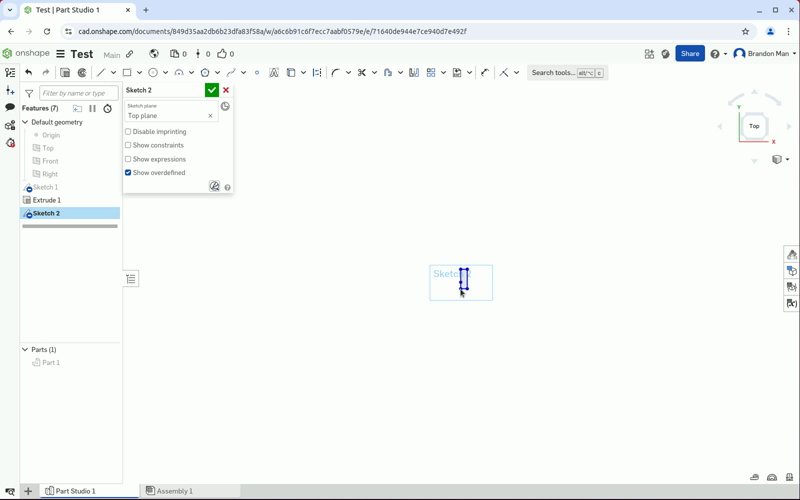
mouse_move(461, 282)
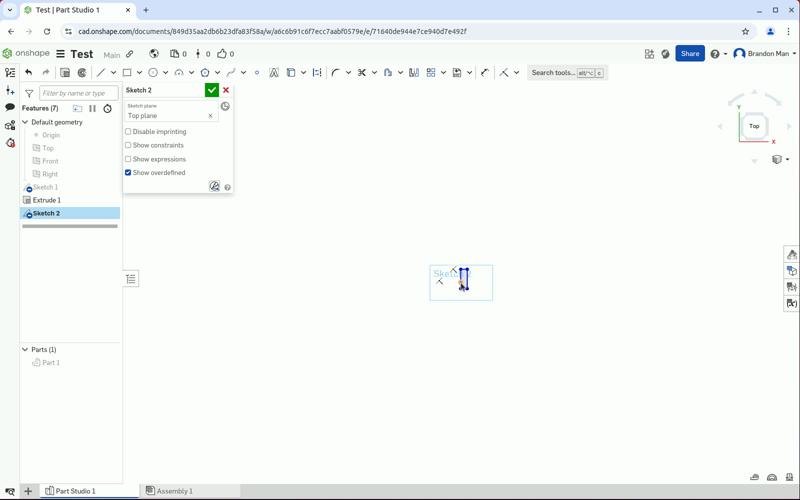
scroll(6)
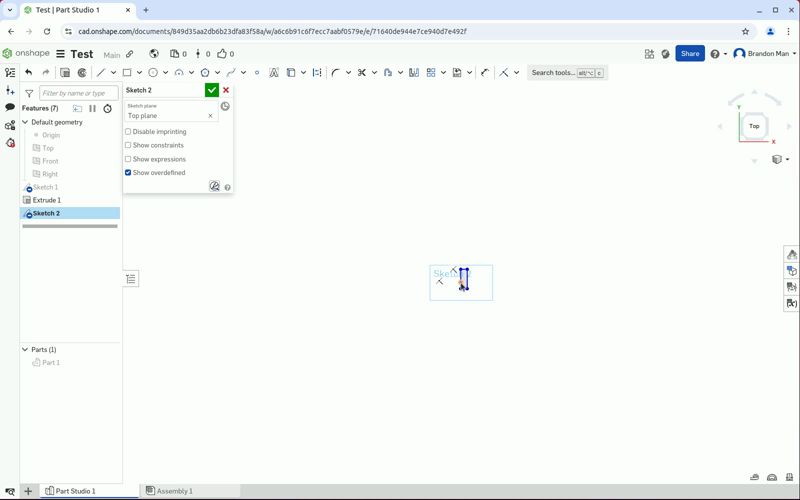
scroll(6)
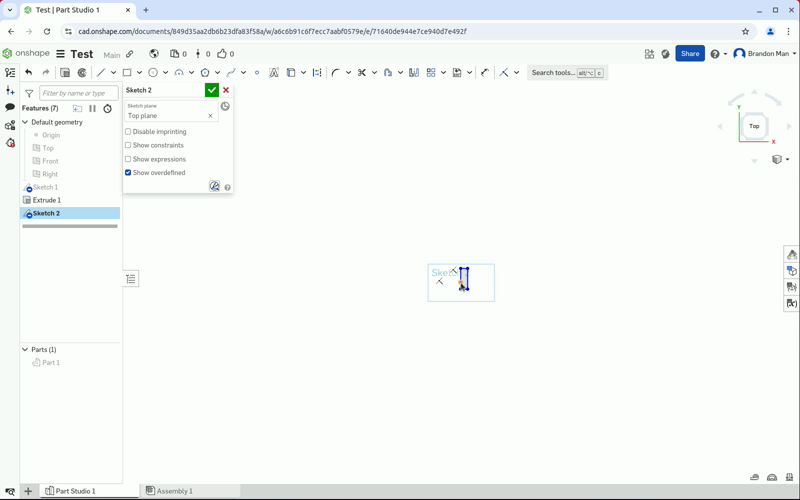
scroll(6)
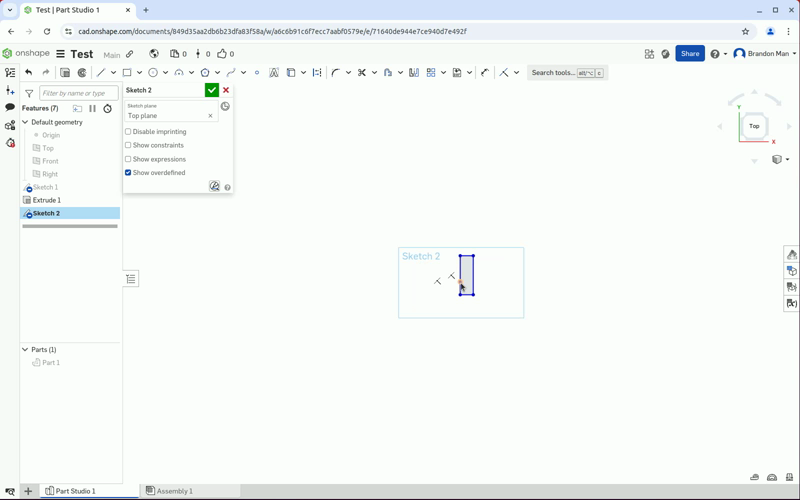
scroll(6)
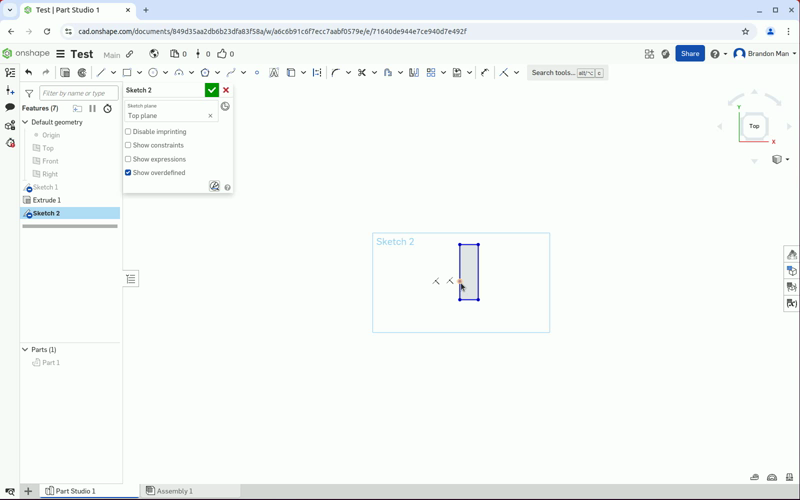
scroll(6)
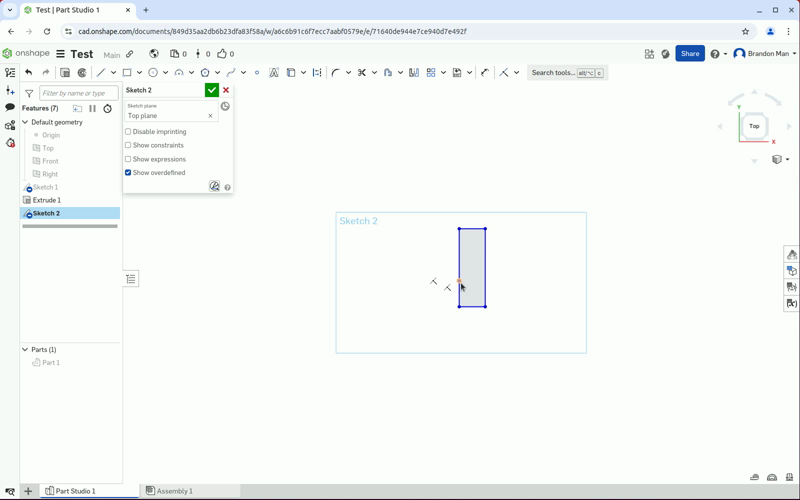
scroll(6)
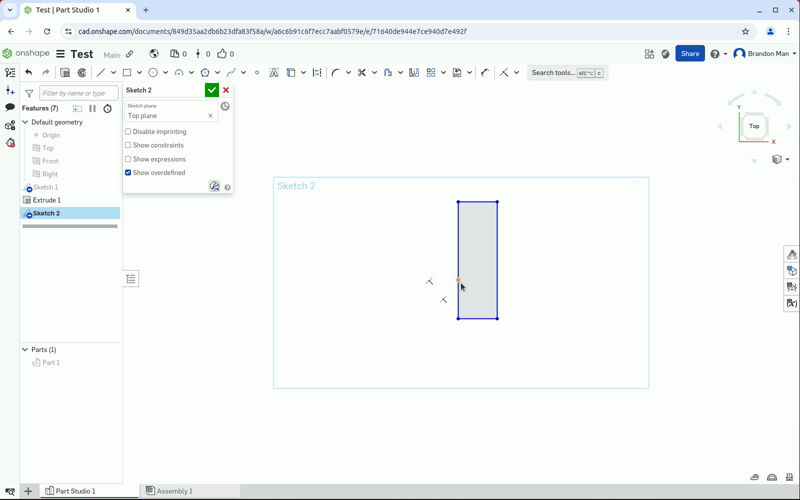
scroll(6)
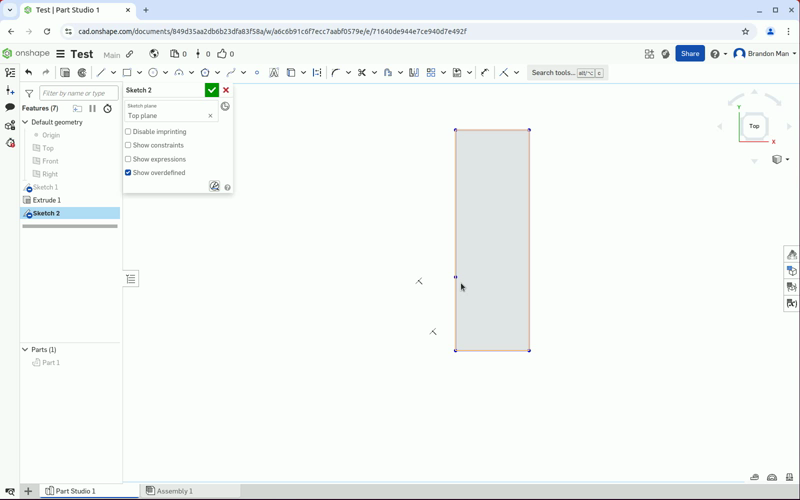
click(461, 282)
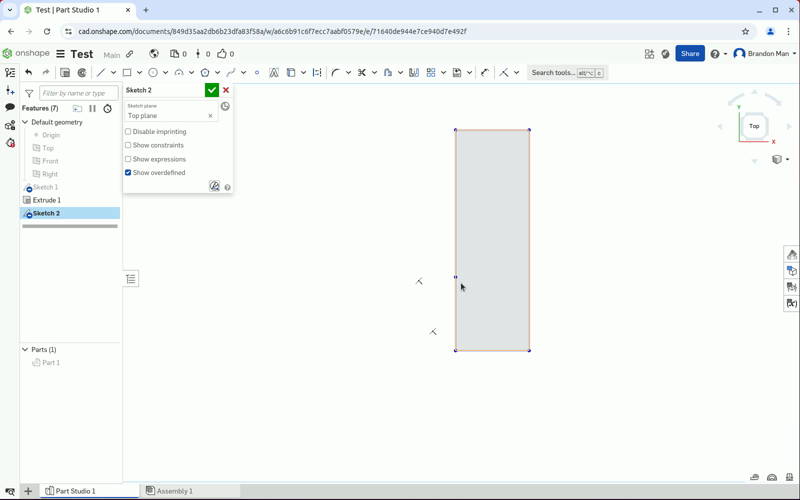
scroll(-6)
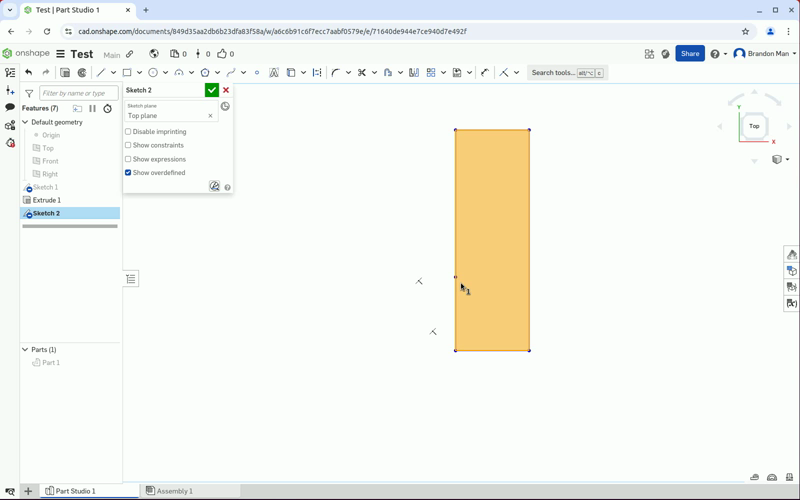
scroll(-6)
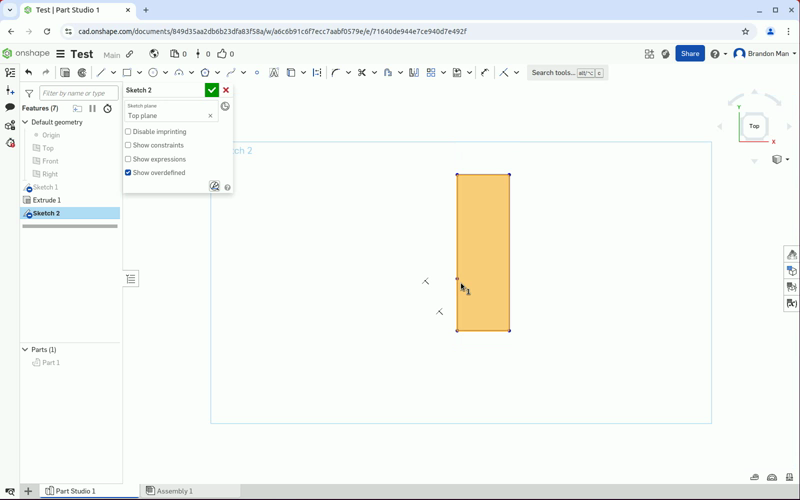
scroll(-6)
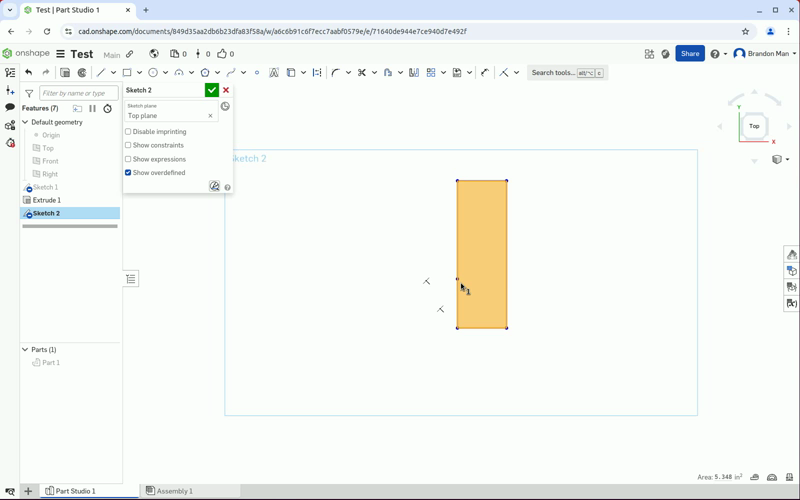
scroll(-6)
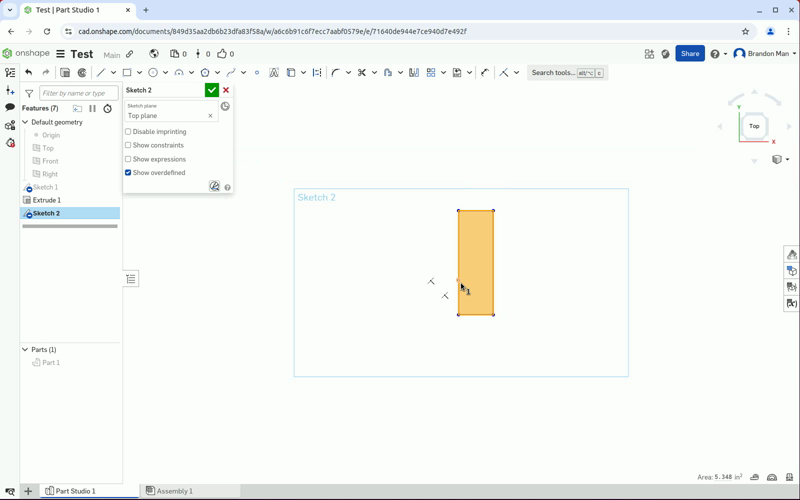
scroll(-6)
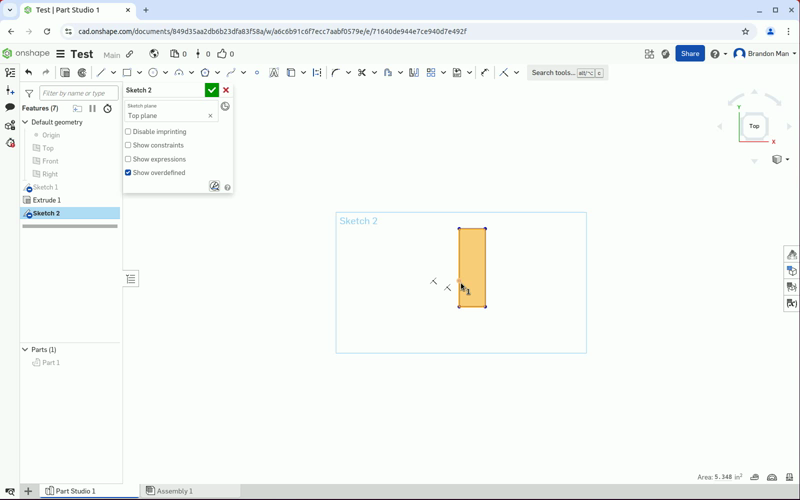
scroll(-6)
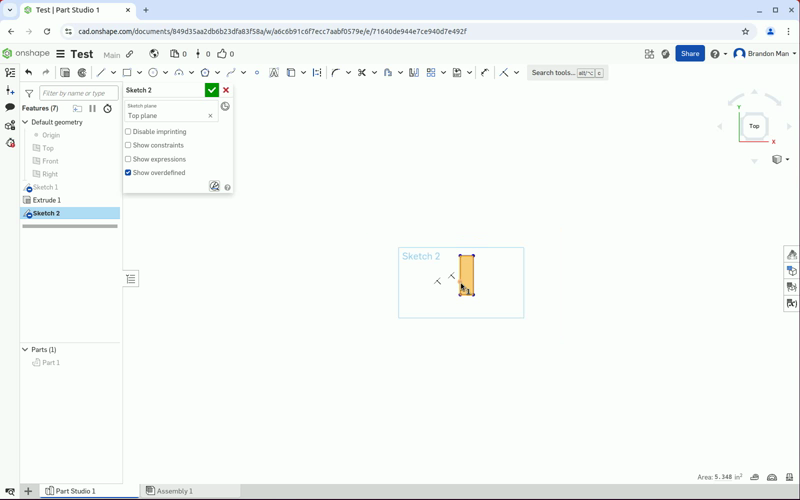
scroll(-6)
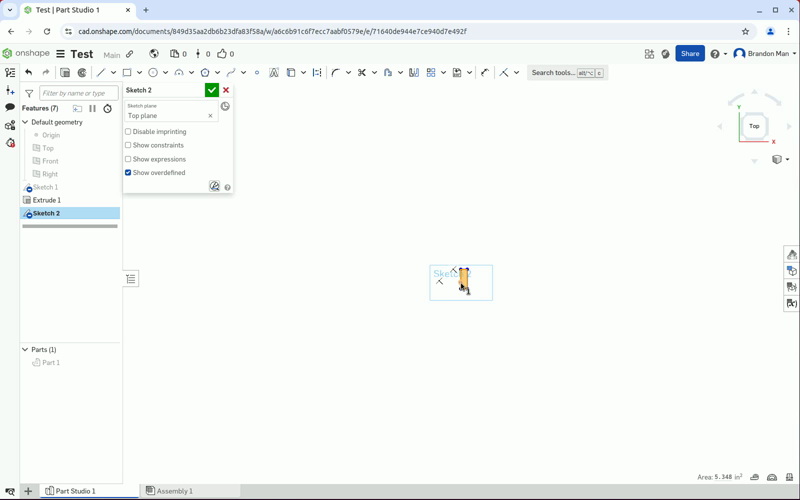
mouse_move(73, 352)
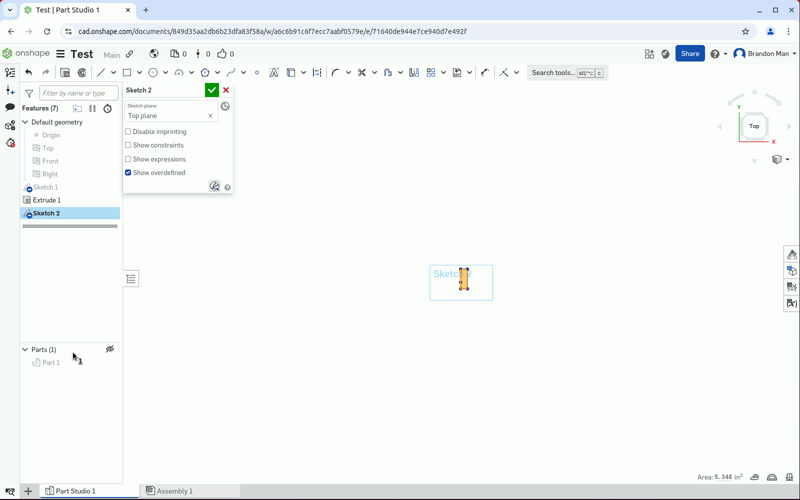
key(shift+y)
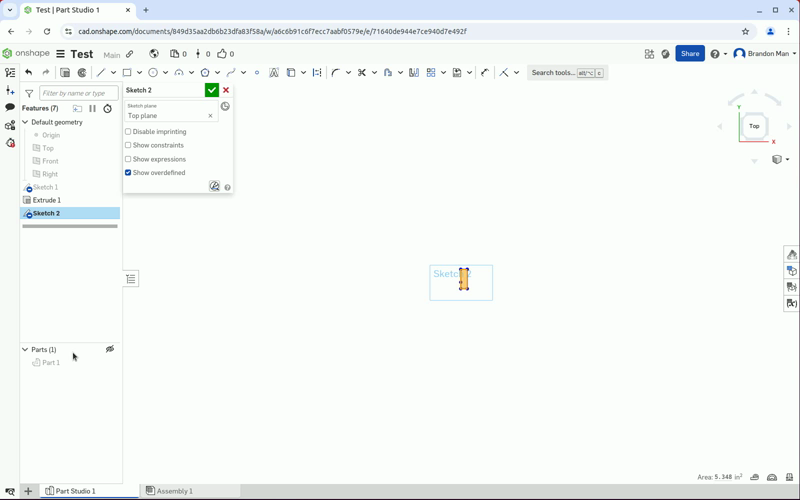
key(shift+e)
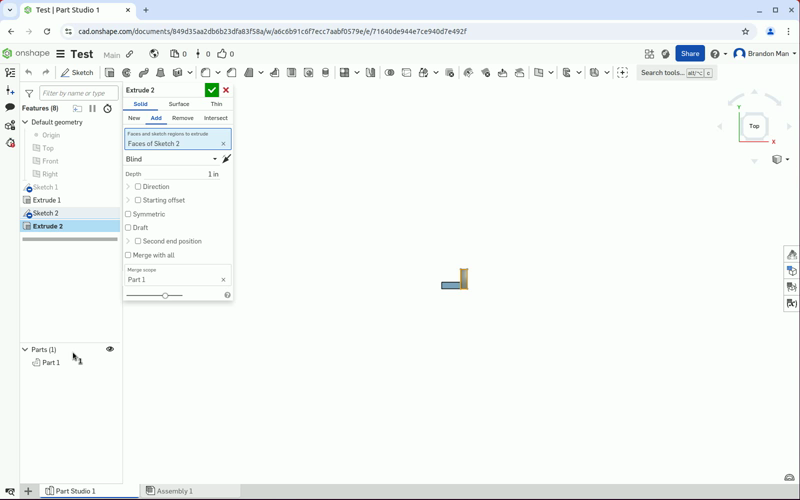
mouse_move(143, 106)
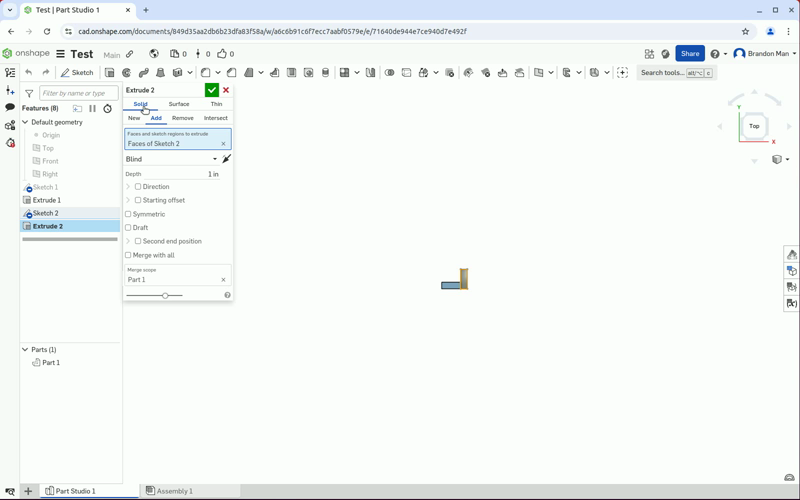
click(143, 106)
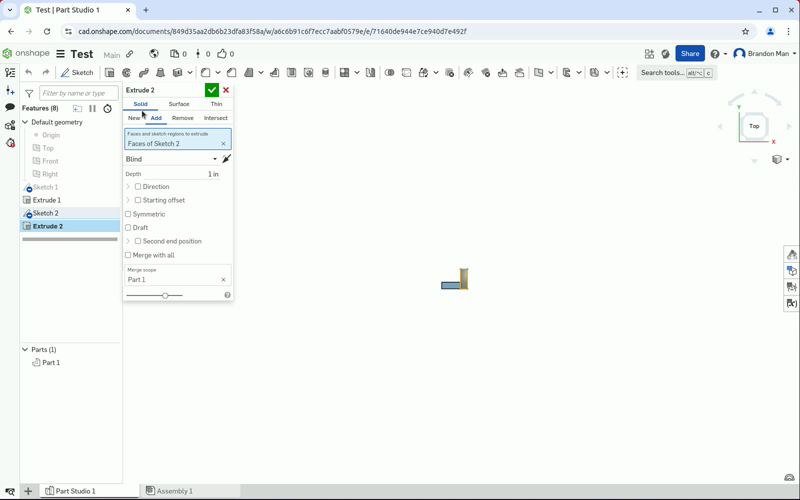
mouse_move(137, 120)
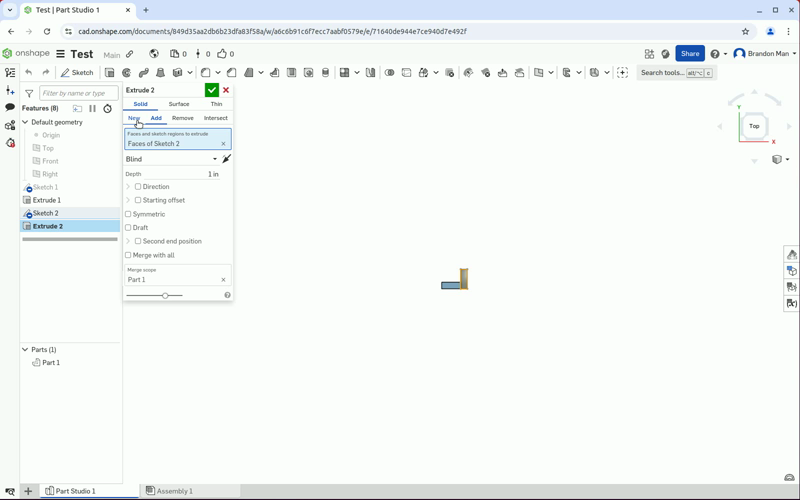
click(137, 120)
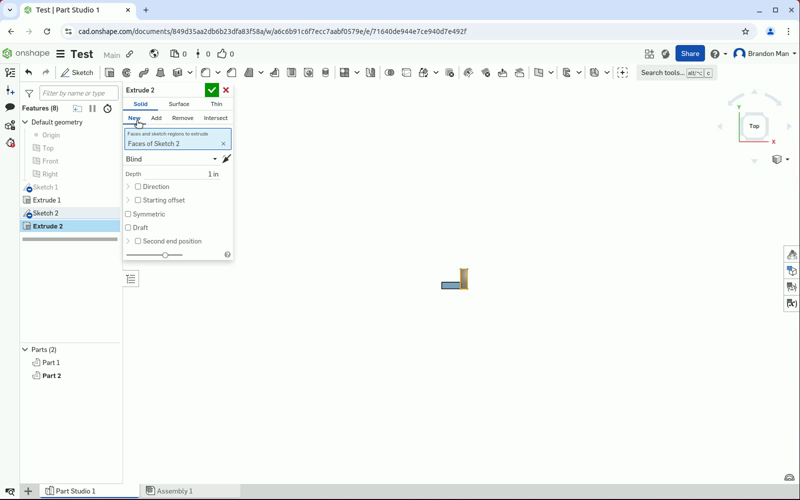
key(tab, 4)
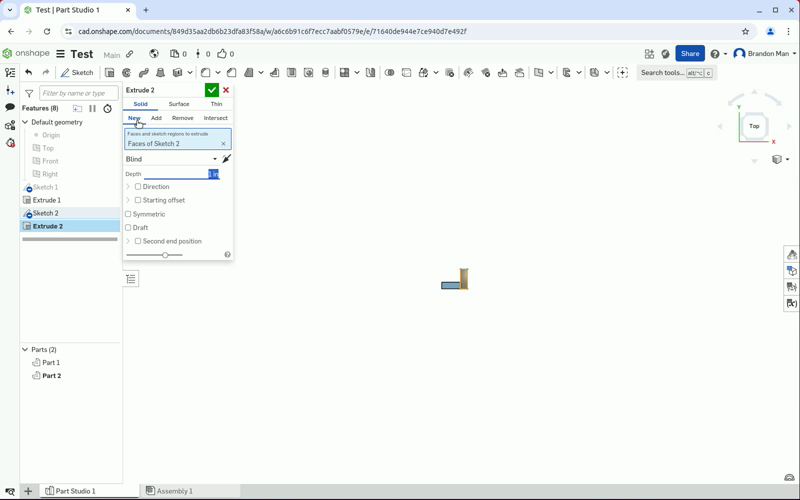
text(-23.108)
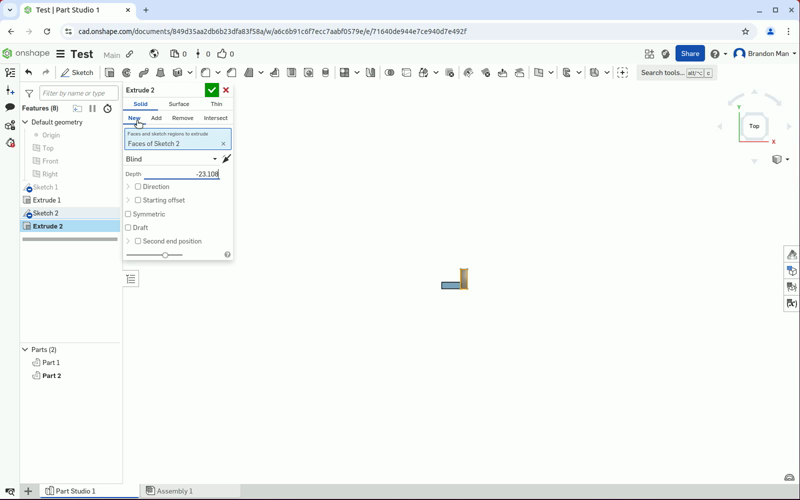
key(enter)
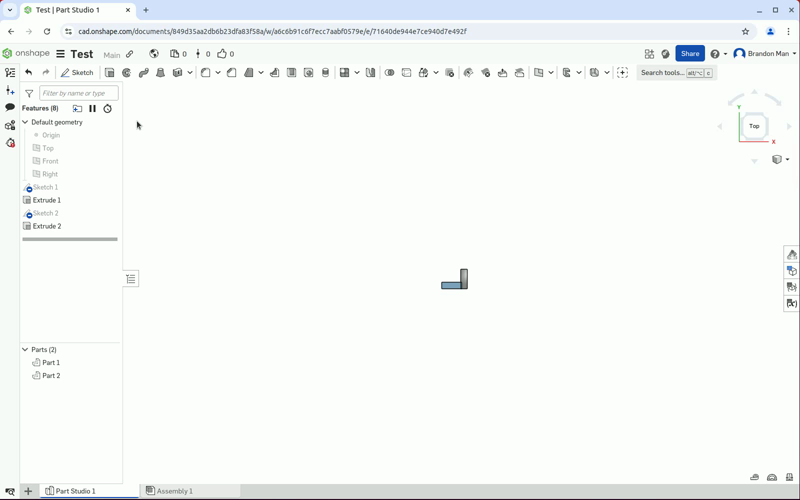
key(shift+h)
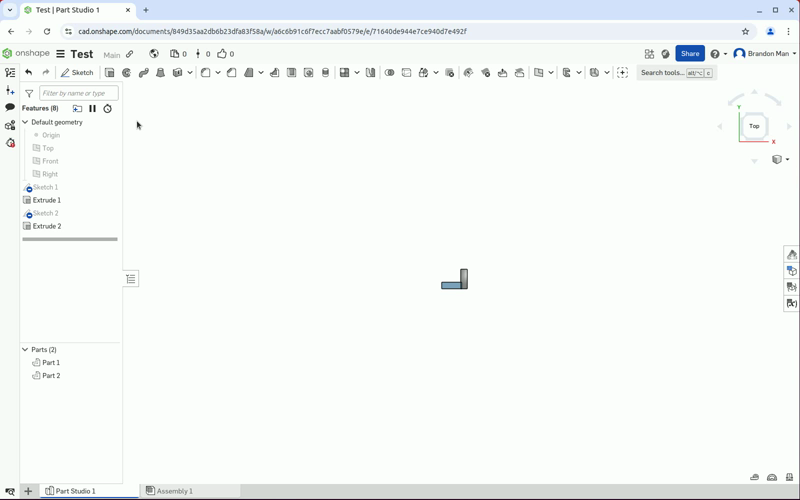
key(shift+h)
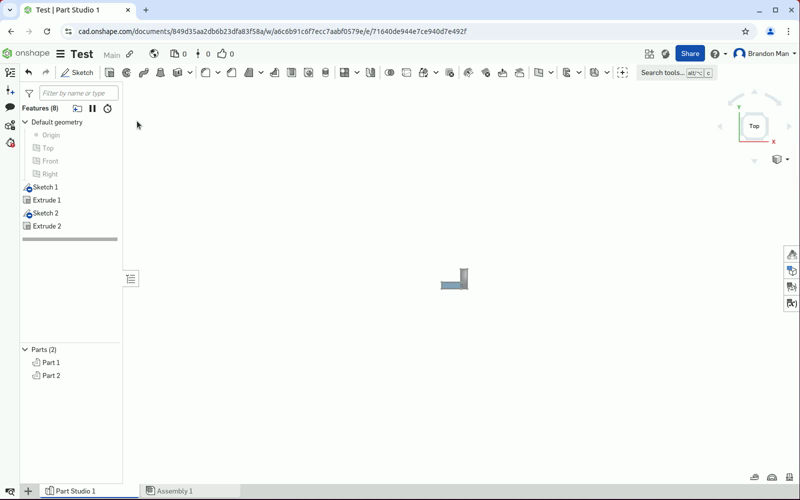
key(shift+7)
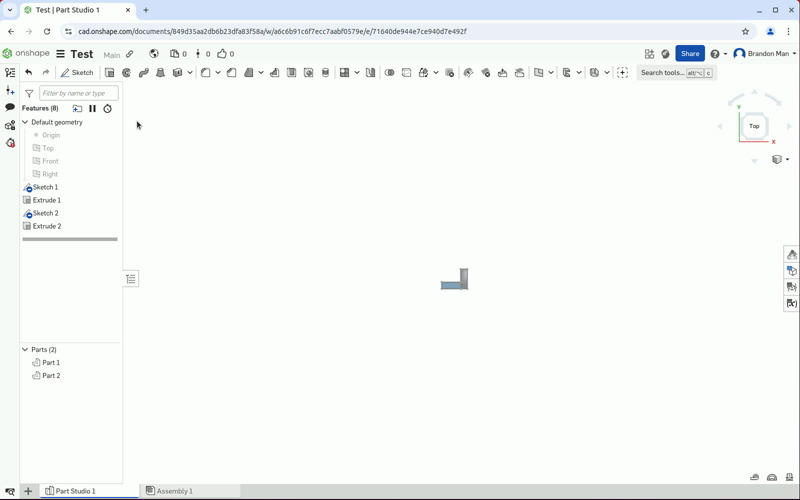
key(up, 3)
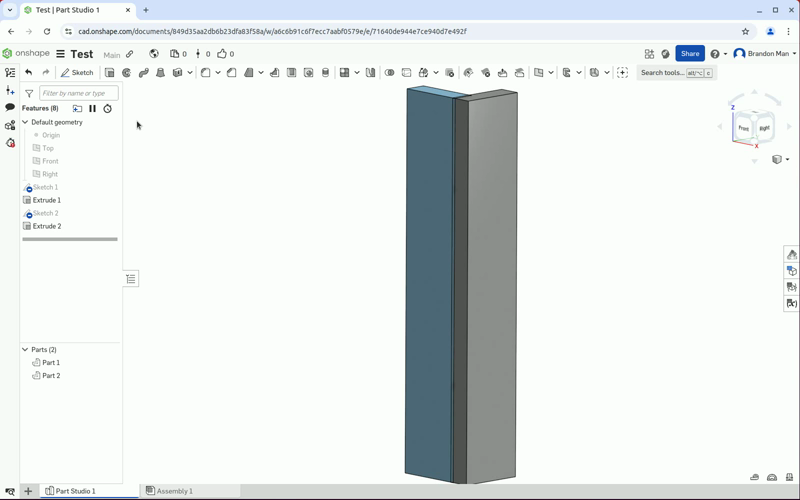
key(left, 3)
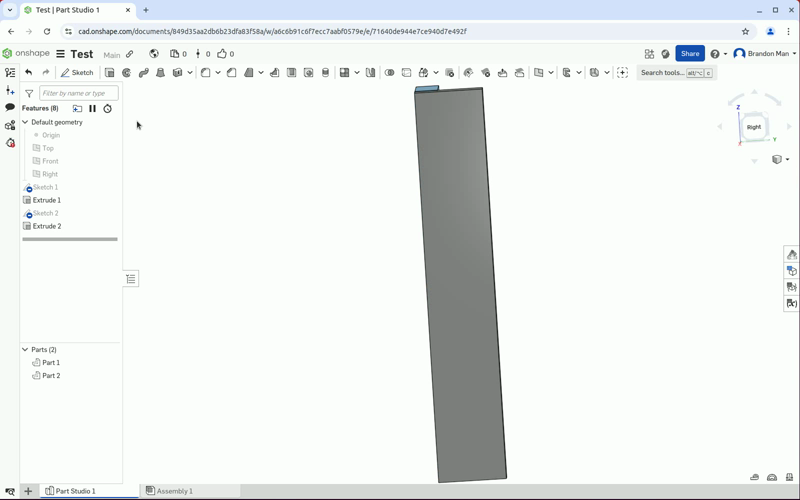
key(right, 3)
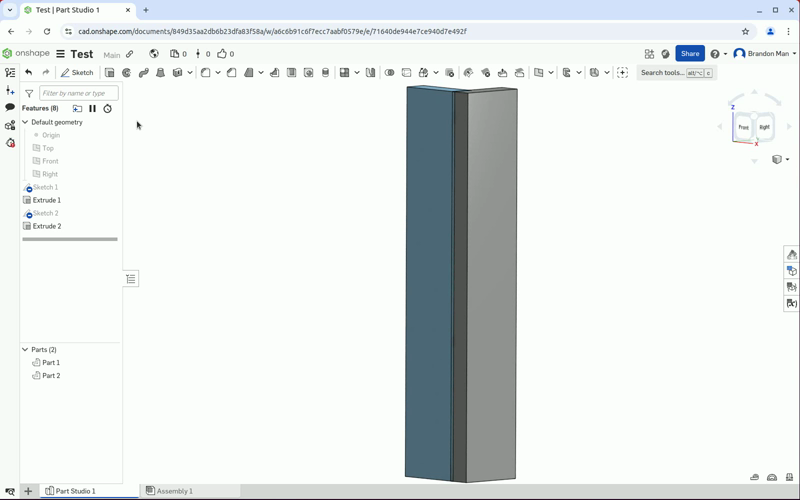
key(down, 3)
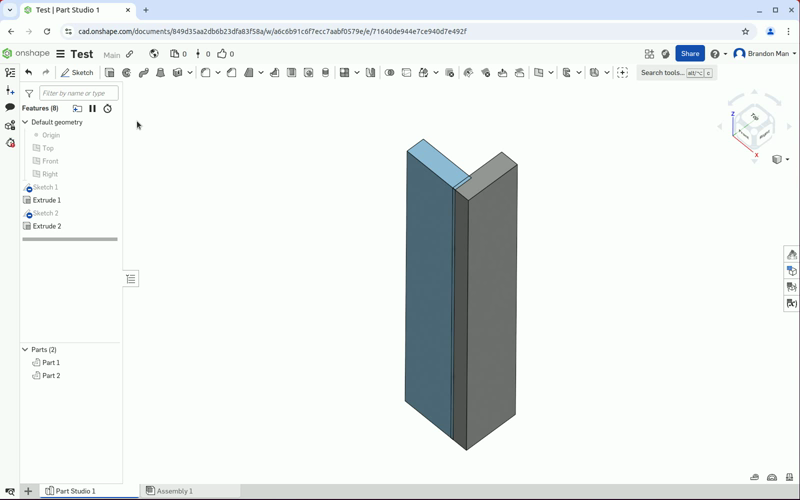
mouse_move(73, 189)
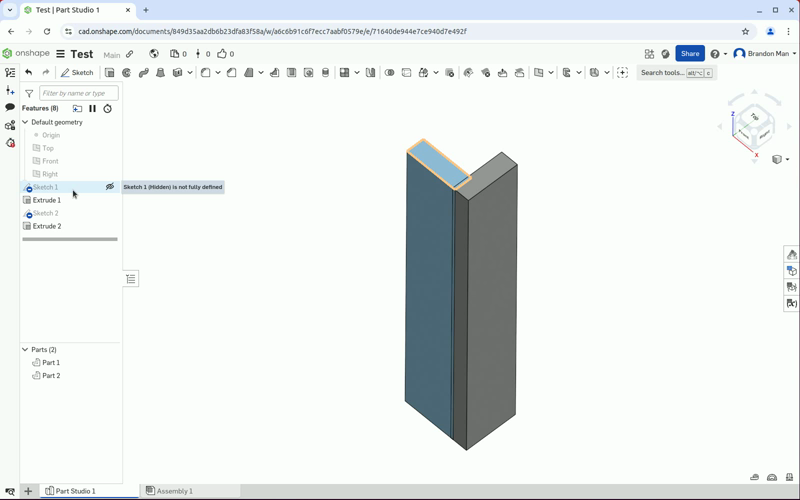
click(73, 189)